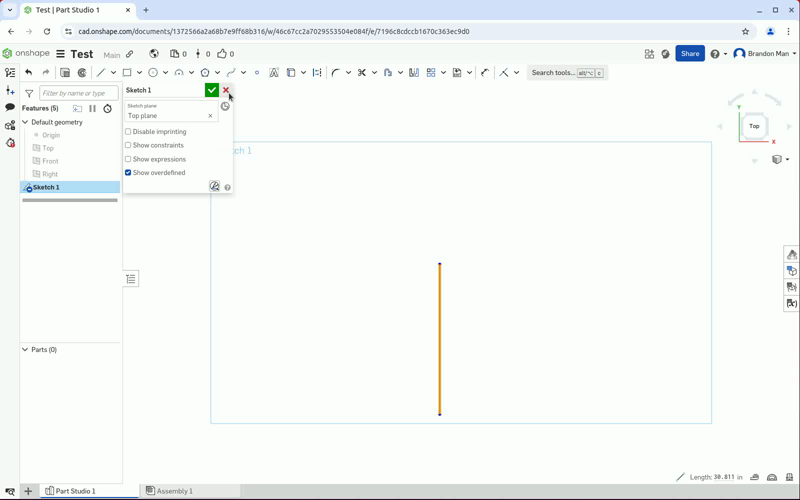
key(shift+h)
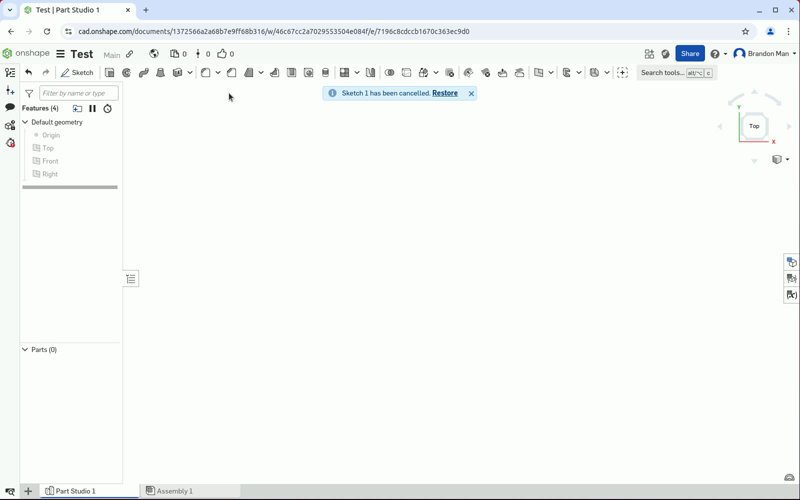
mouse_move(73, 352)
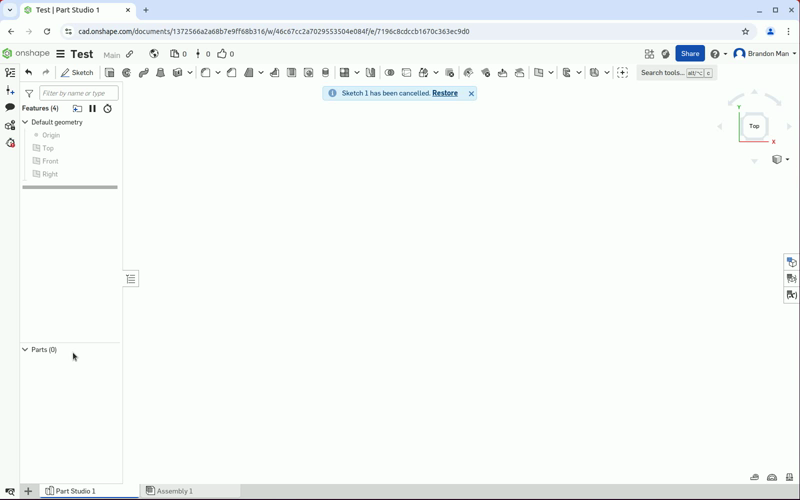
key(y)
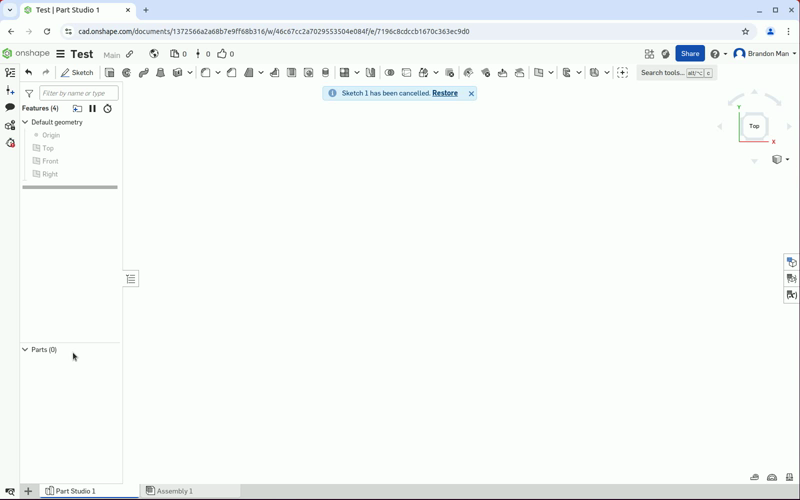
key(shift+p)
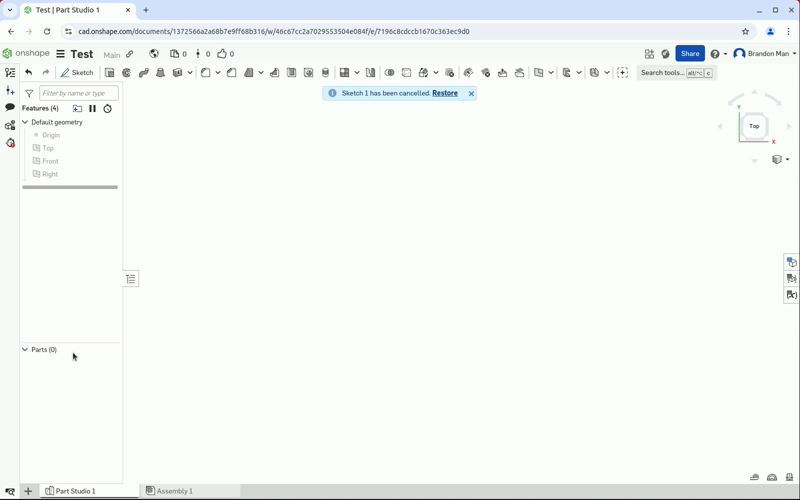
key(space)
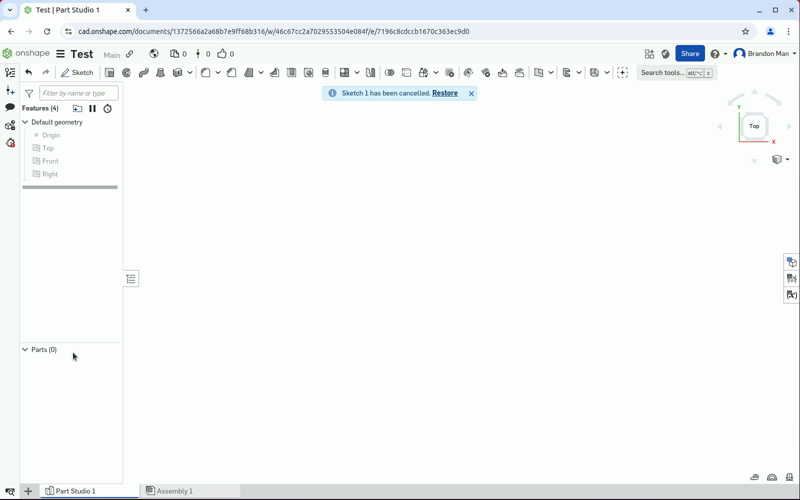
key_down(shift)
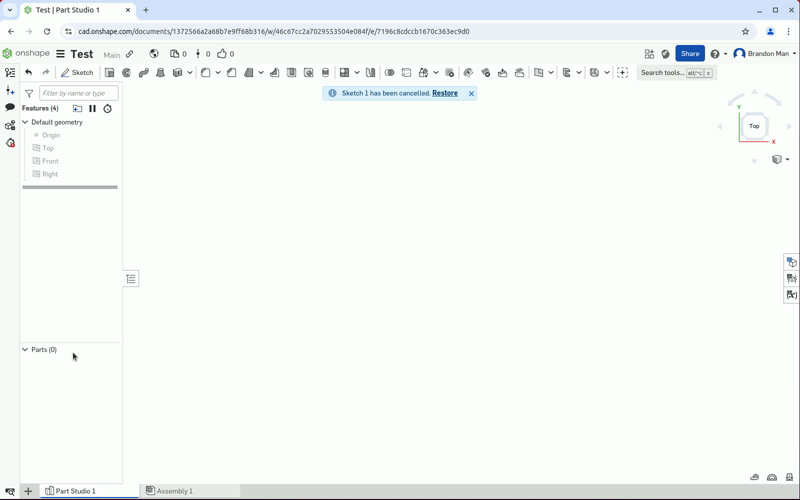
key(up)
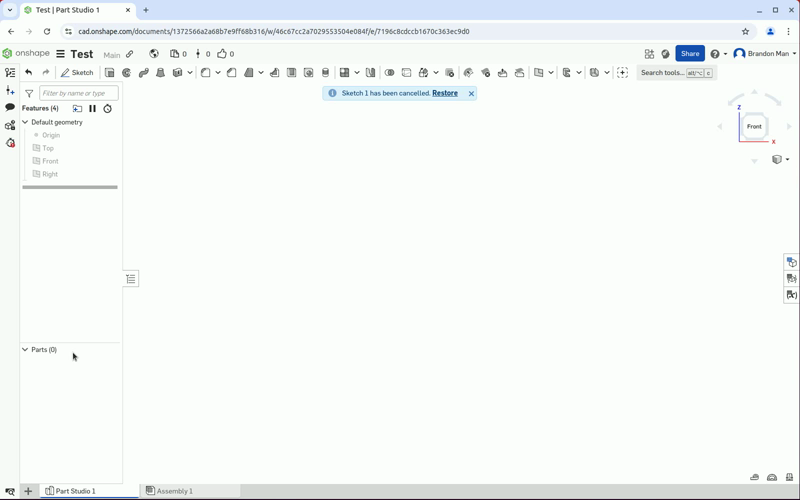
key_up(shift)
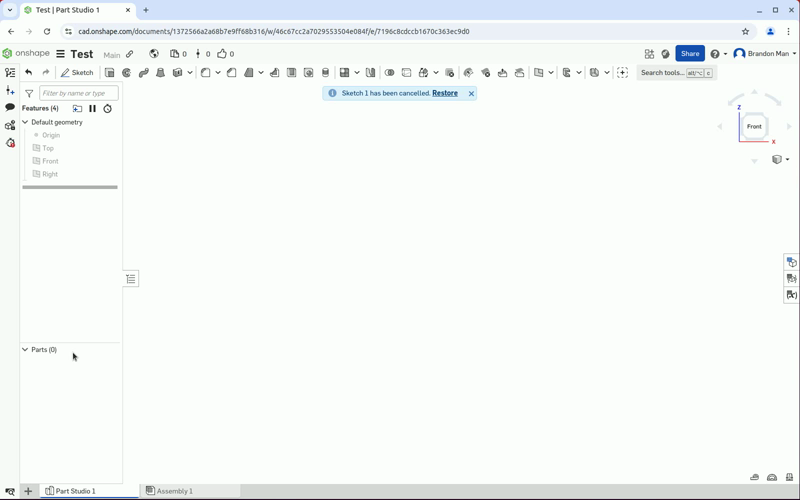
mouse_move(73, 352)
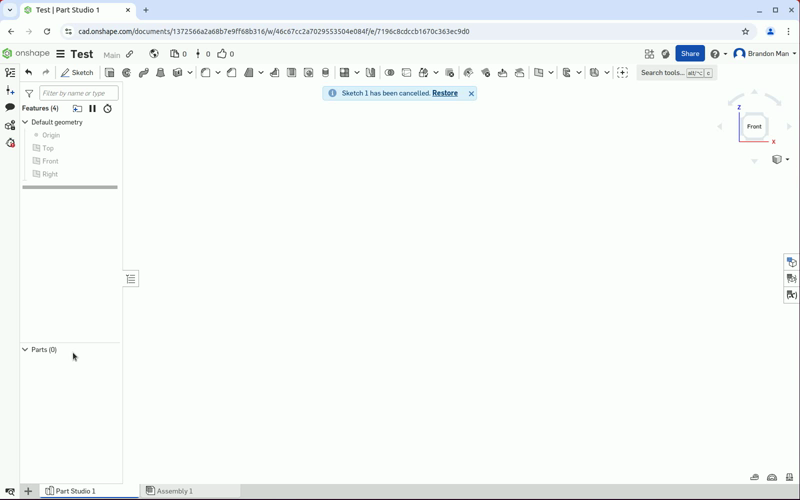
key(shift+y)
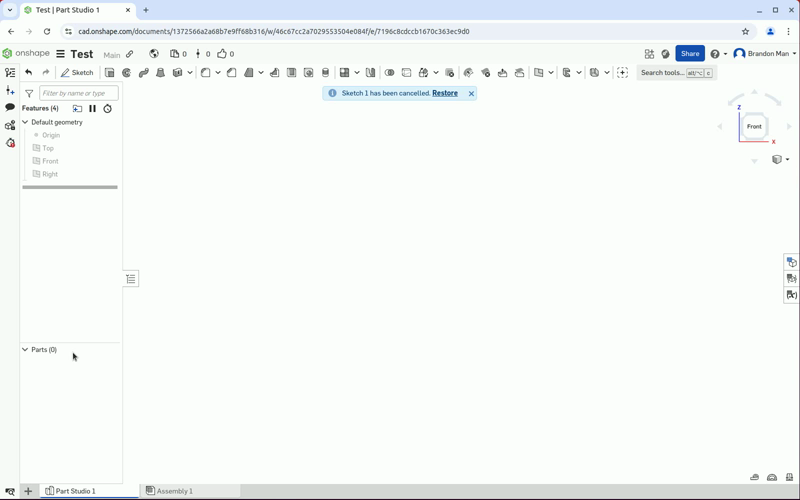
key(shift+s)
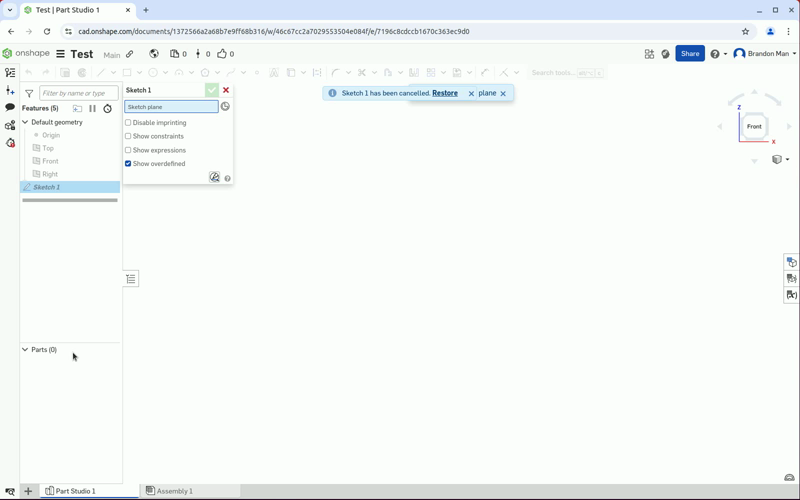
mouse_move(73, 163)
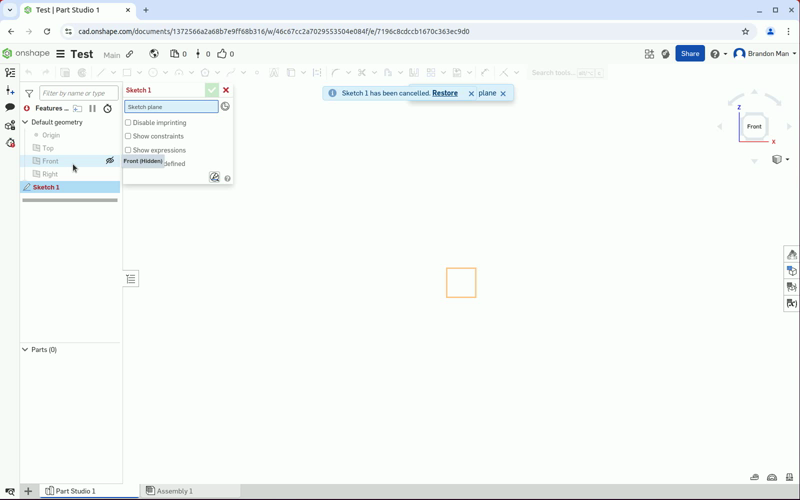
click(73, 163)
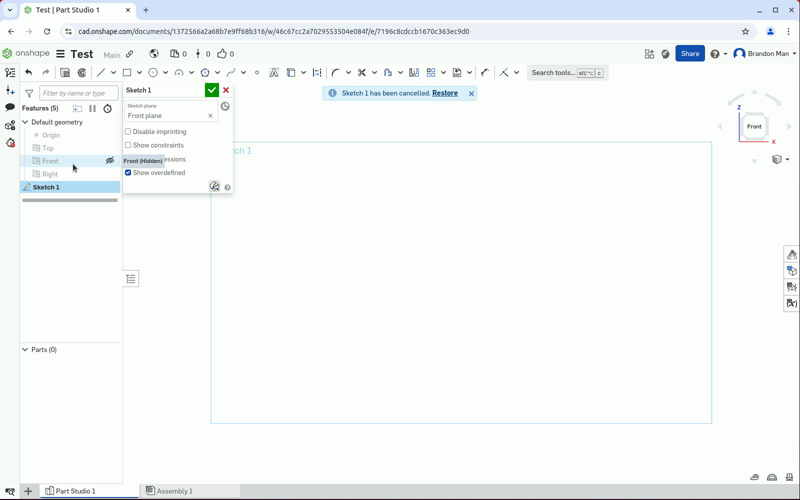
mouse_move(73, 352)
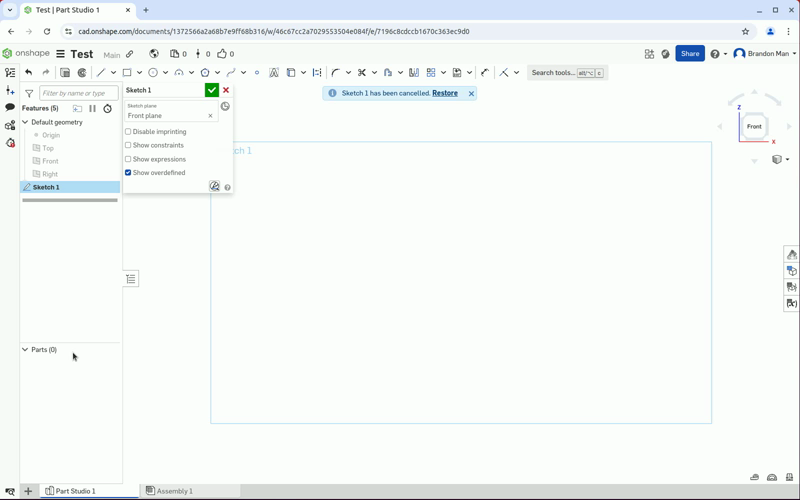
key(y)
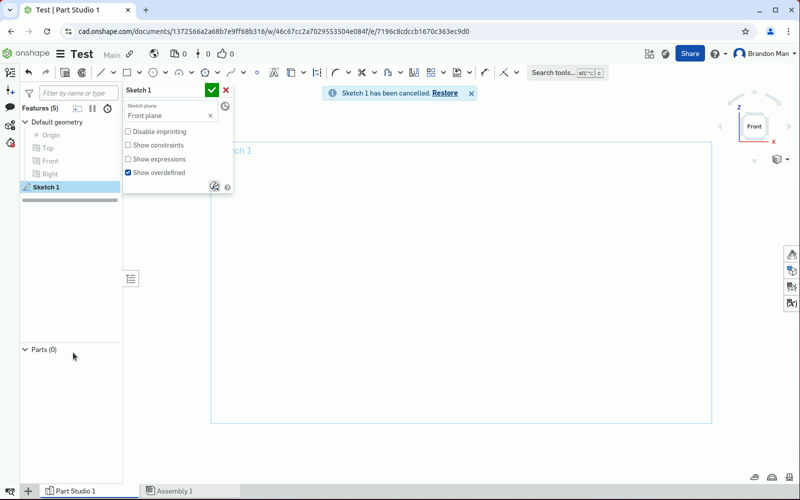
key(l)
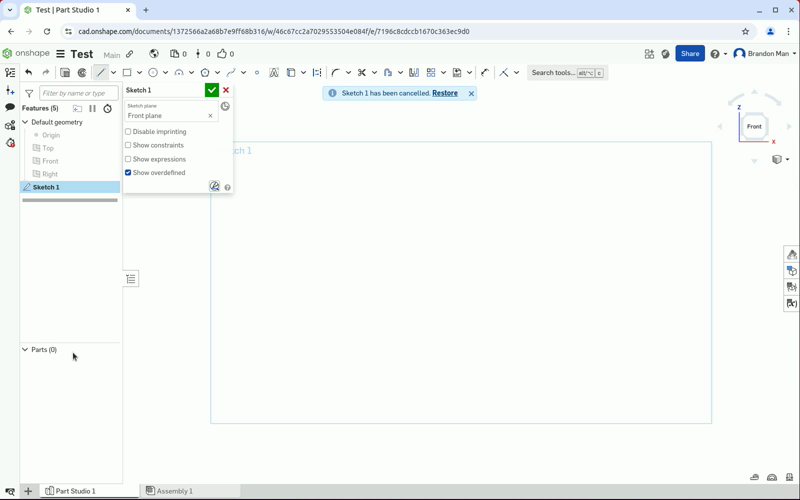
key_down(shift)
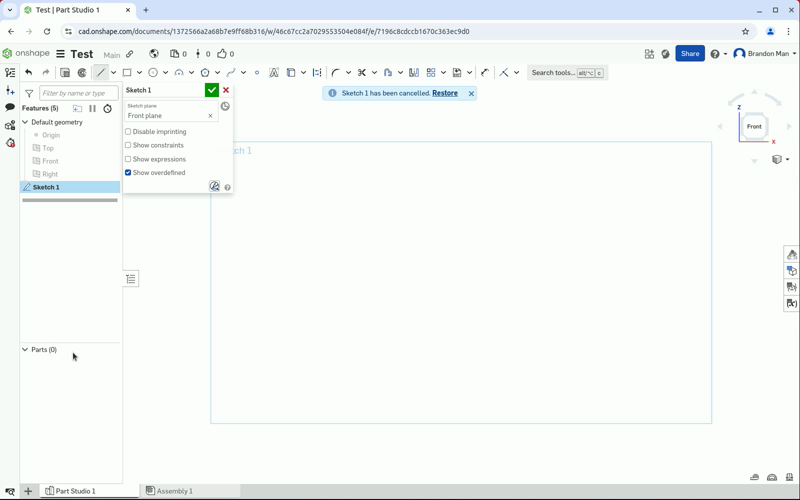
mouse_move(377, 314)
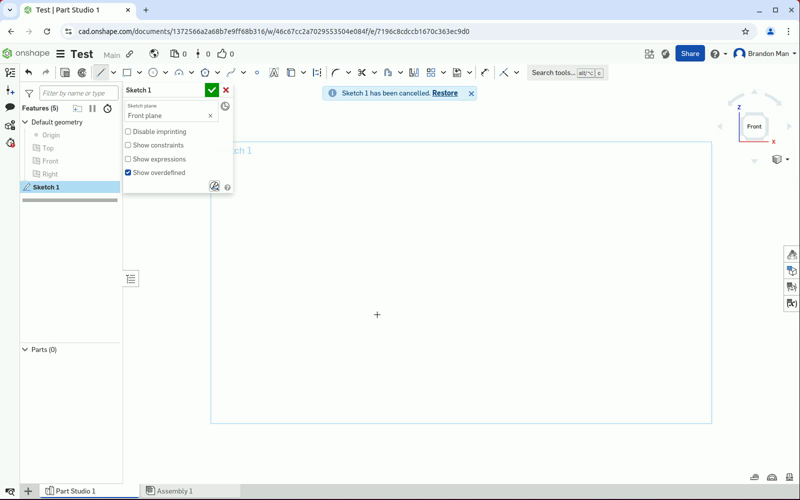
click(377, 314)
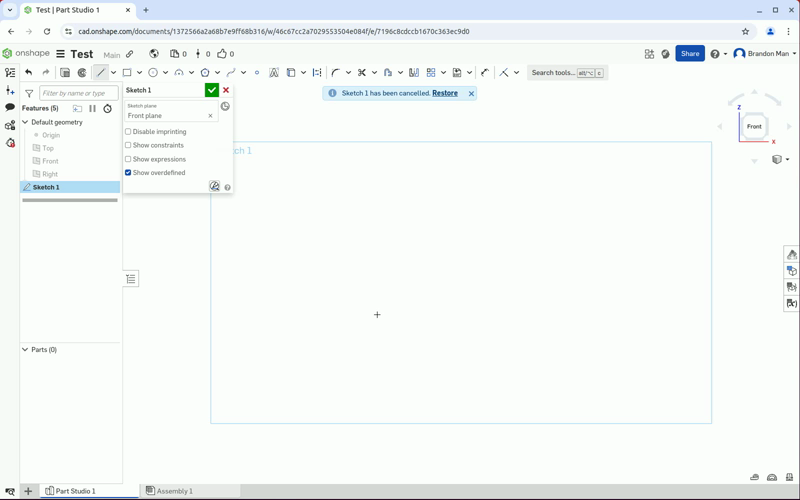
key_up(shift)
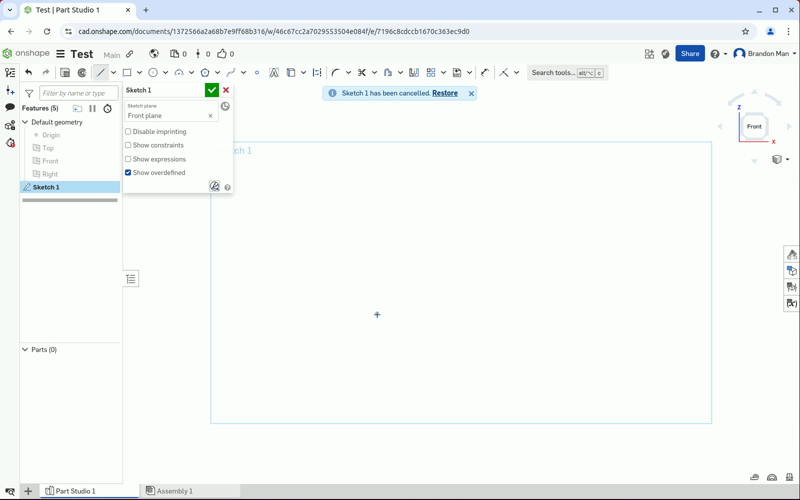
key_down(shift)
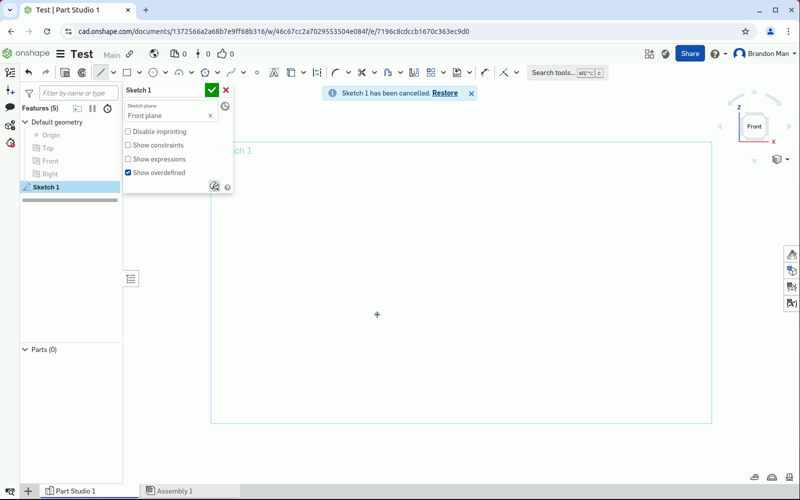
mouse_move(407, 314)
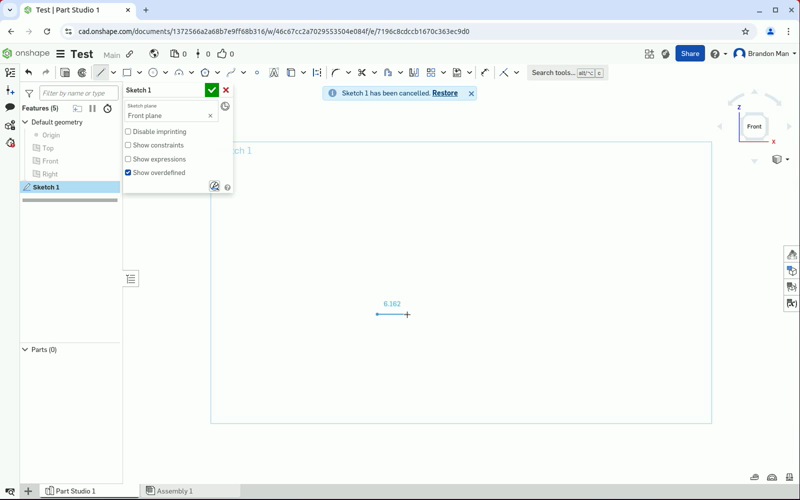
mouse_move(406, 314)
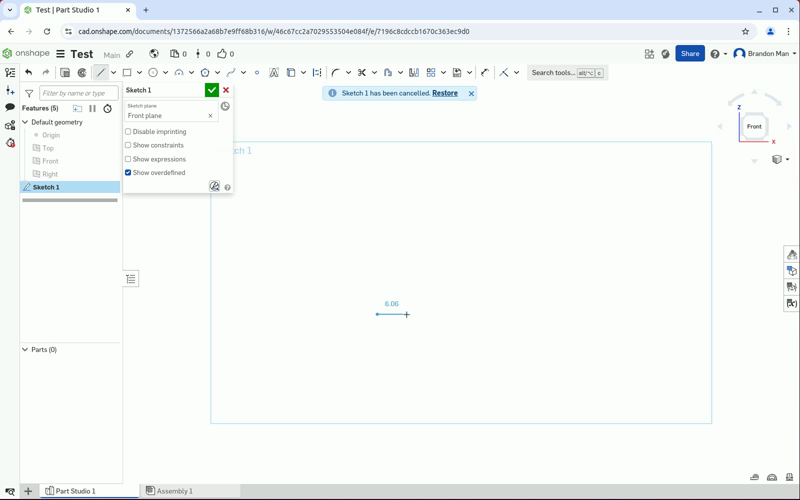
click(406, 314)
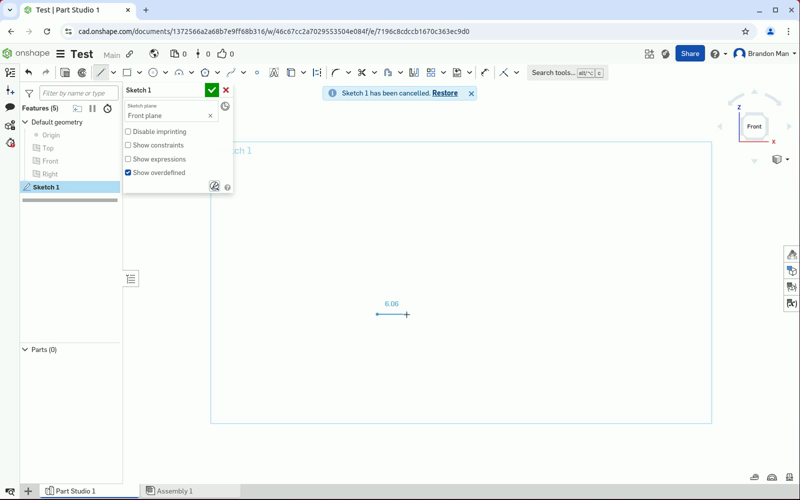
key_up(shift)
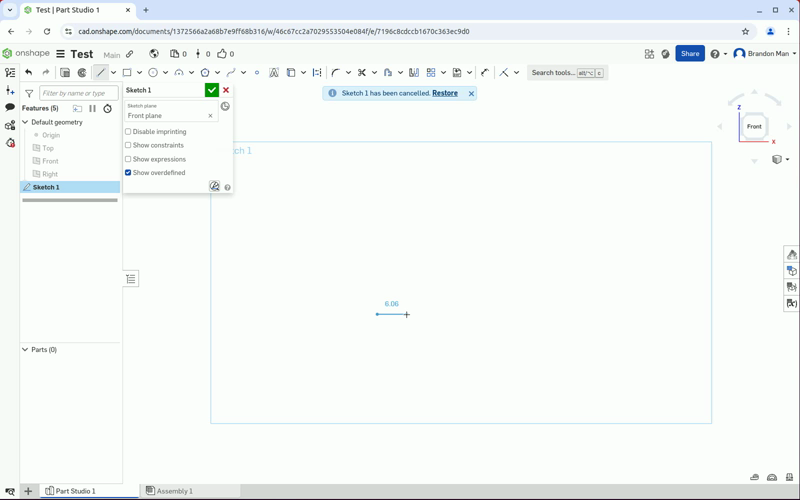
key_down(shift)
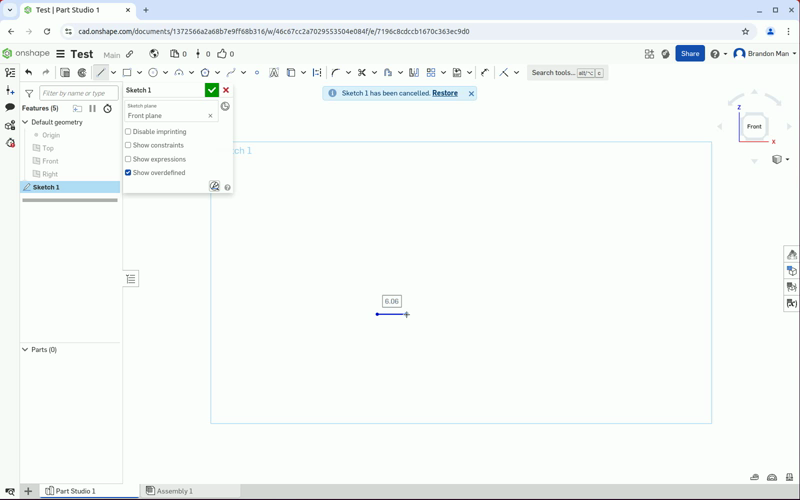
mouse_move(436, 314)
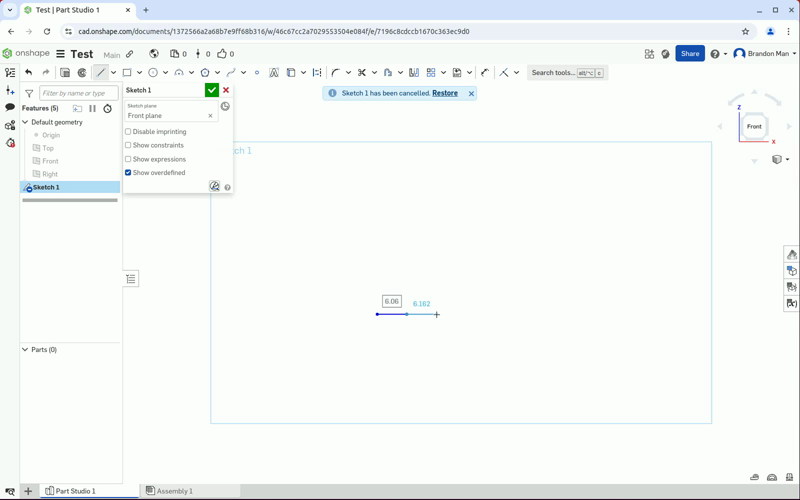
mouse_move(406, 255)
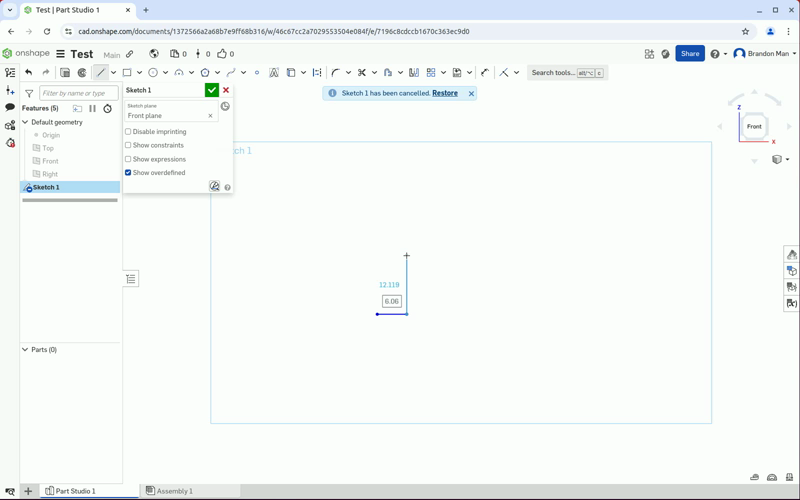
click(406, 255)
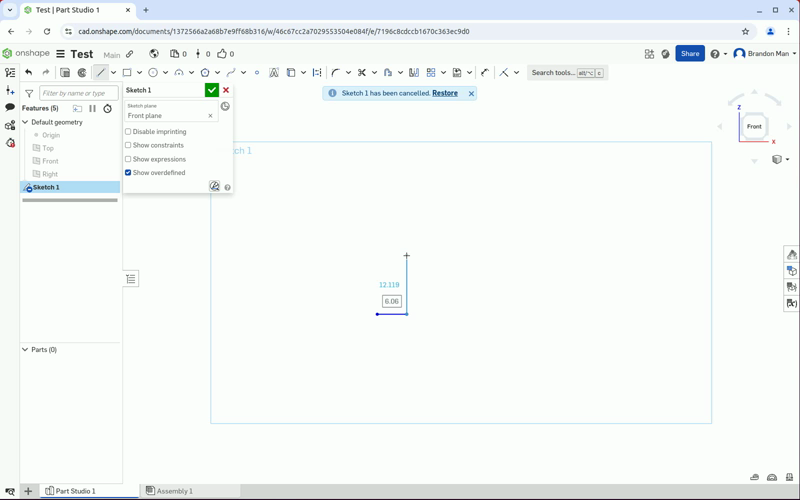
key_up(shift)
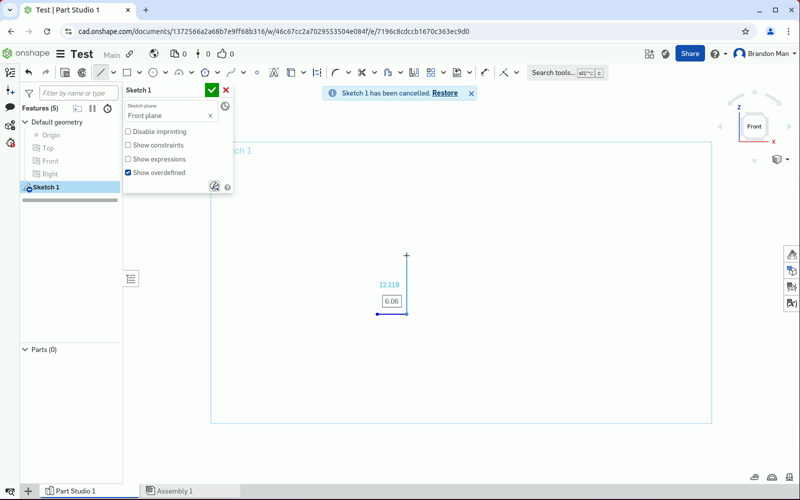
key_down(shift)
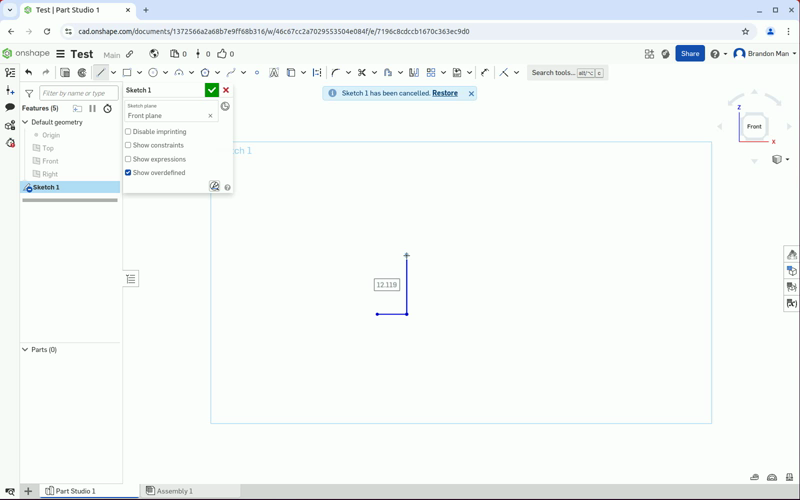
mouse_move(436, 255)
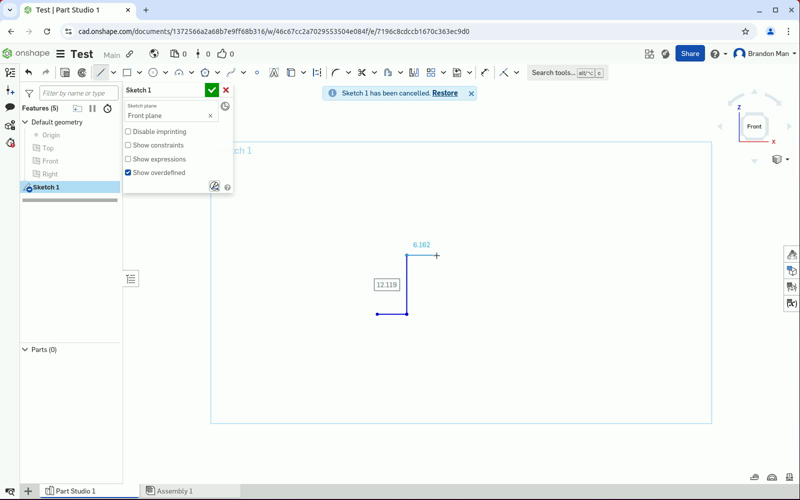
mouse_move(377, 255)
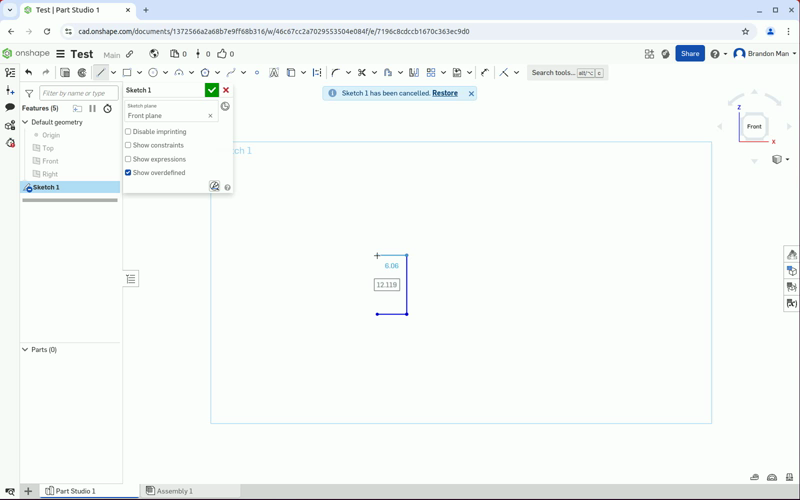
click(377, 255)
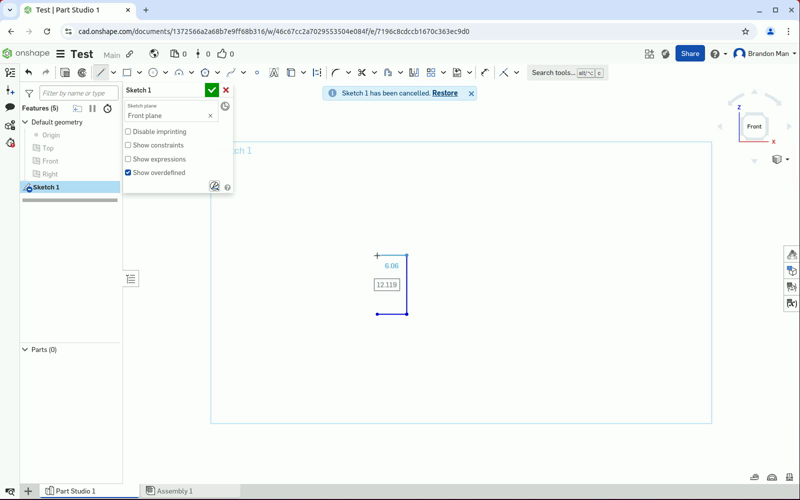
key_up(shift)
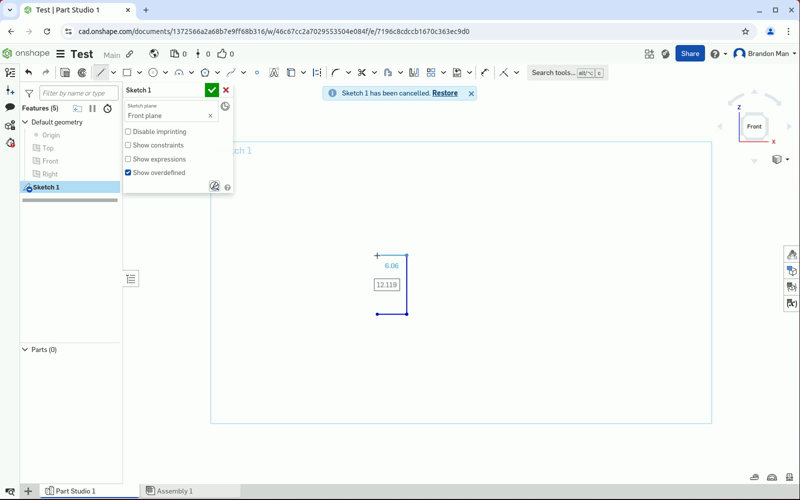
mouse_move(407, 255)
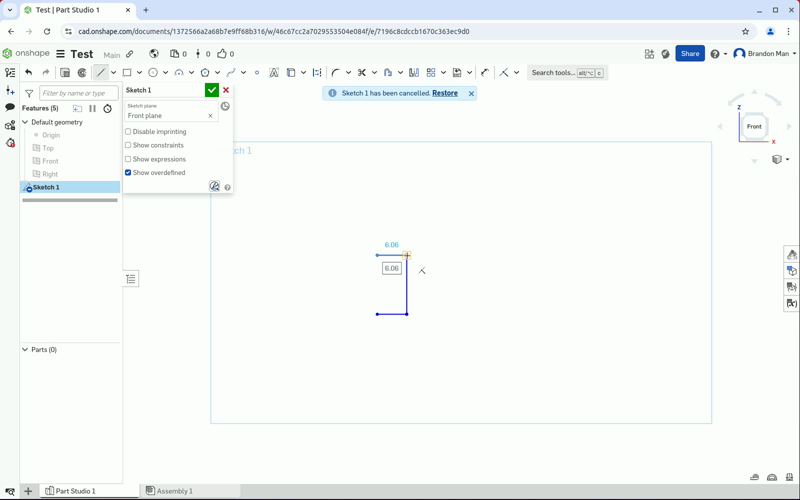
key_down(shift)
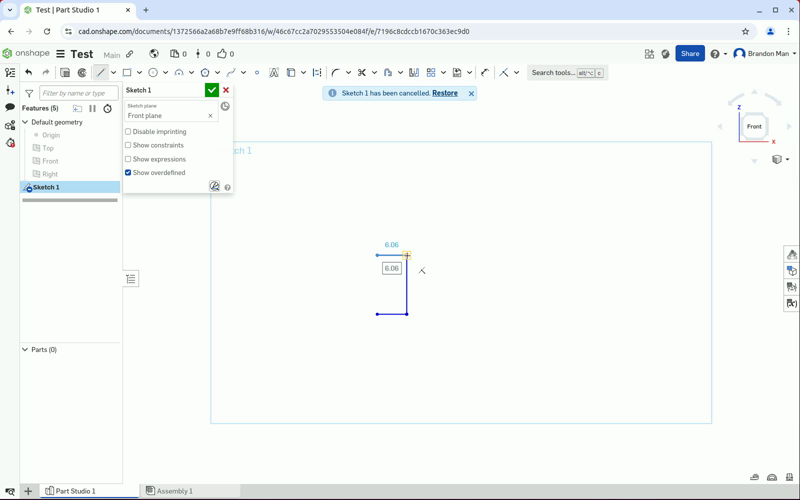
mouse_move(377, 314)
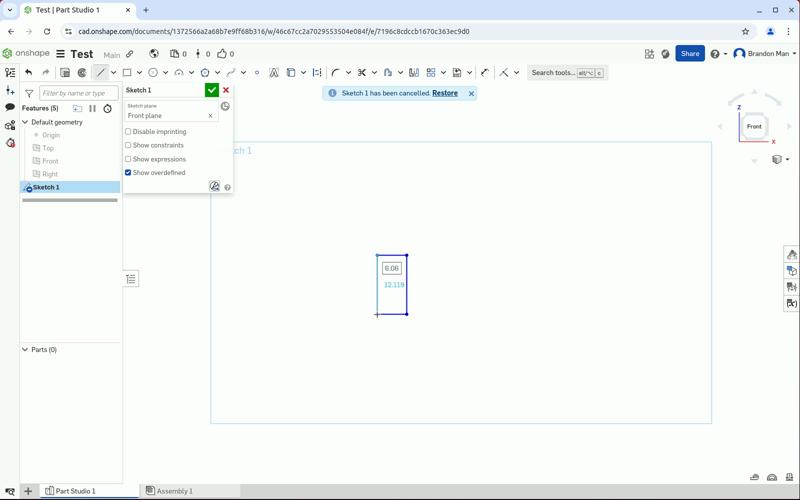
key_up(shift)
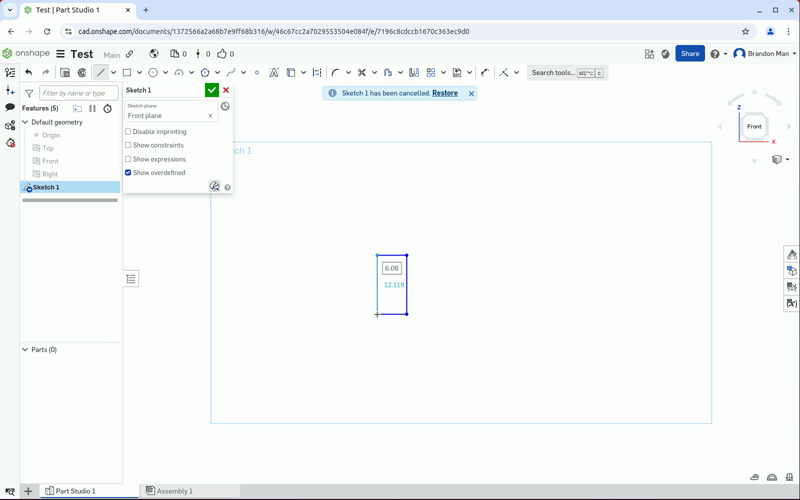
click(377, 314)
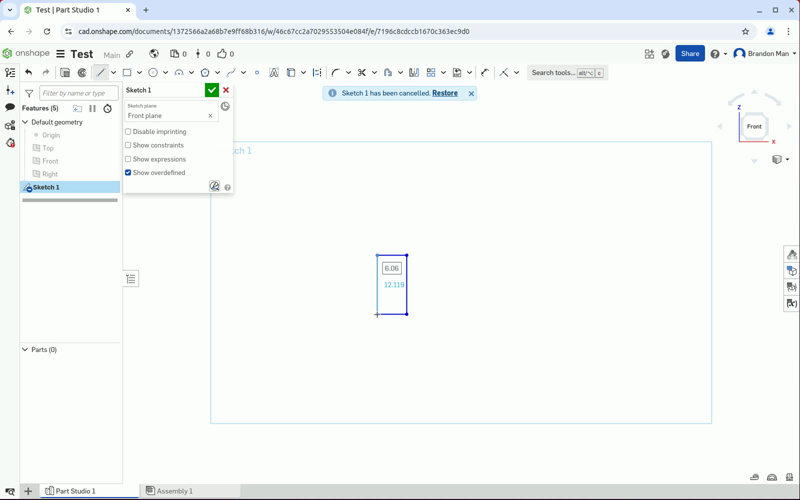
key(esc)
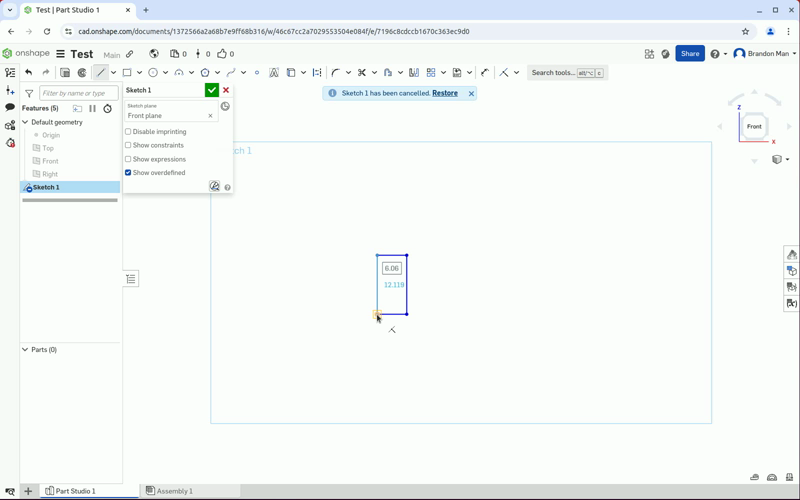
mouse_move(399, 286)
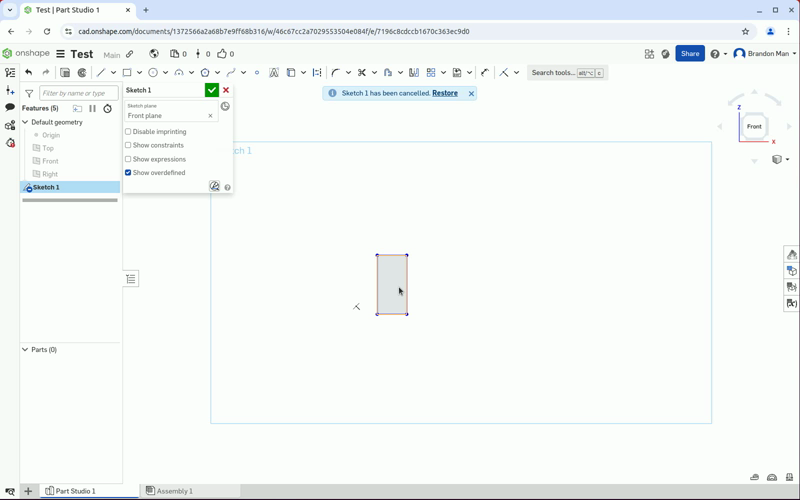
scroll(6)
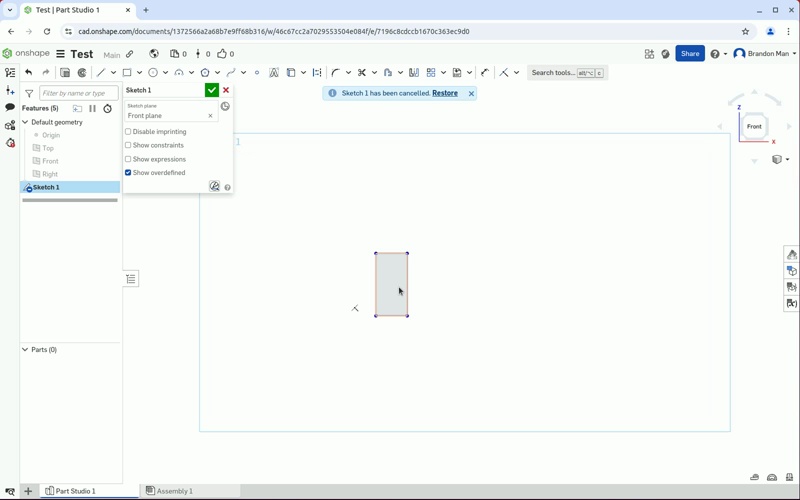
scroll(6)
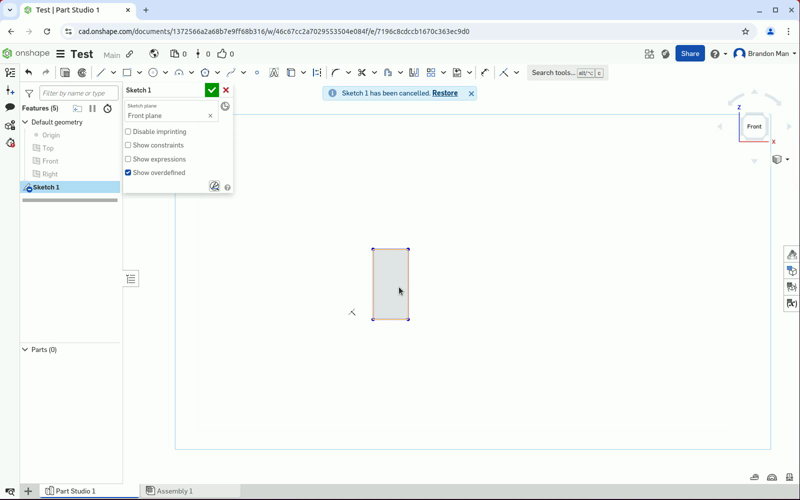
scroll(6)
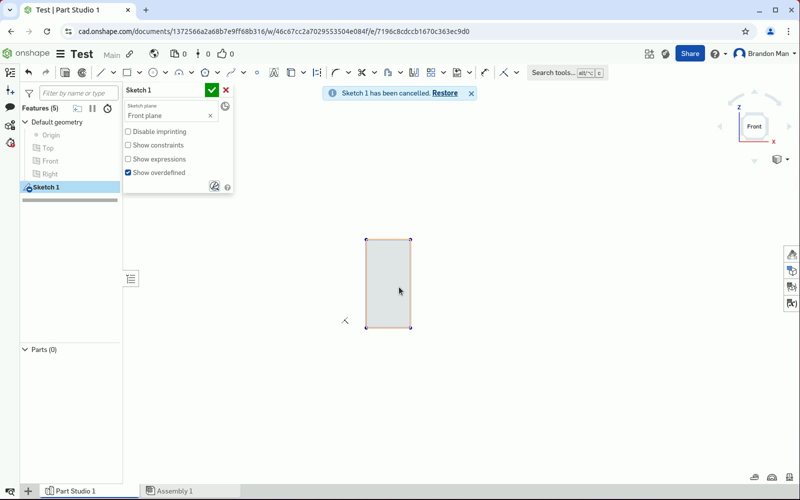
scroll(6)
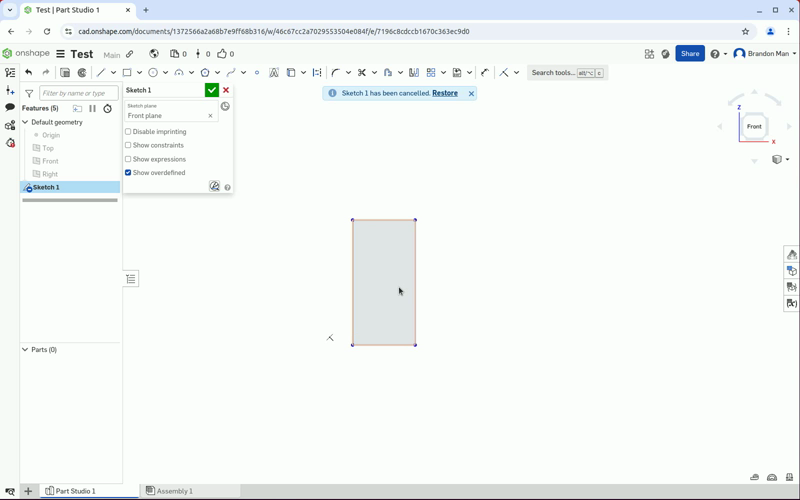
scroll(6)
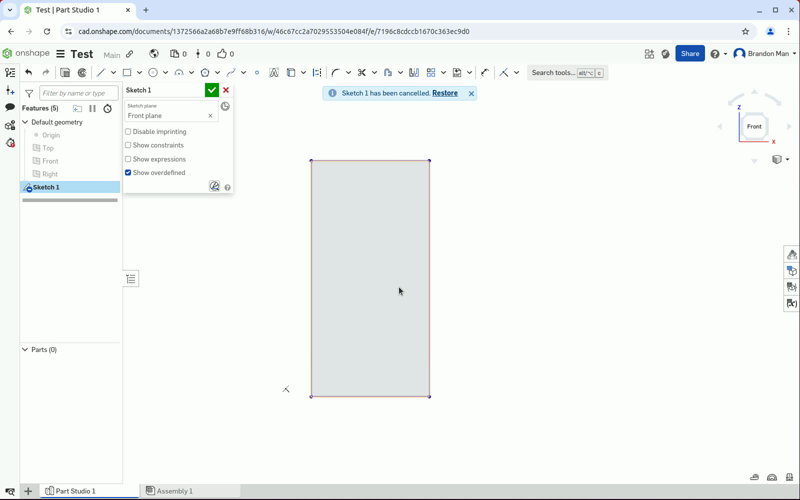
scroll(6)
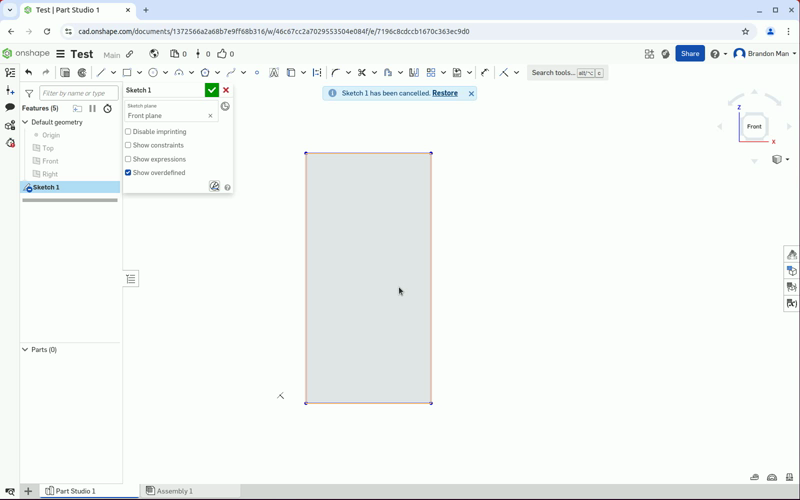
scroll(6)
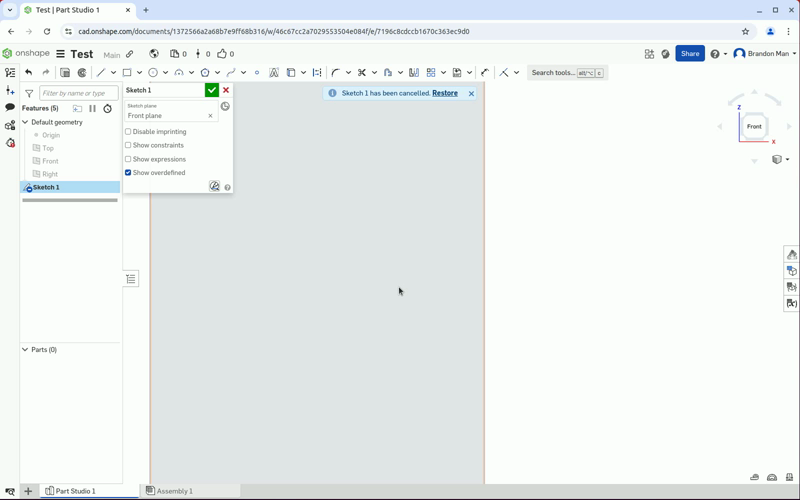
click(399, 286)
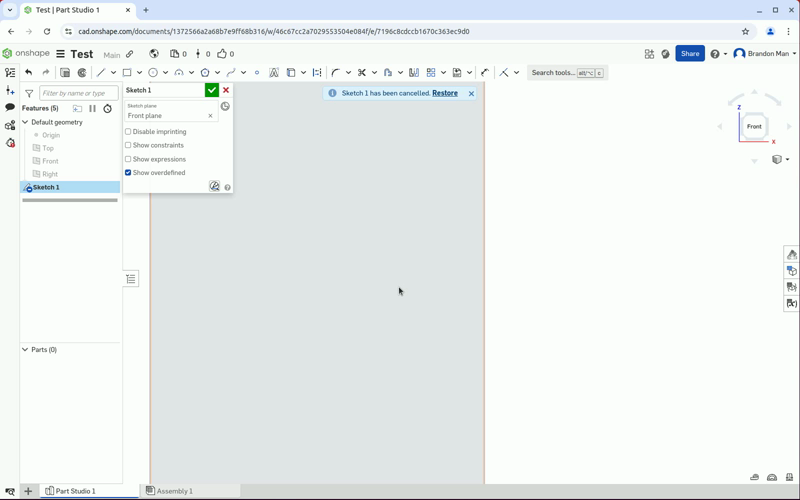
scroll(-6)
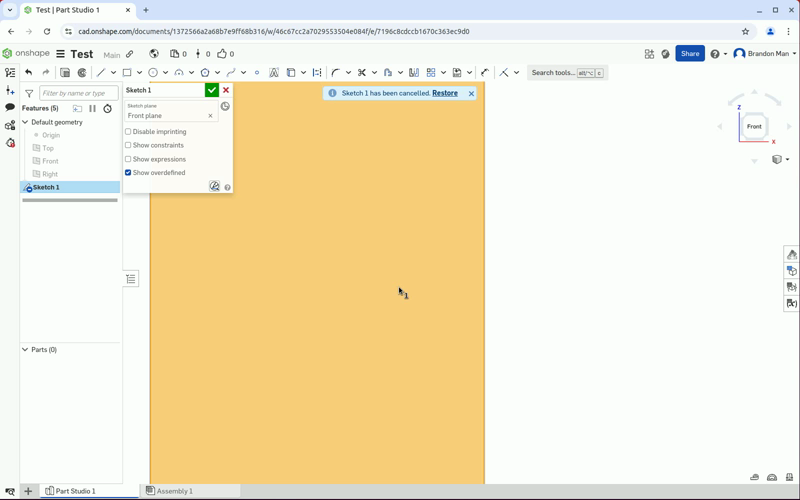
scroll(-6)
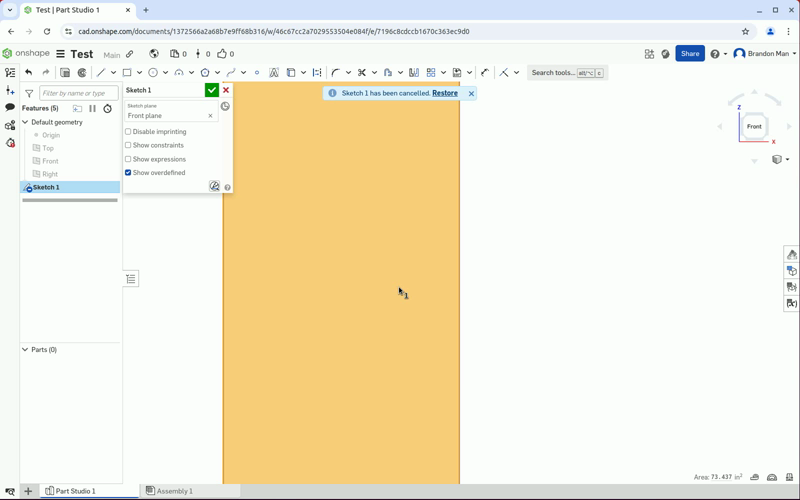
scroll(-6)
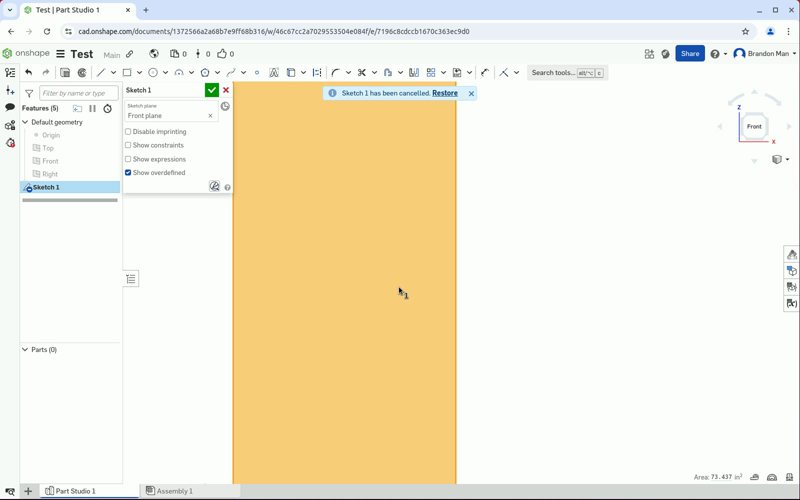
scroll(-6)
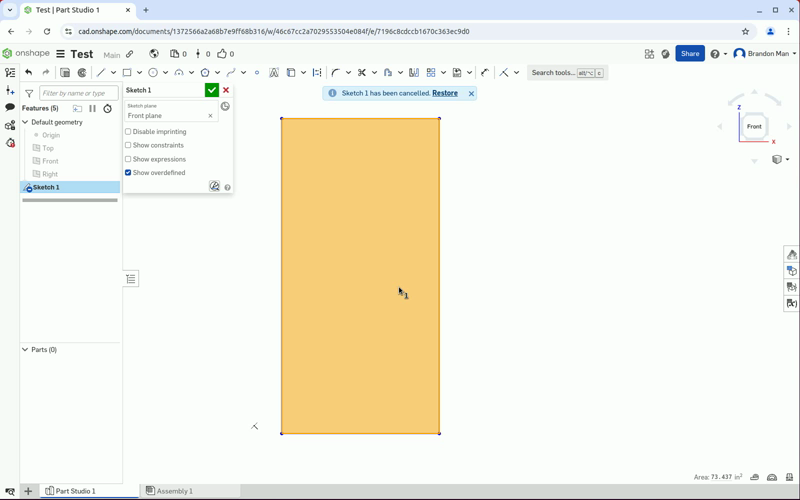
scroll(-6)
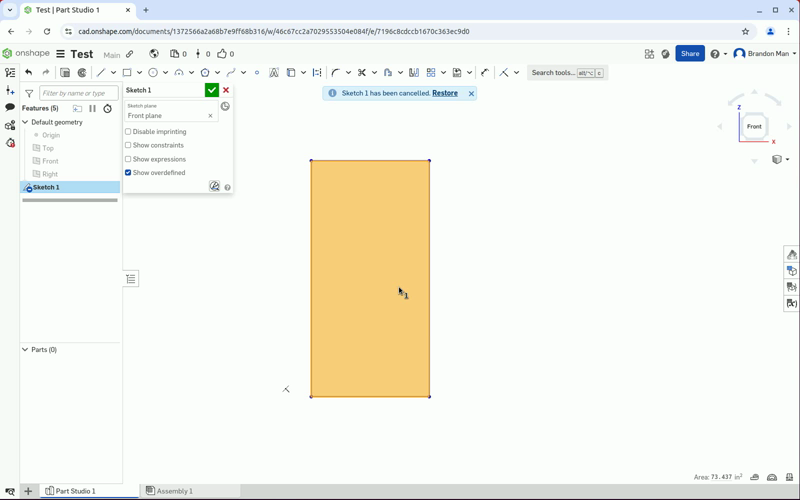
scroll(-6)
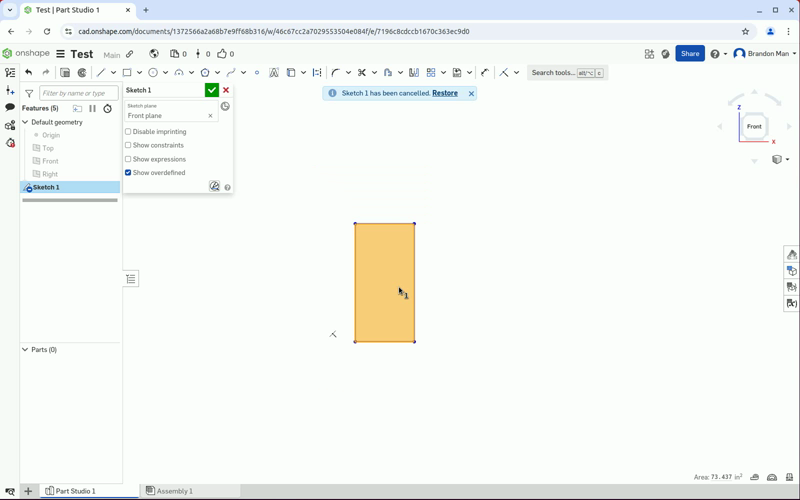
scroll(-6)
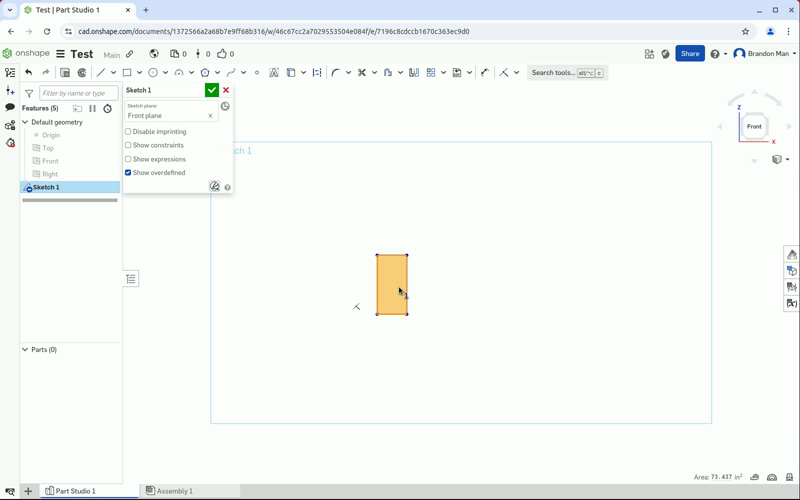
mouse_move(73, 352)
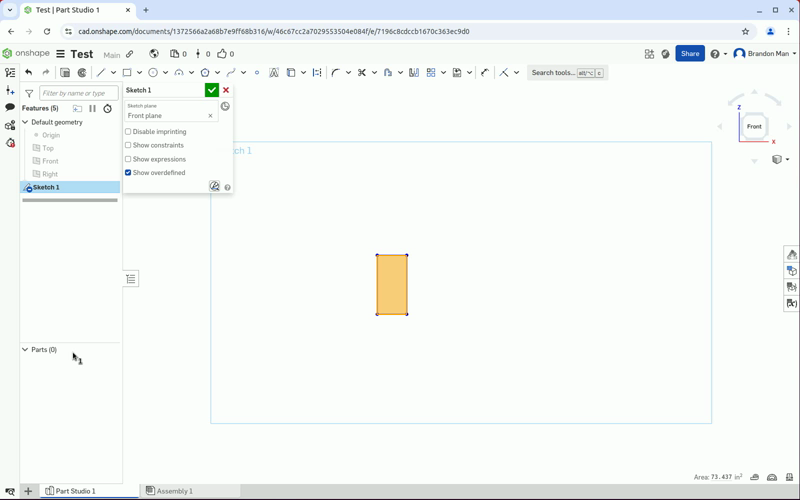
key(shift+y)
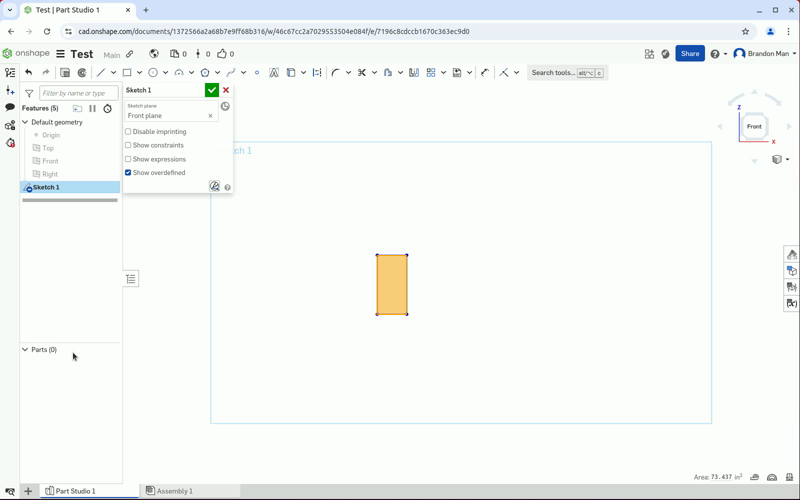
key(shift+e)
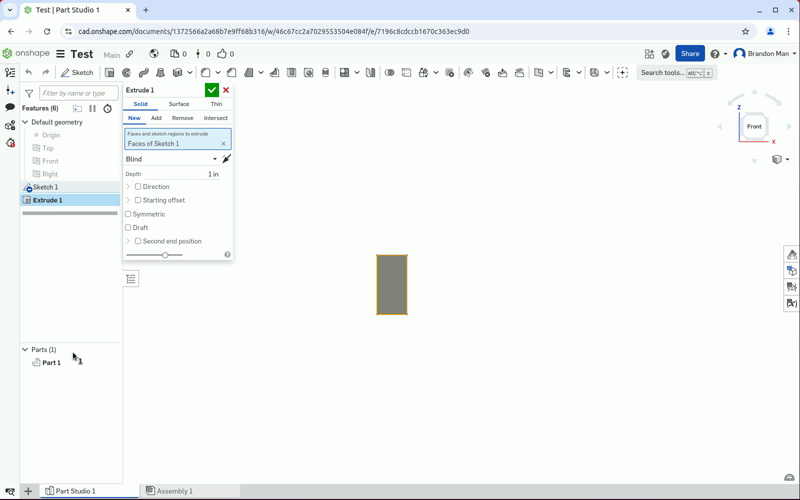
mouse_move(143, 106)
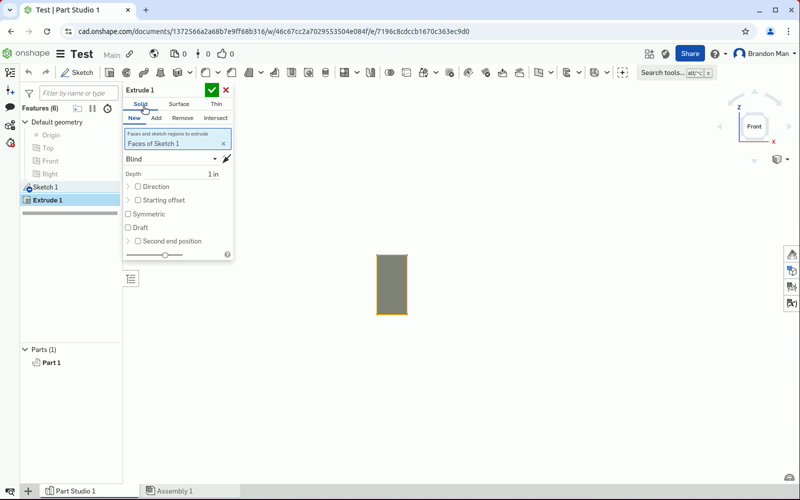
click(143, 106)
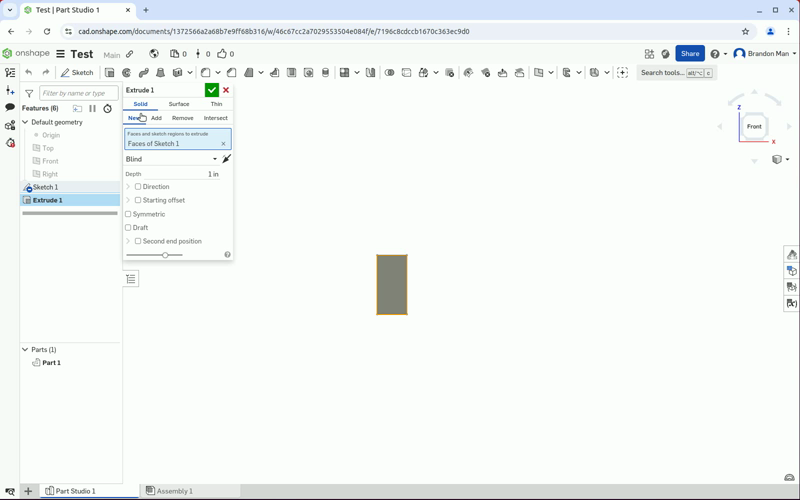
mouse_move(137, 120)
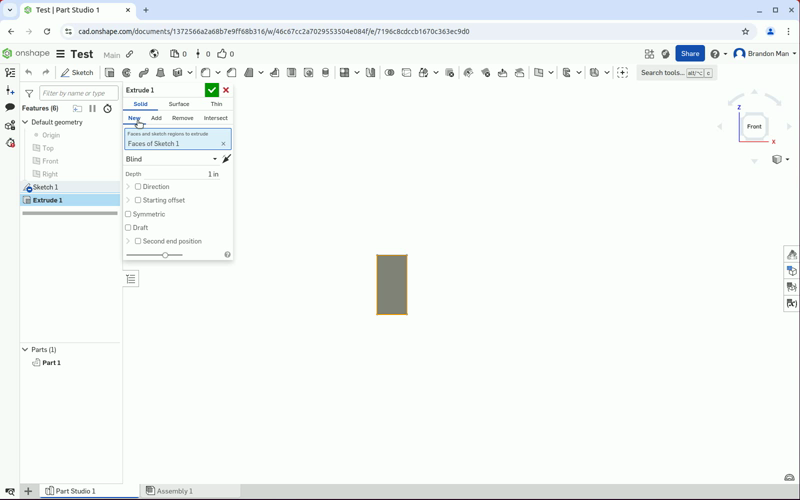
click(137, 120)
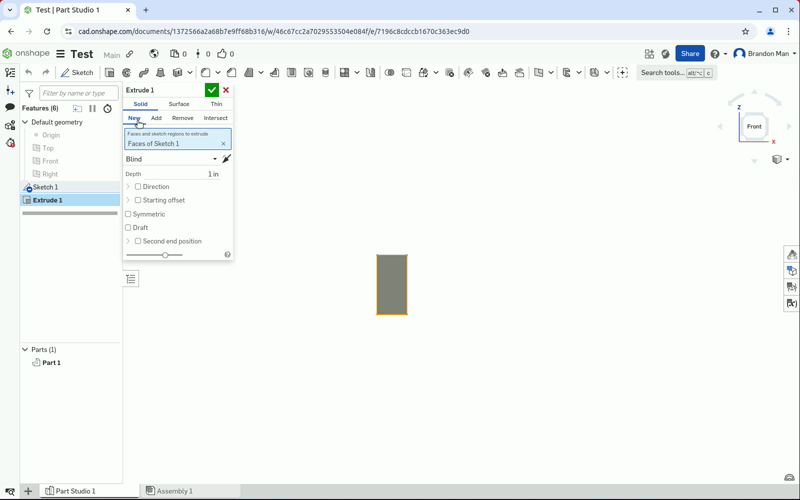
key(tab, 4)
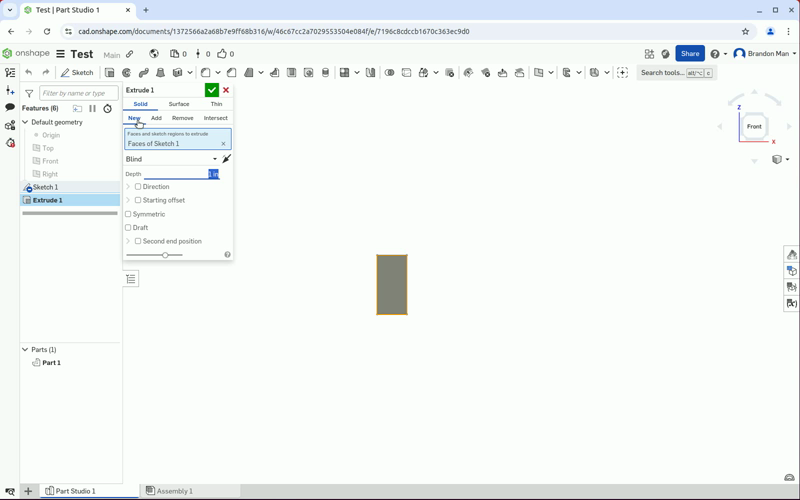
text(4.574)
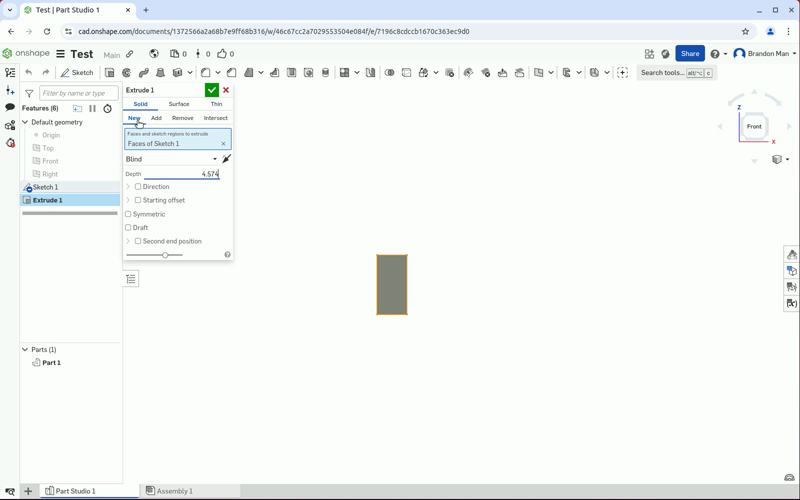
key(enter)
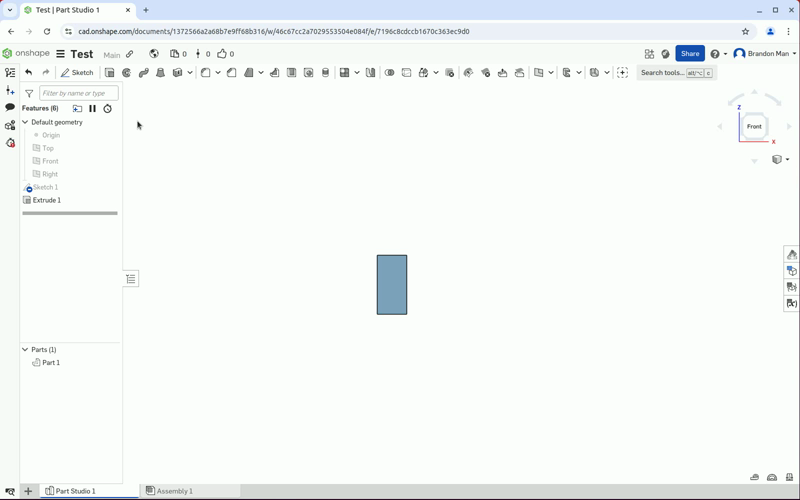
key(shift+h)
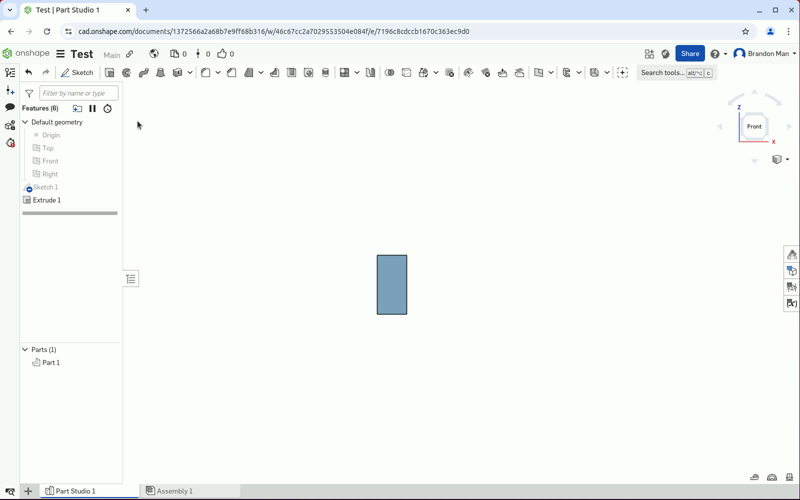
key(shift+h)
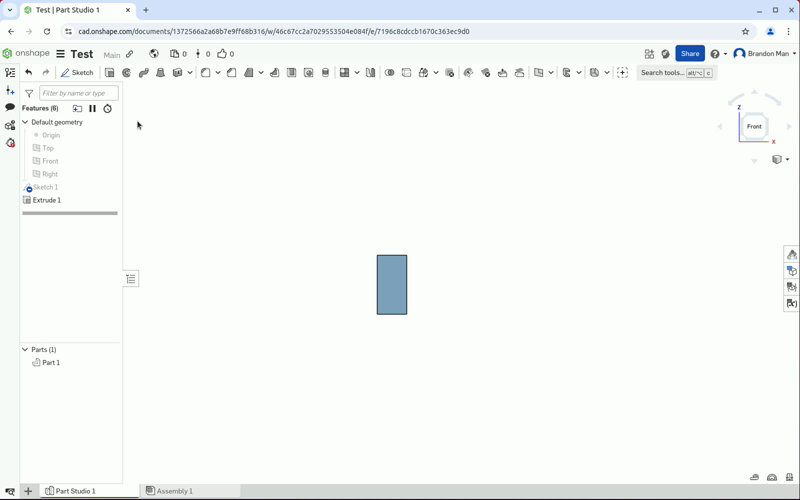
mouse_move(73, 189)
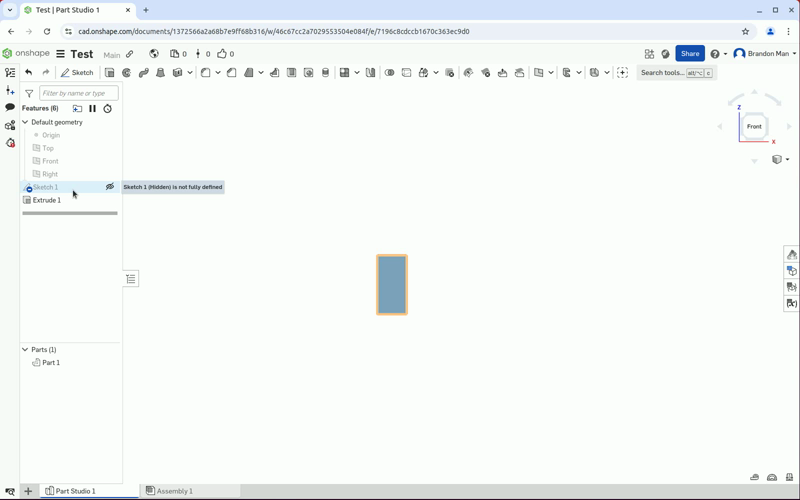
click(73, 189)
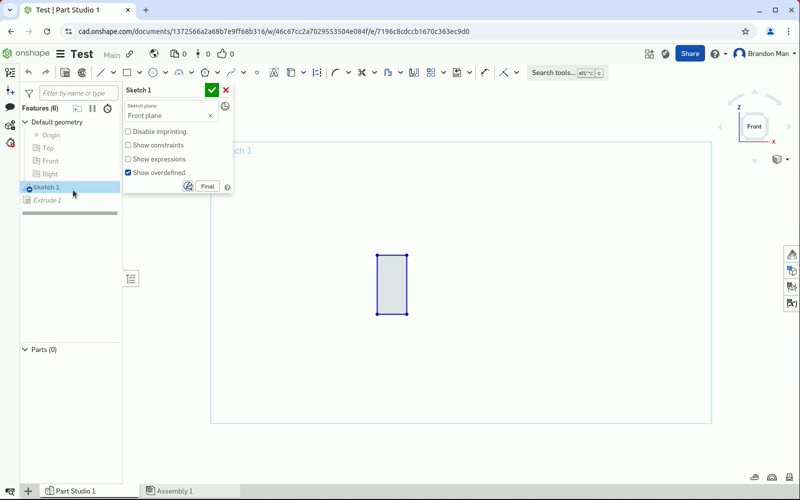
mouse_move(229, 92)
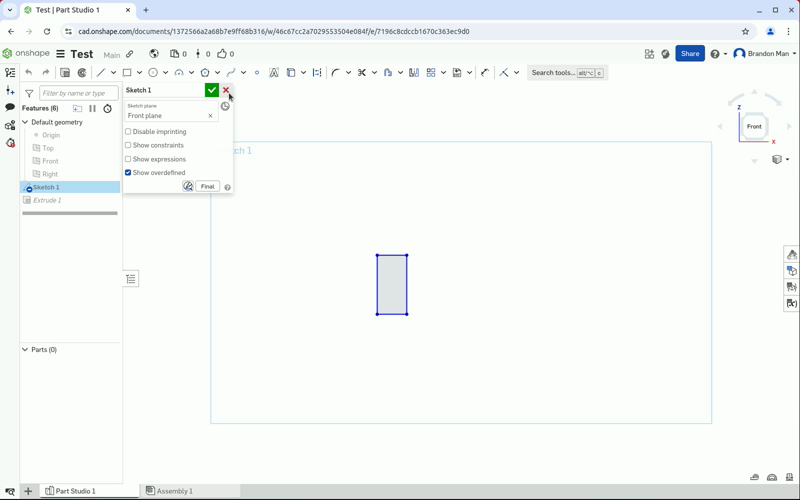
click(229, 92)
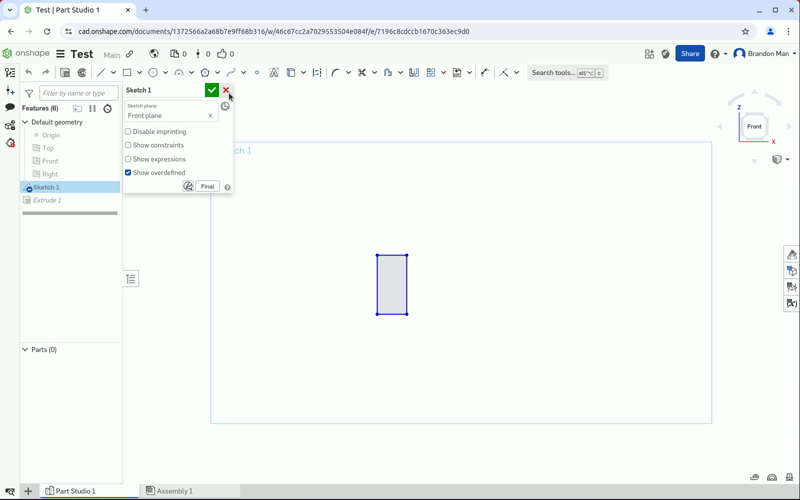
key(shift+s)
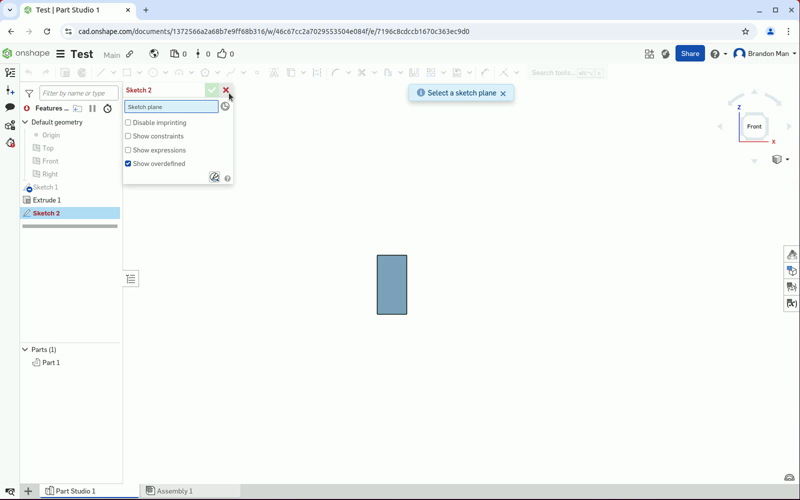
mouse_move(73, 163)
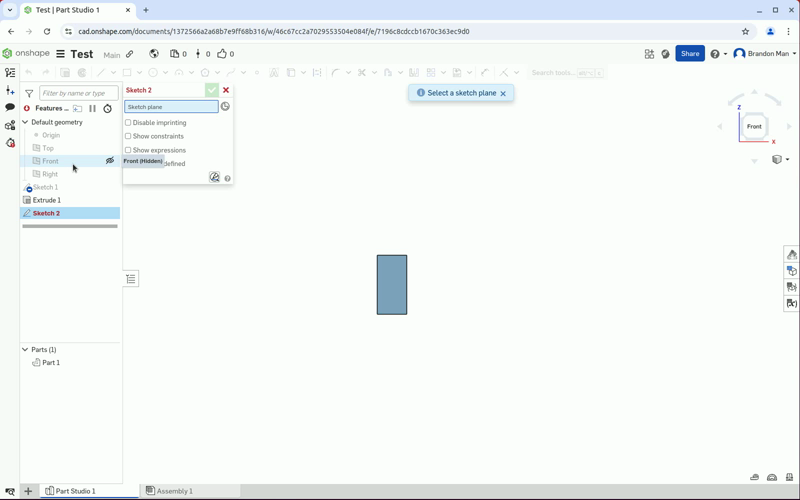
click(73, 163)
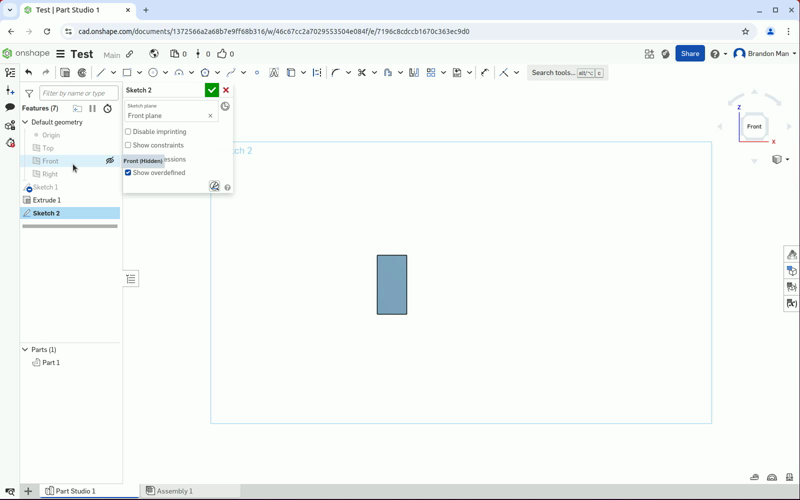
mouse_move(73, 352)
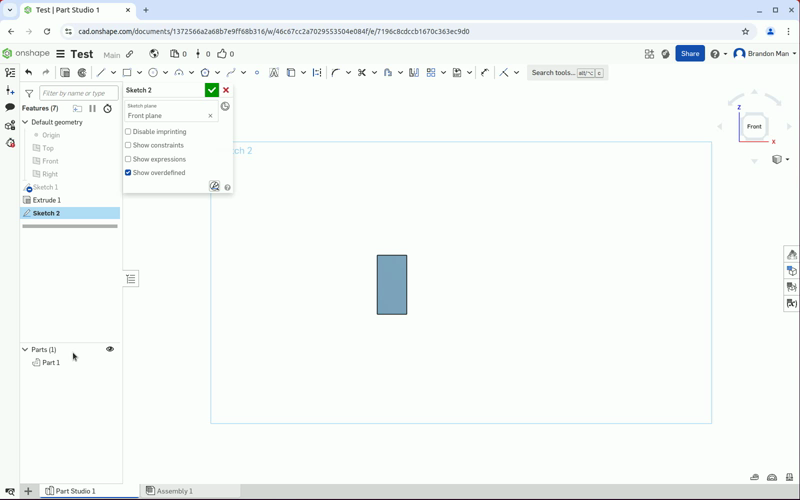
key(y)
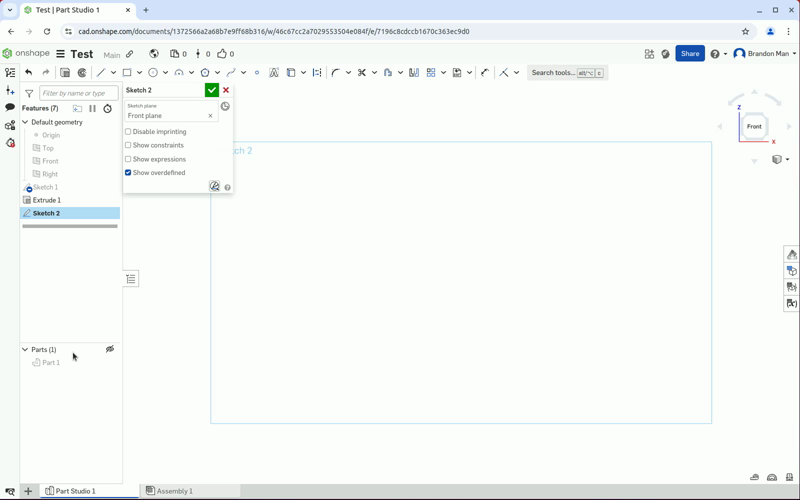
key(l)
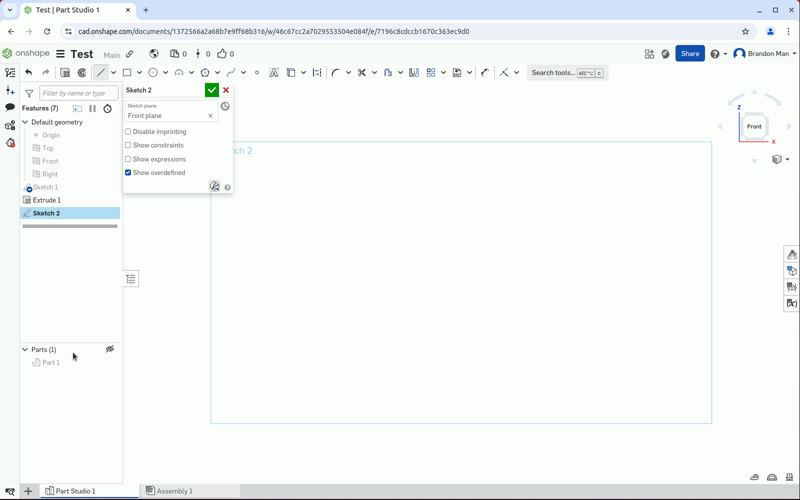
key_down(shift)
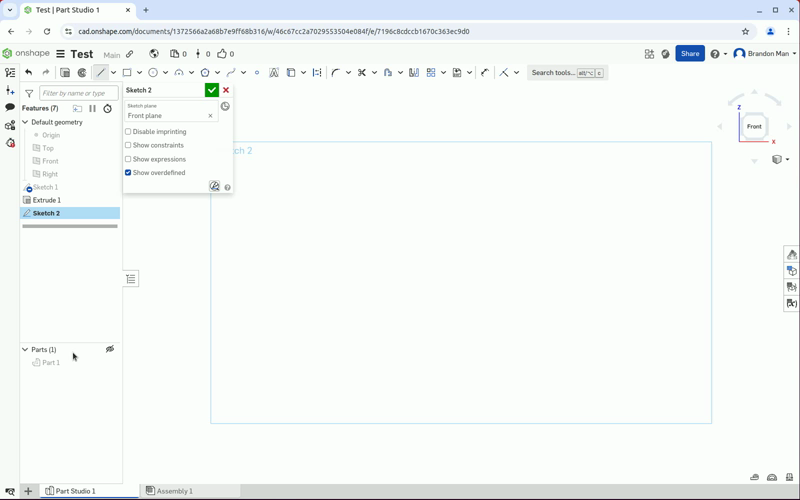
mouse_move(348, 314)
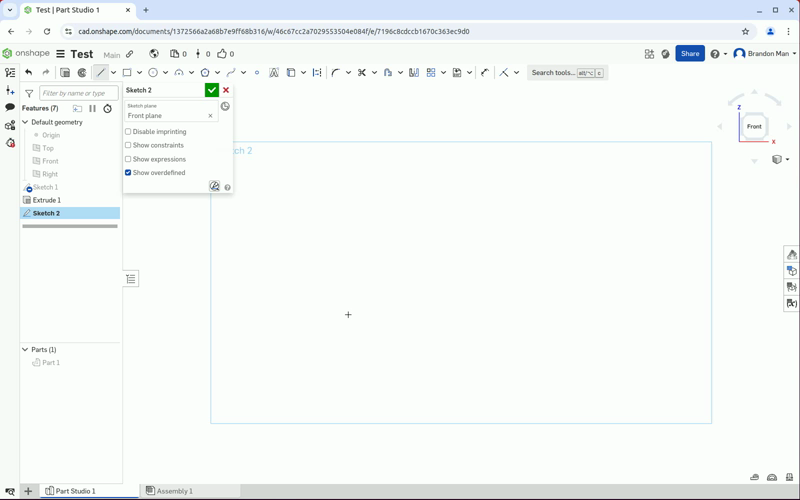
click(348, 314)
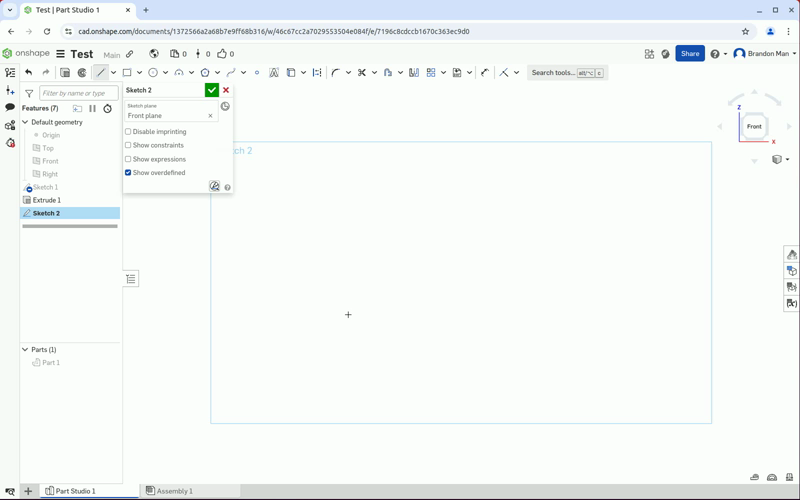
key_up(shift)
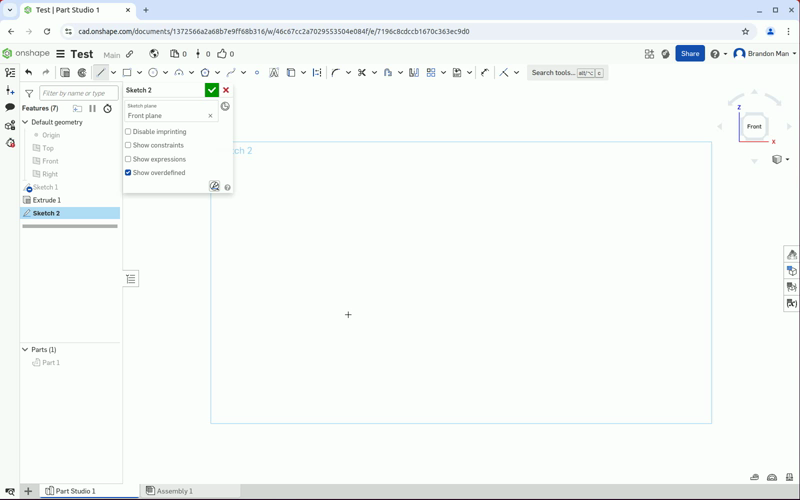
key_down(shift)
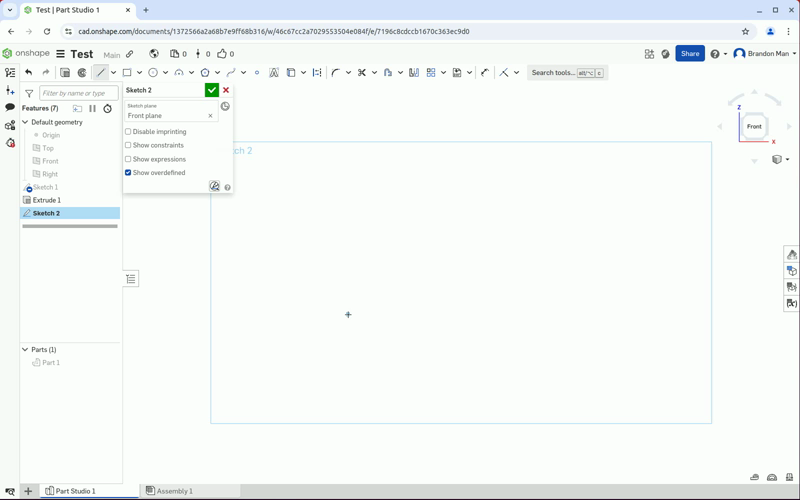
mouse_move(378, 314)
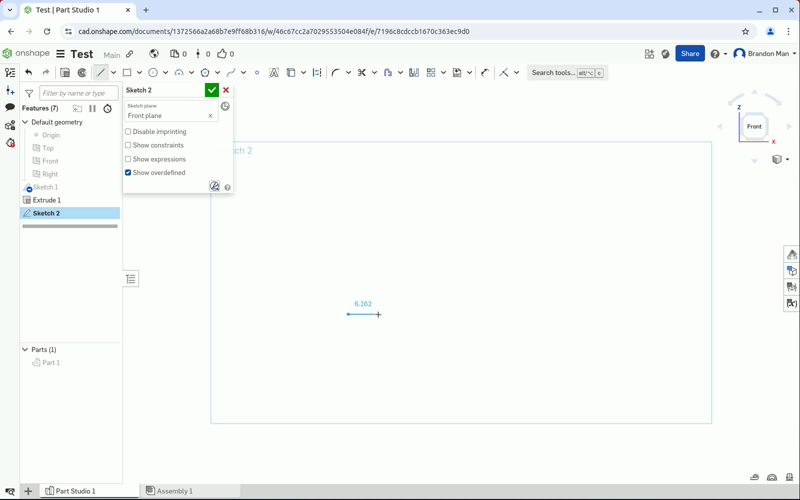
mouse_move(377, 314)
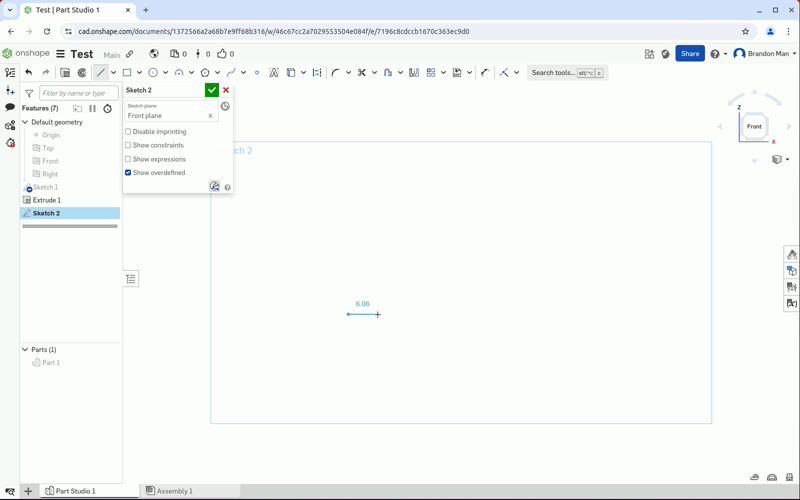
click(377, 314)
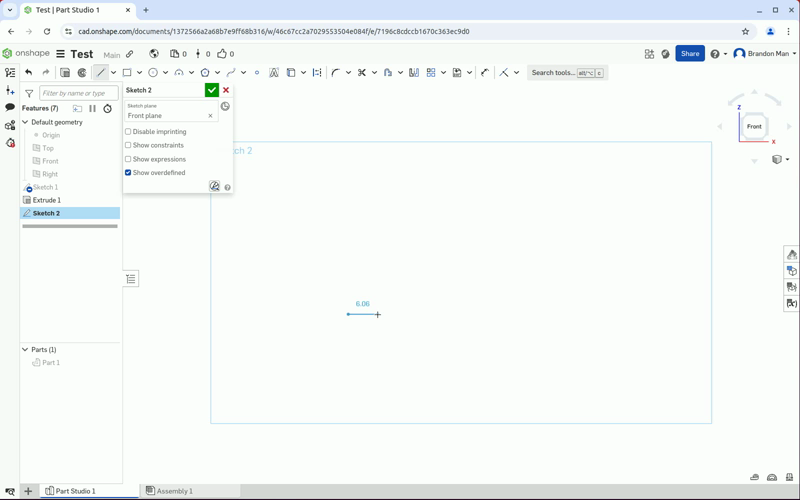
key_up(shift)
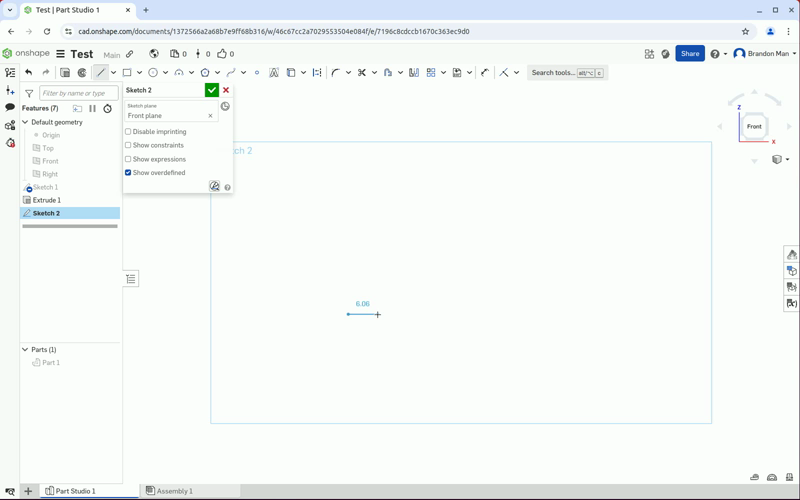
key_down(shift)
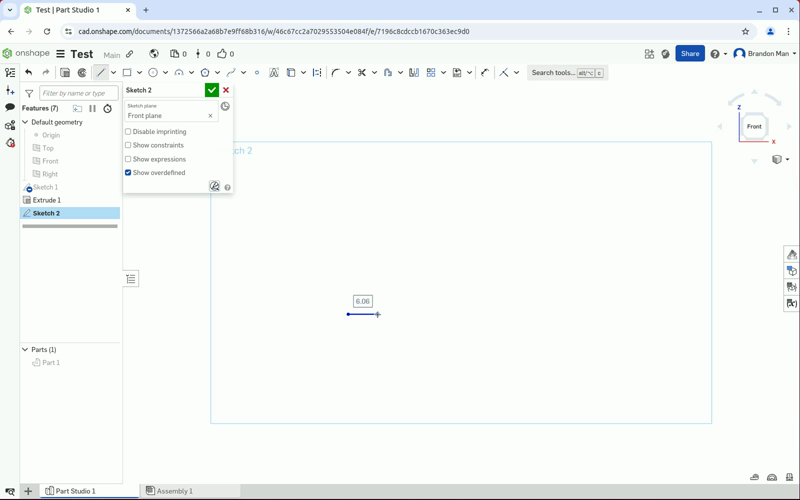
mouse_move(407, 314)
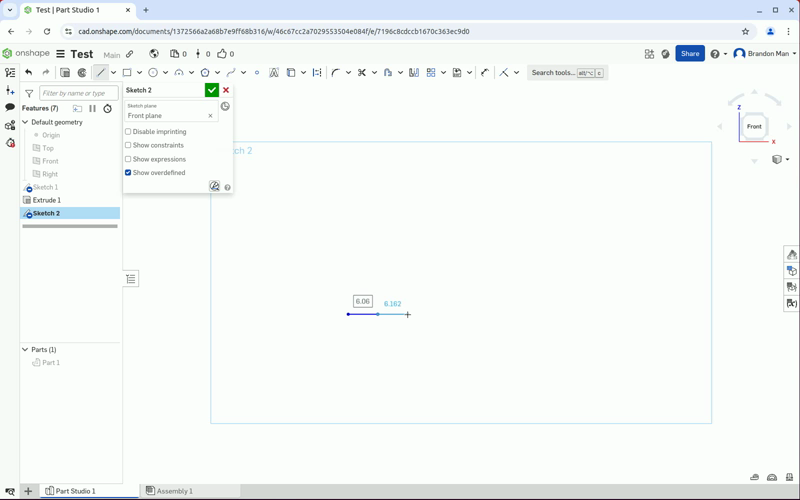
mouse_move(377, 255)
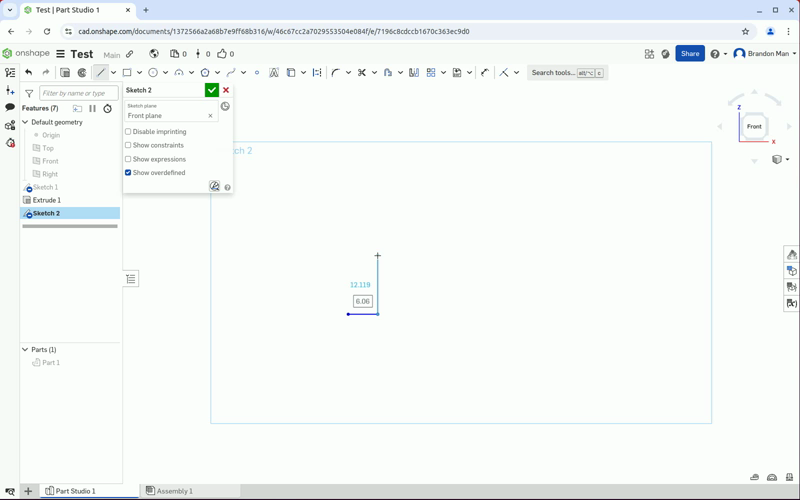
click(377, 255)
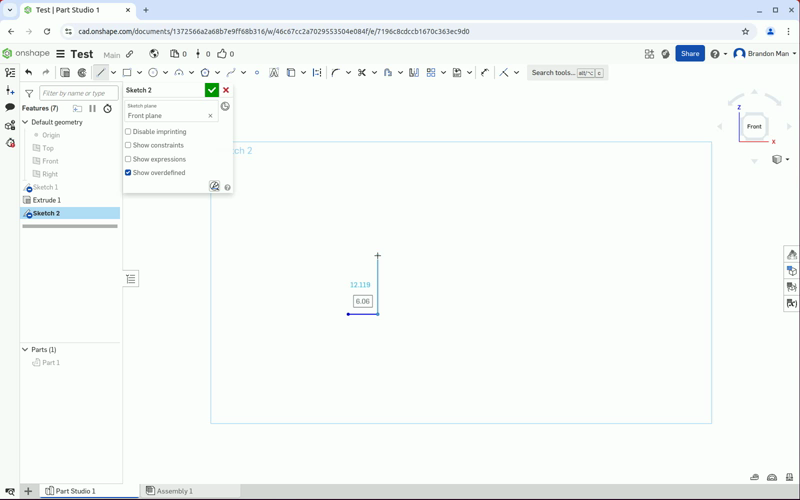
key_up(shift)
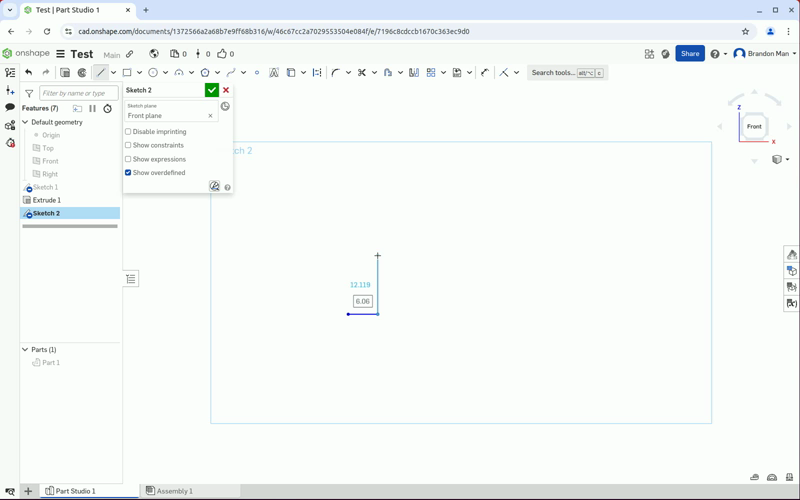
key_down(shift)
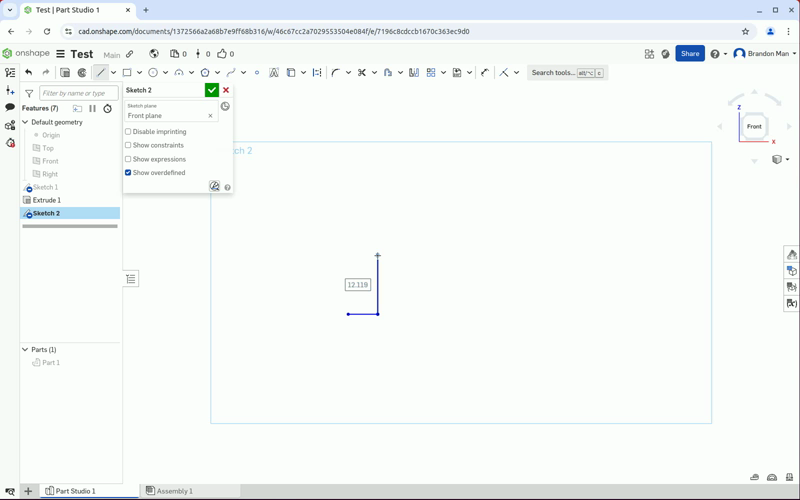
mouse_move(407, 255)
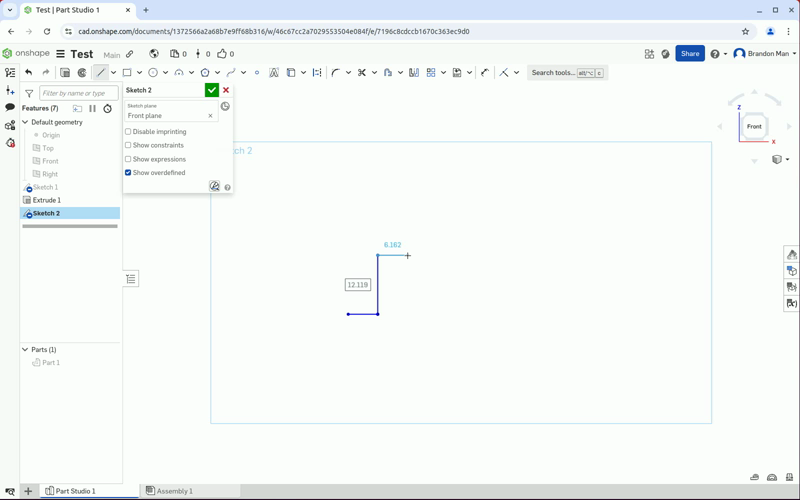
mouse_move(348, 255)
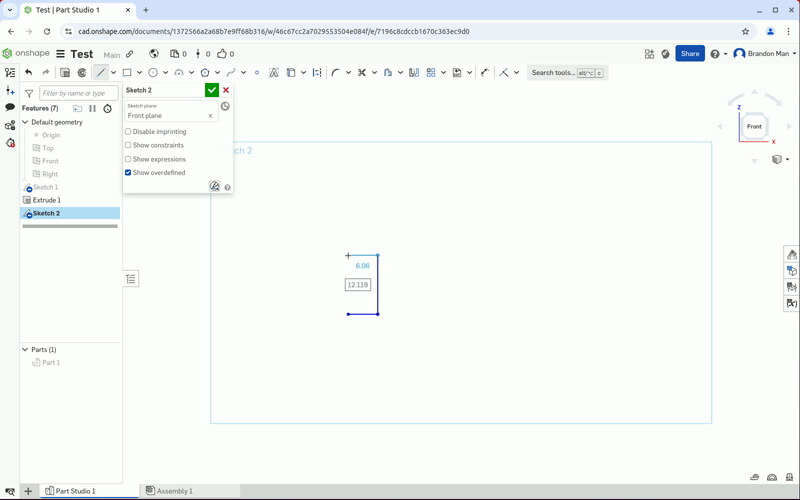
click(348, 255)
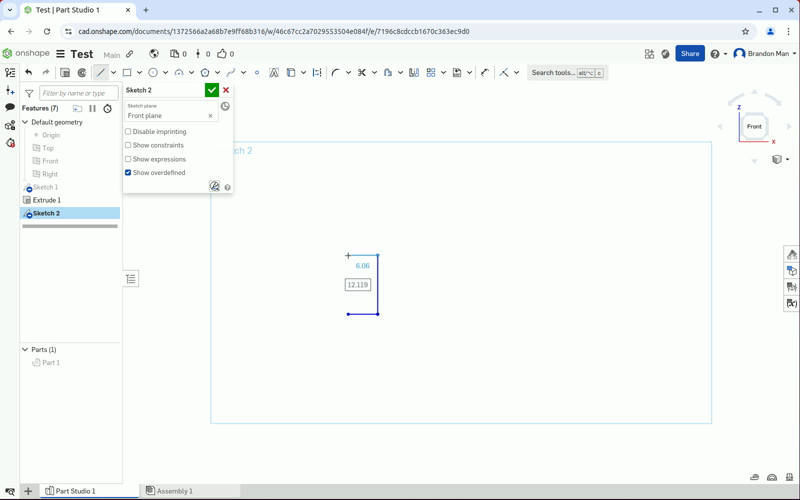
key_up(shift)
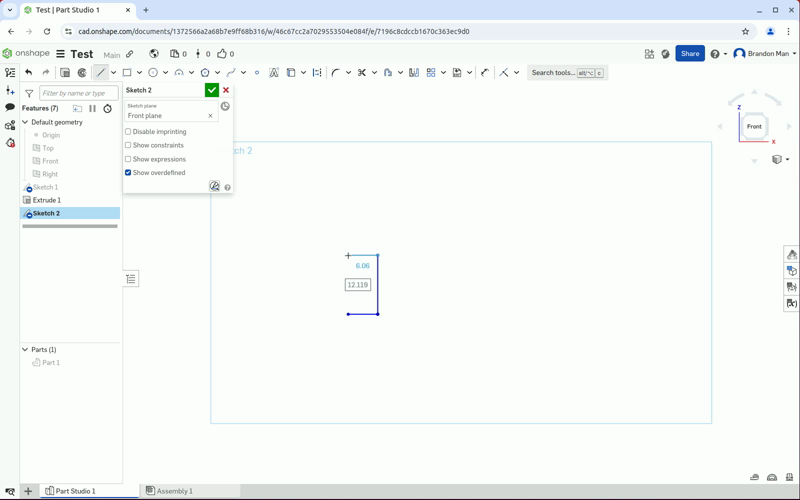
mouse_move(378, 255)
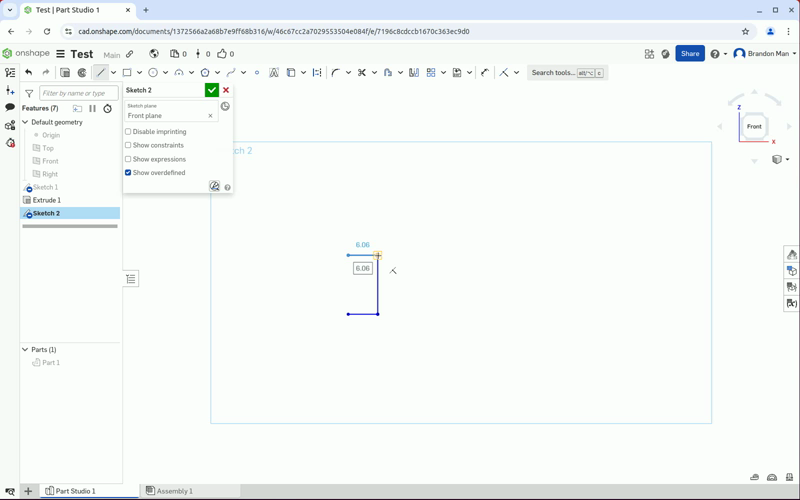
key_down(shift)
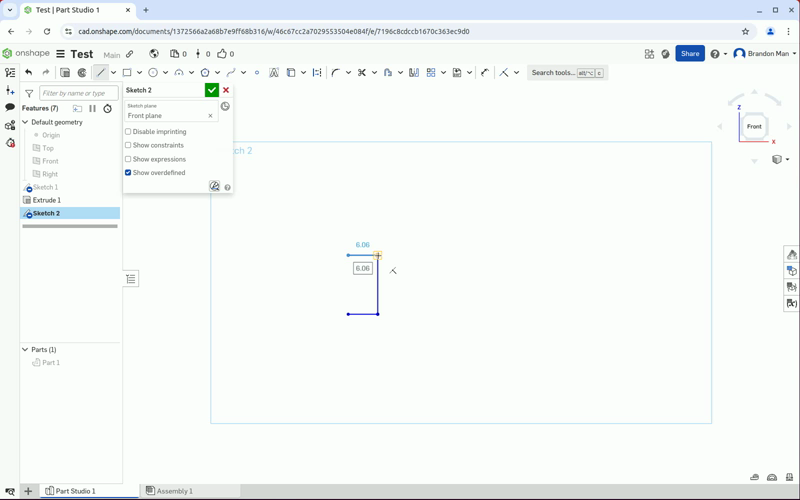
mouse_move(348, 314)
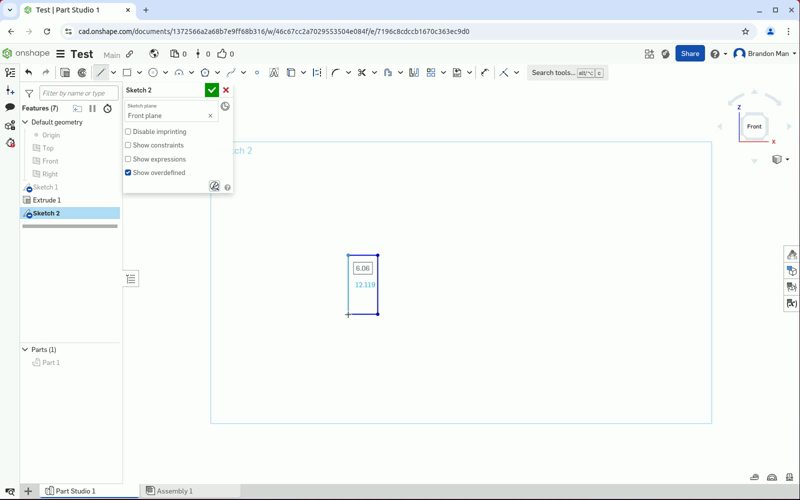
key_up(shift)
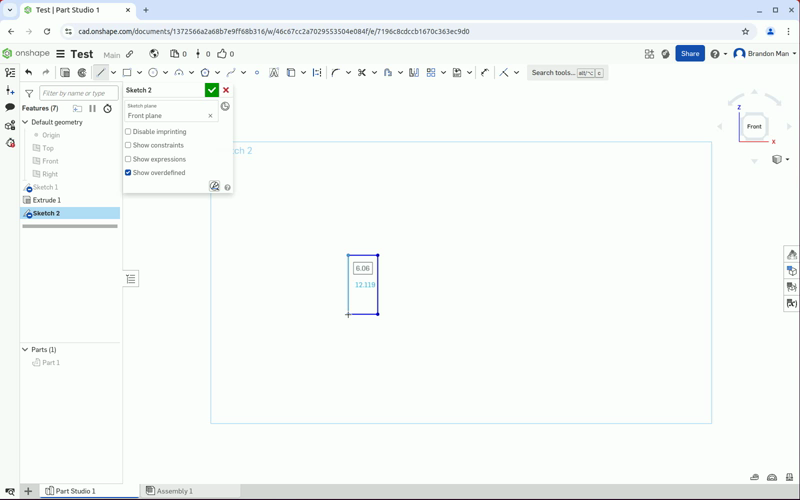
click(348, 314)
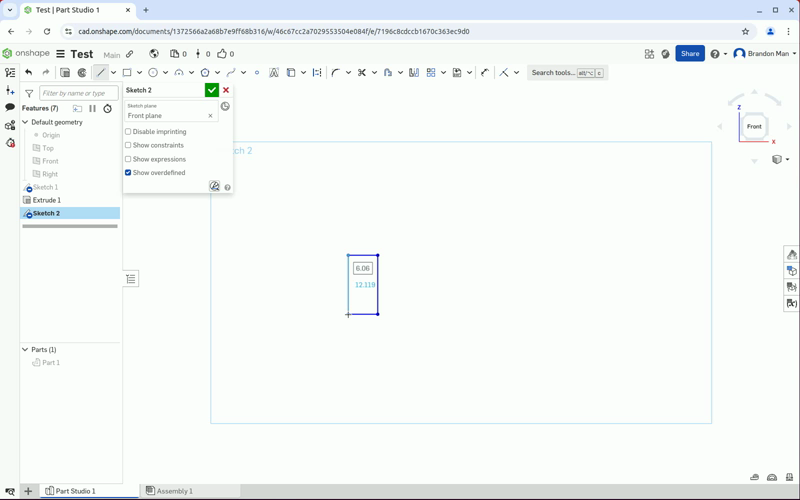
key(esc)
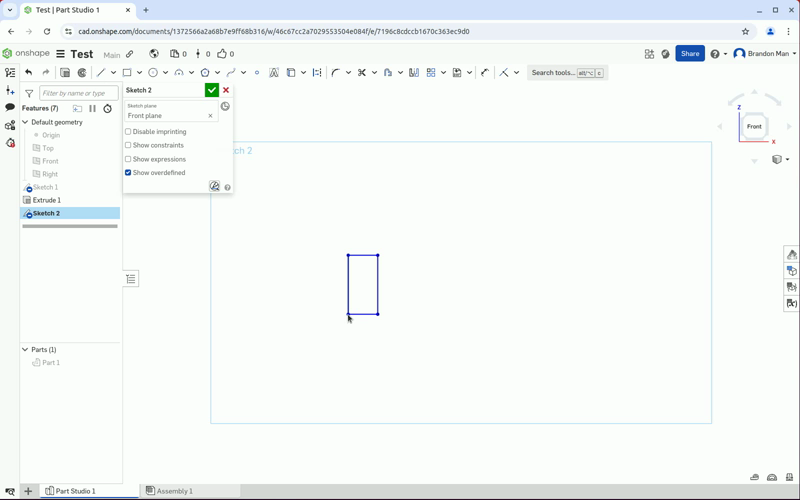
mouse_move(351, 306)
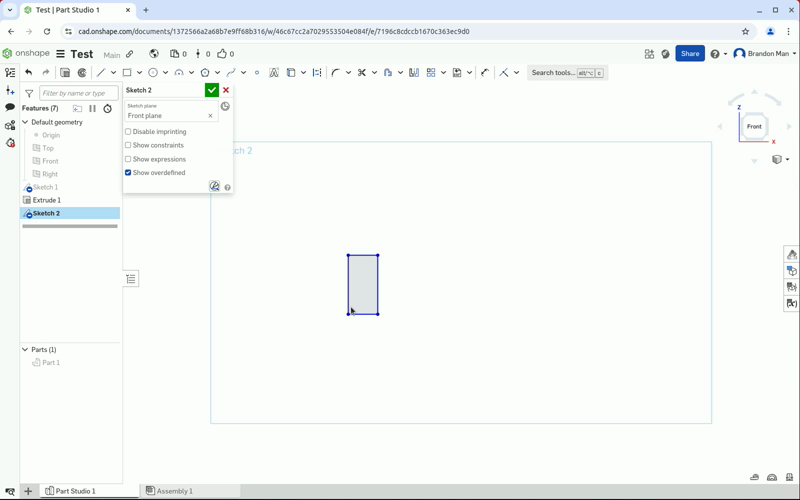
scroll(6)
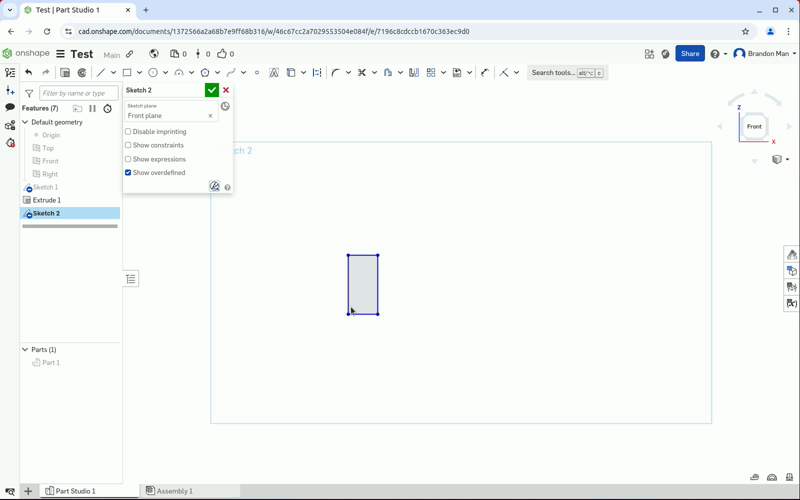
scroll(6)
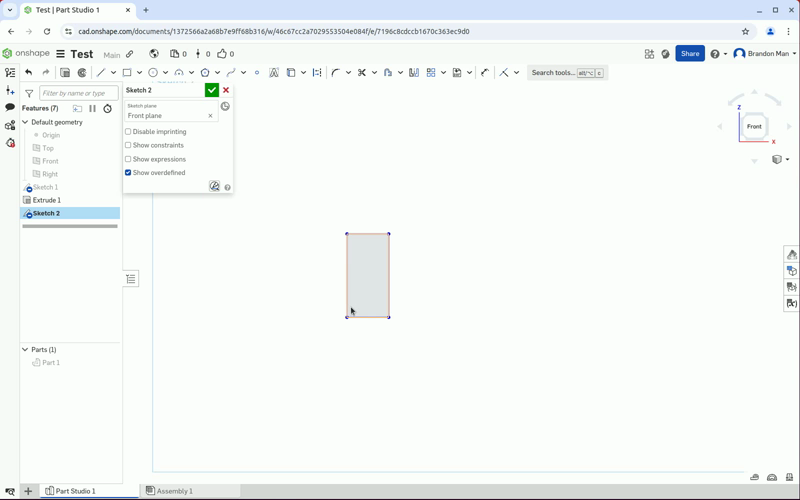
scroll(6)
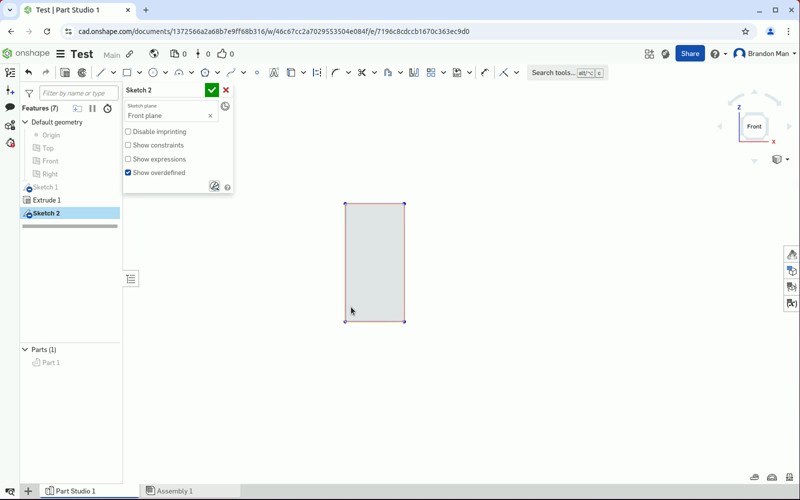
scroll(6)
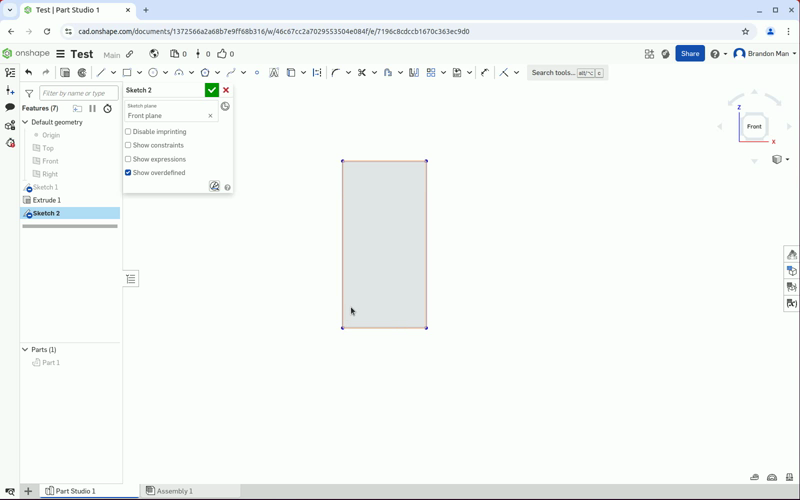
scroll(6)
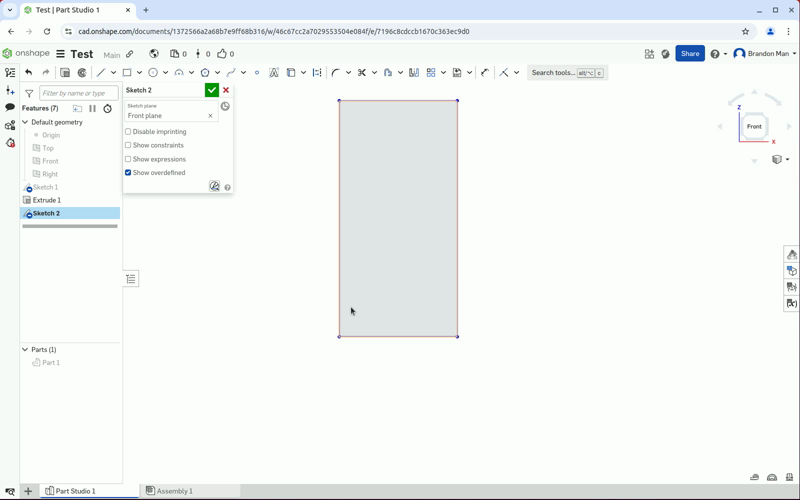
scroll(6)
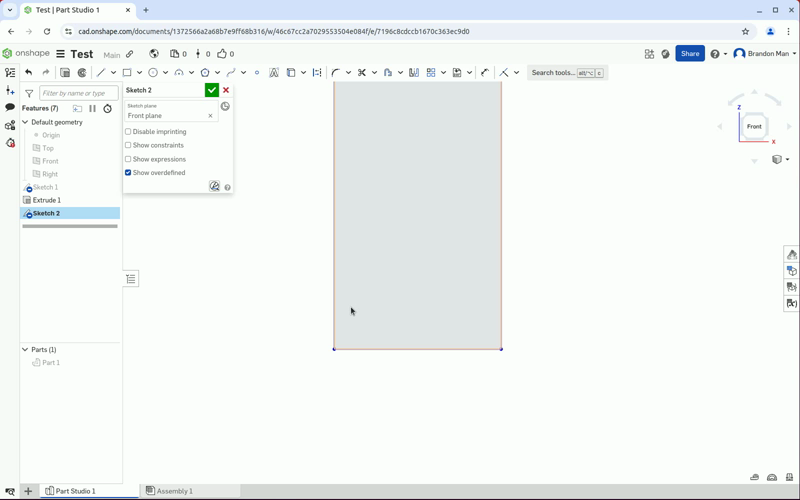
scroll(6)
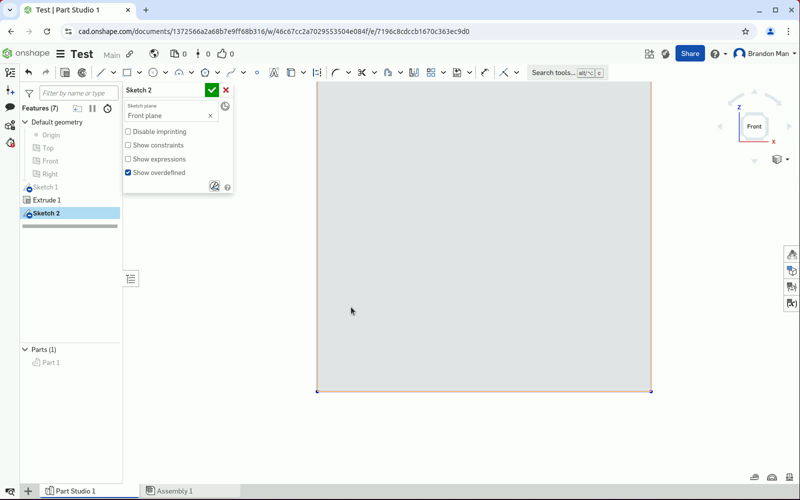
click(351, 306)
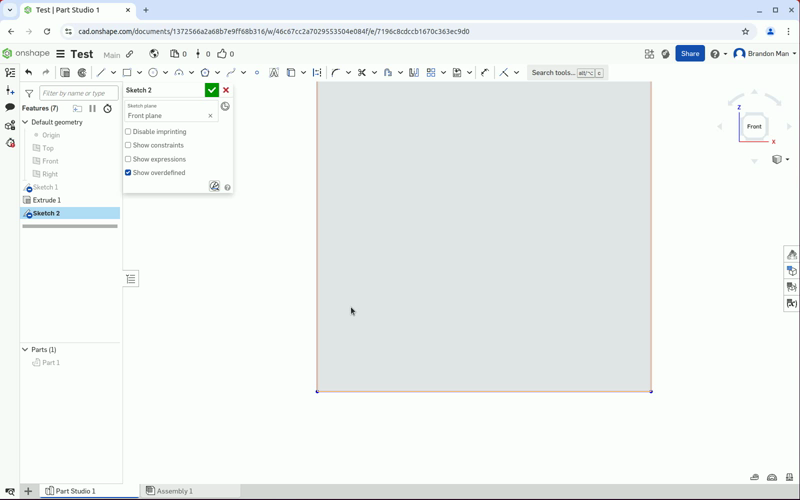
scroll(-6)
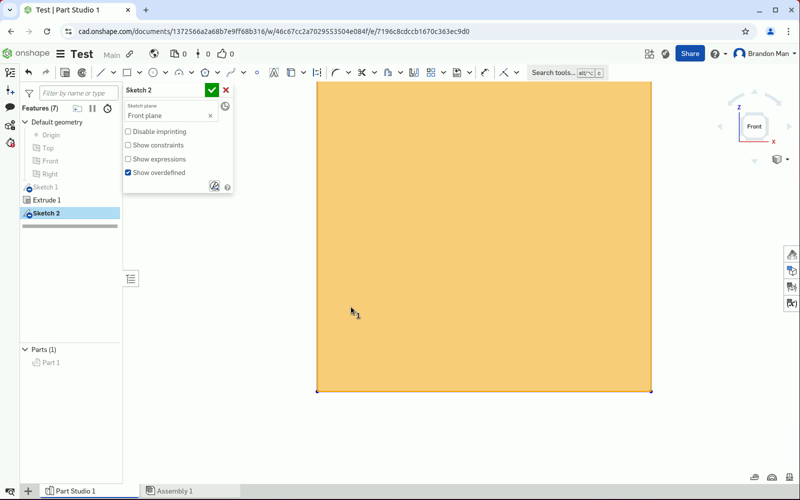
scroll(-6)
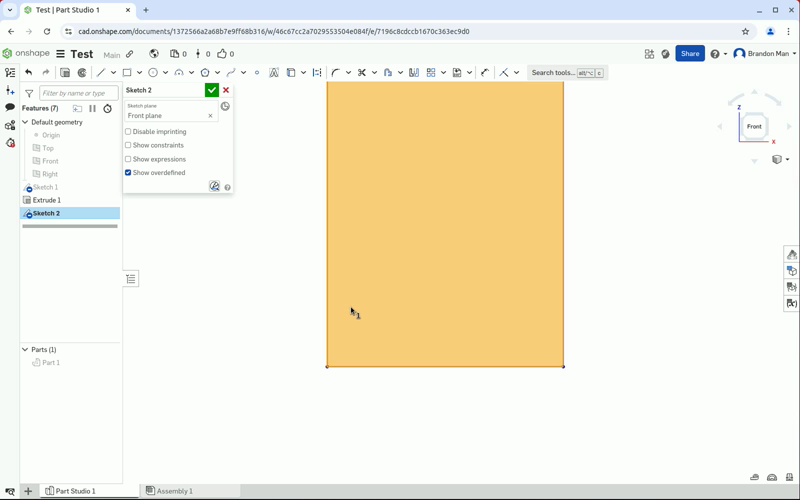
scroll(-6)
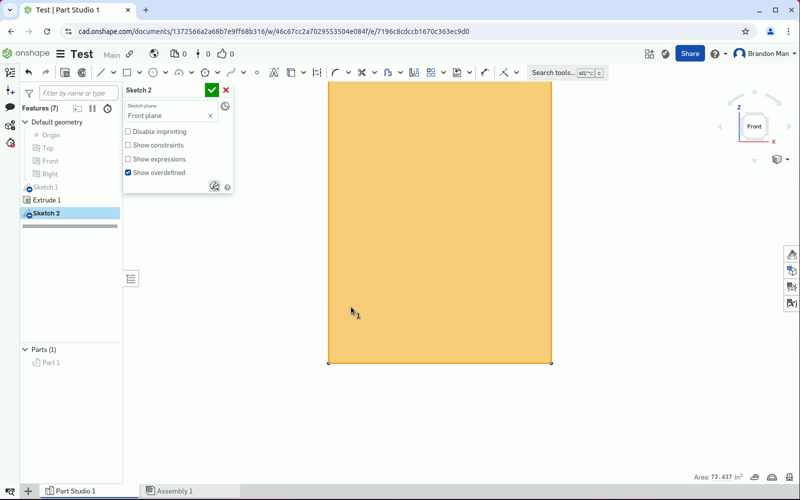
scroll(-6)
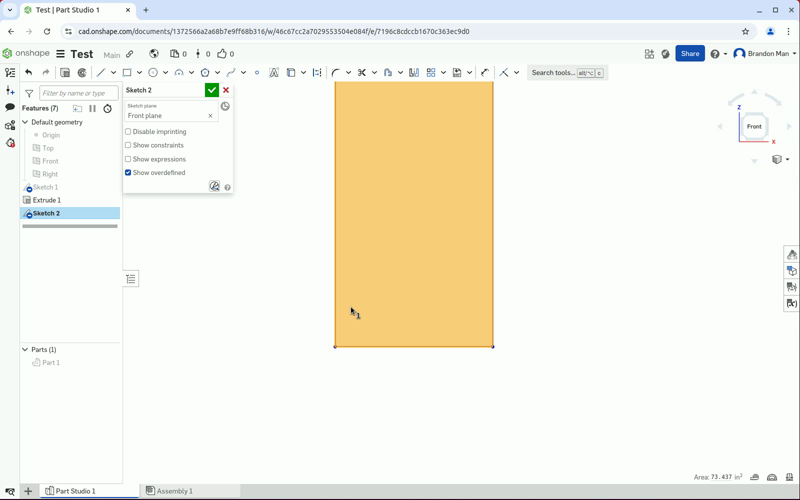
scroll(-6)
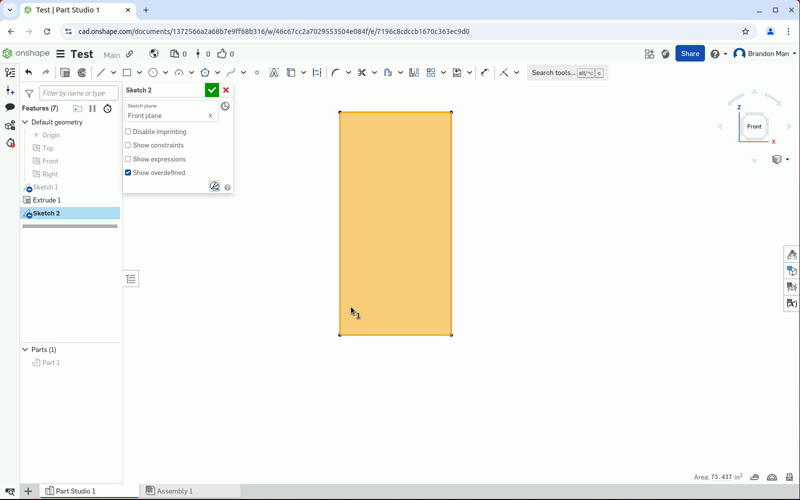
scroll(-6)
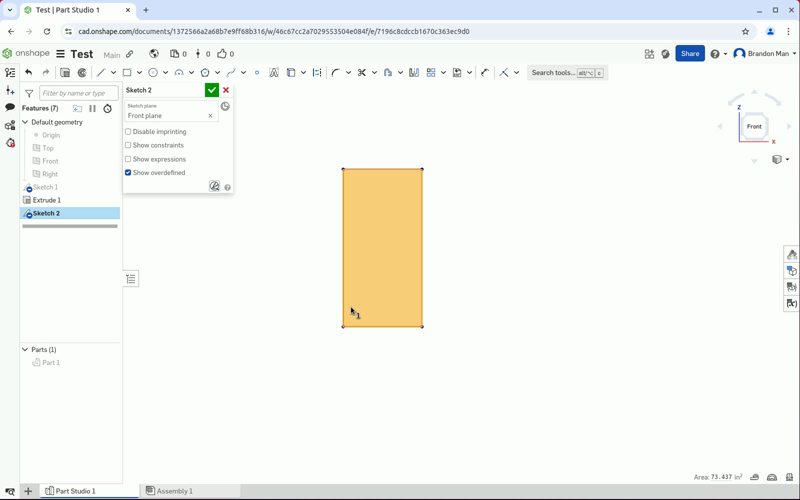
scroll(-6)
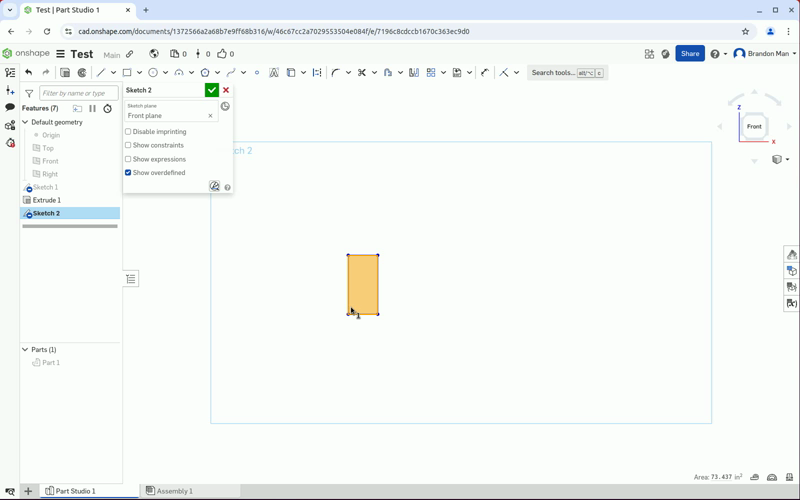
mouse_move(73, 352)
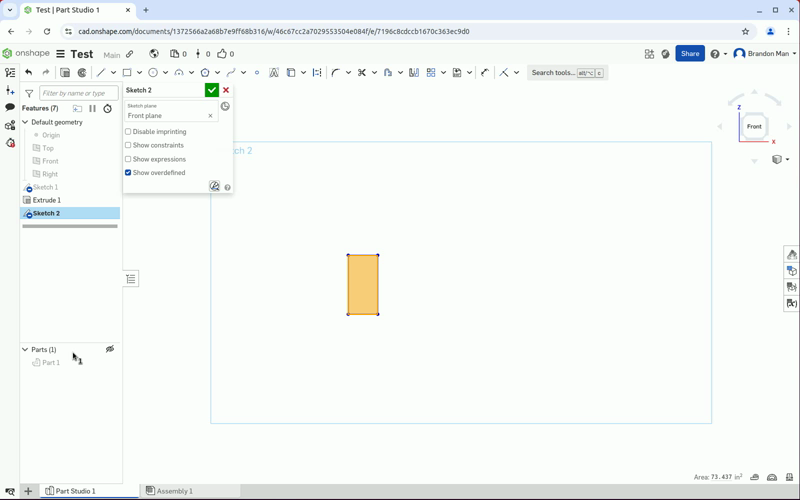
key(shift+y)
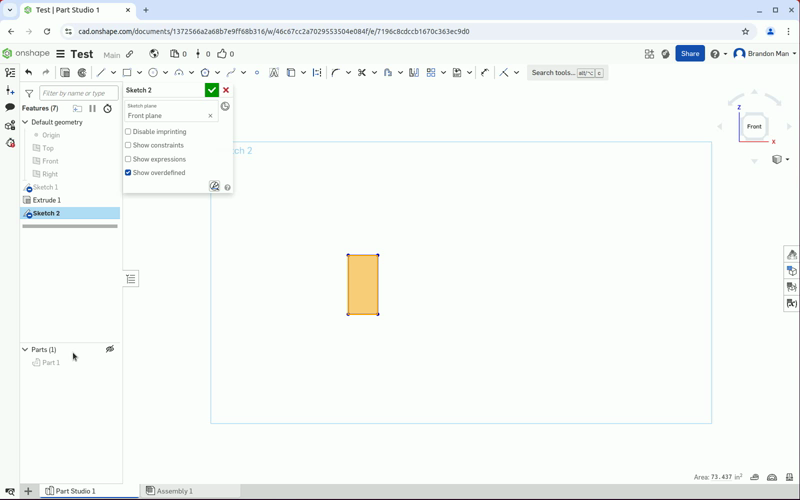
key(shift+e)
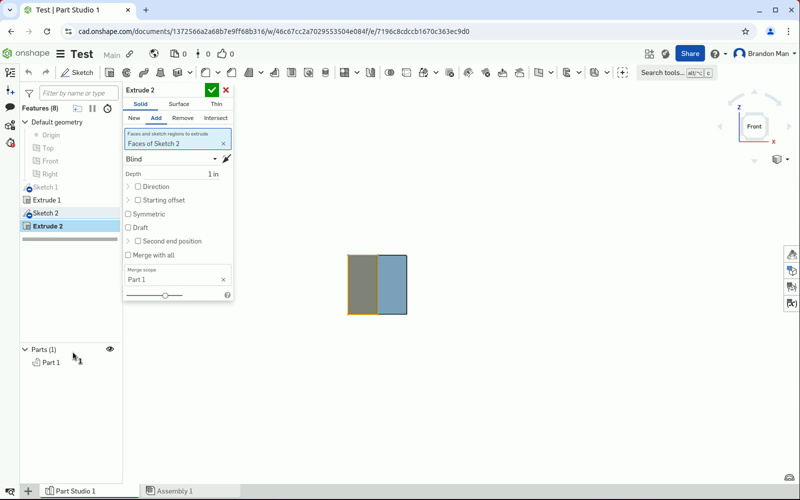
mouse_move(143, 106)
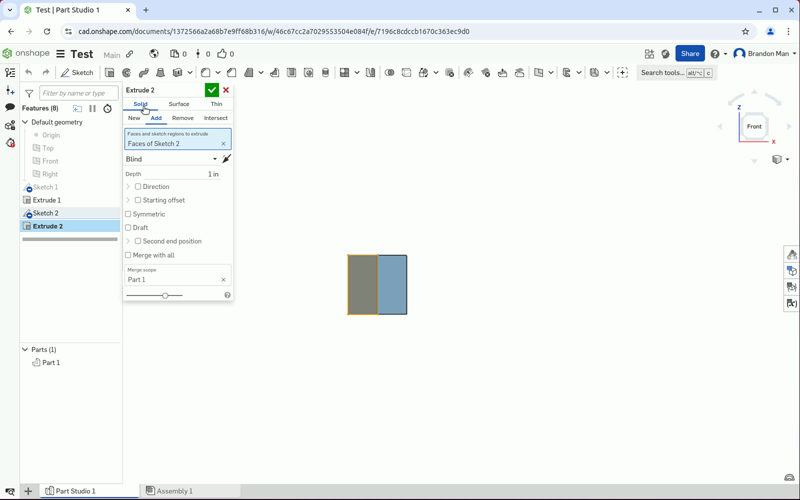
click(143, 106)
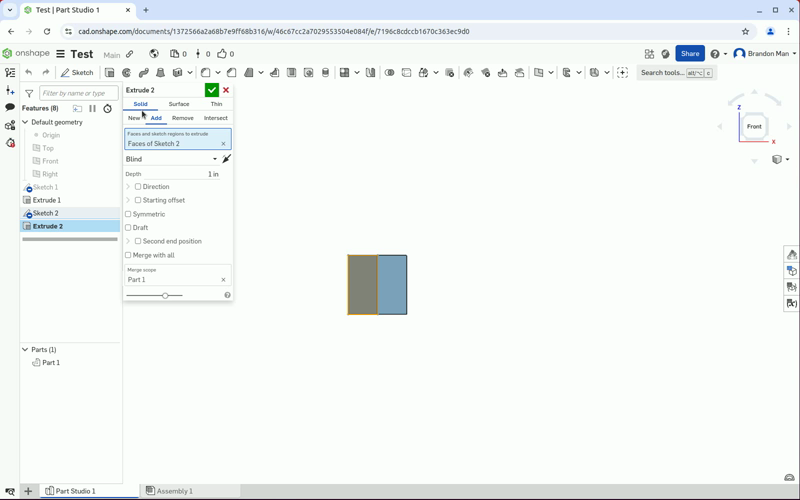
mouse_move(137, 120)
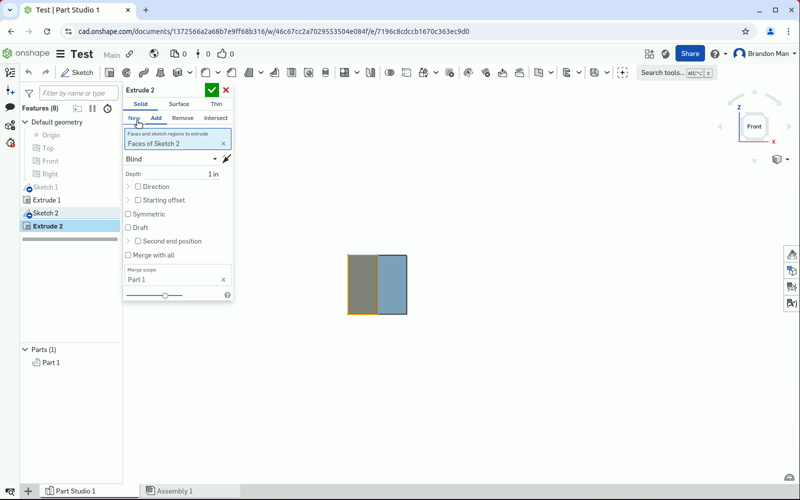
click(137, 120)
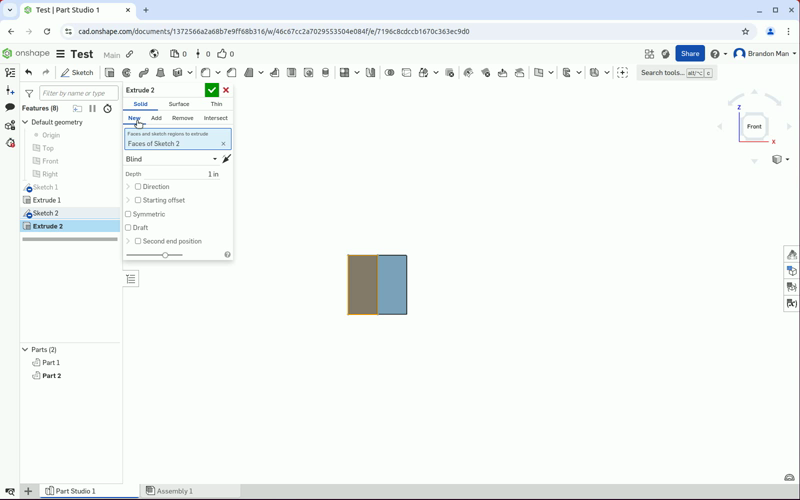
key(tab, 4)
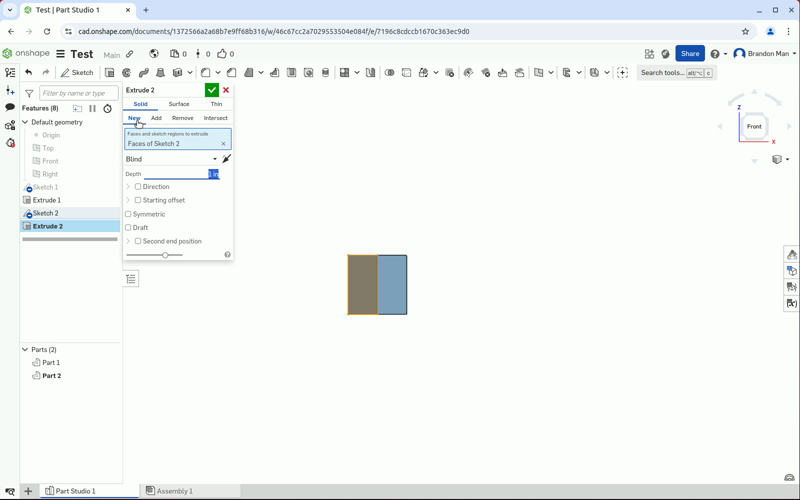
text(4.574)
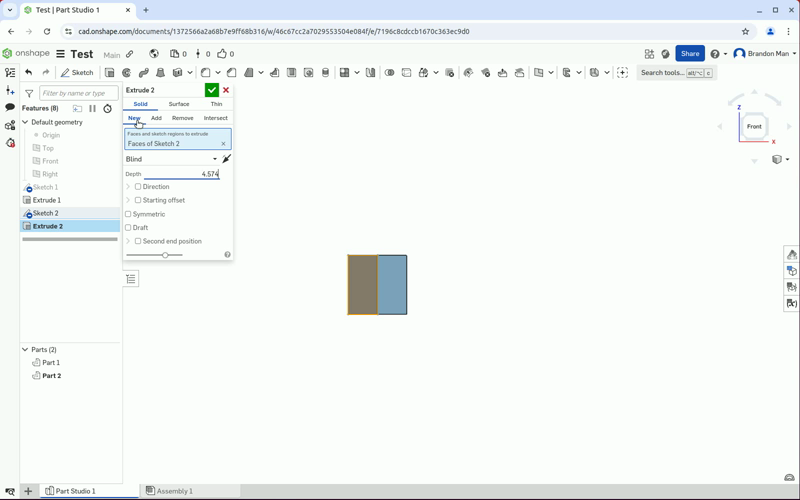
key(enter)
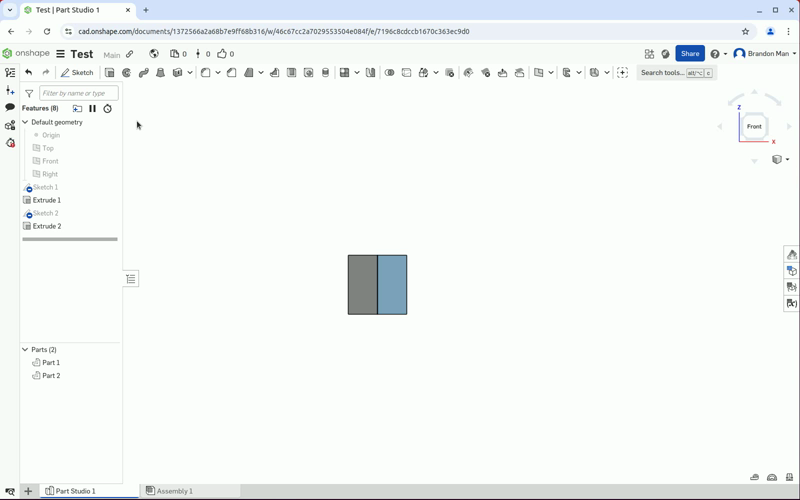
key(shift+h)
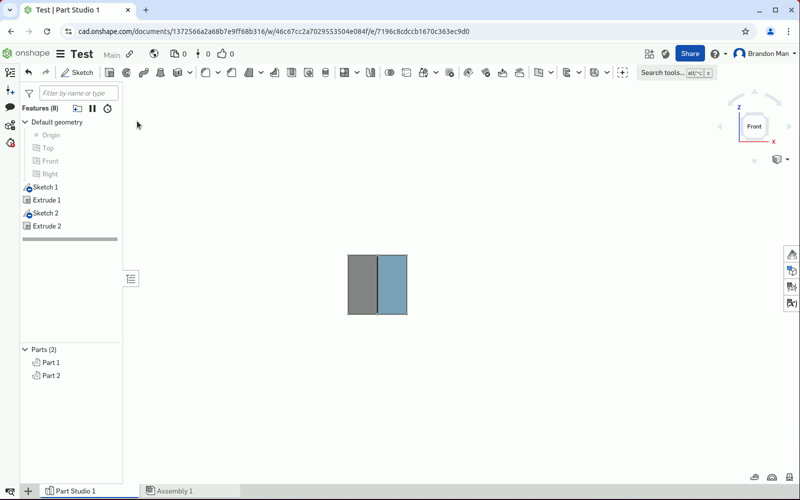
key(shift+h)
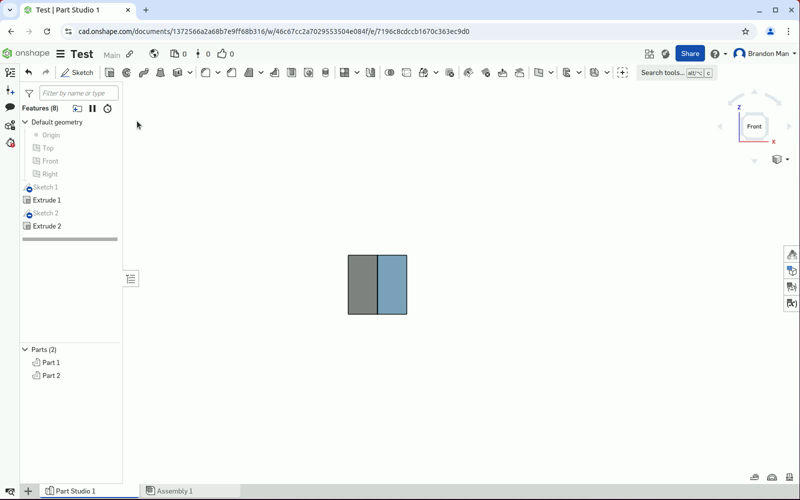
mouse_move(73, 189)
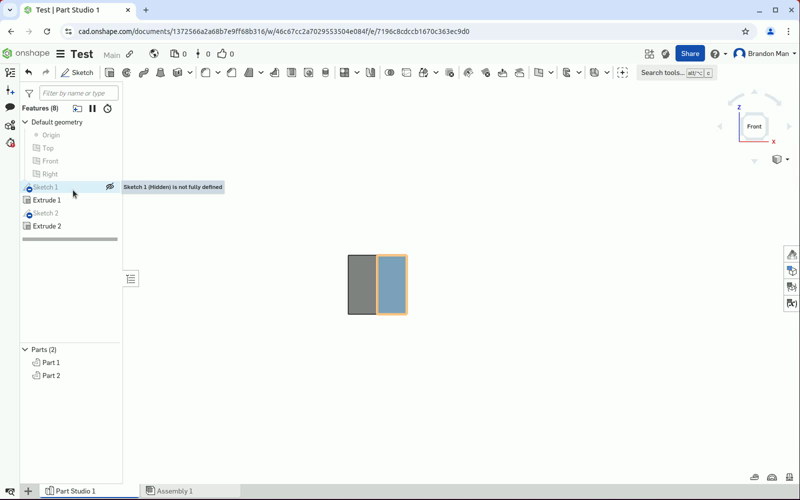
click(73, 189)
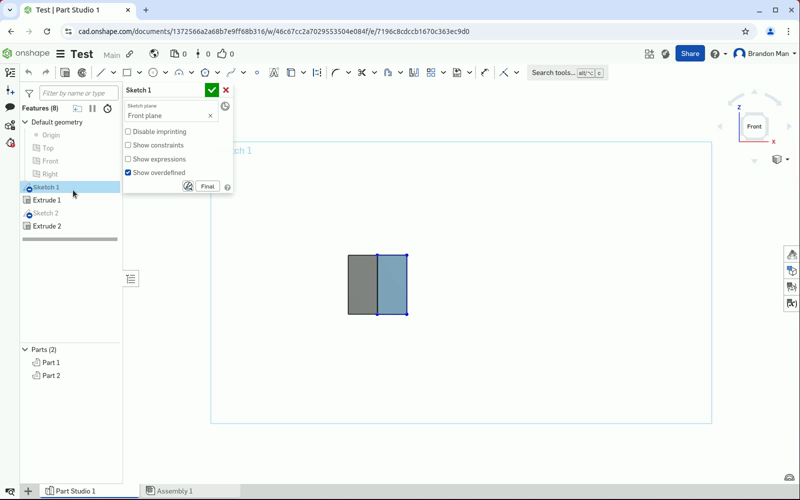
mouse_move(229, 92)
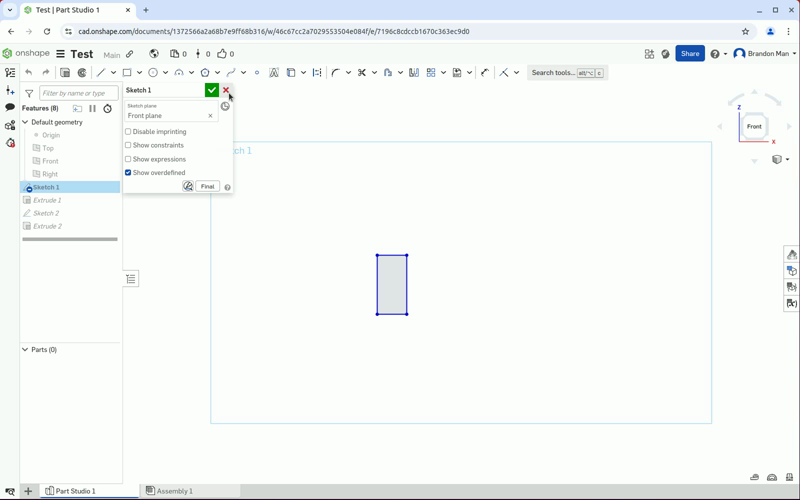
click(229, 92)
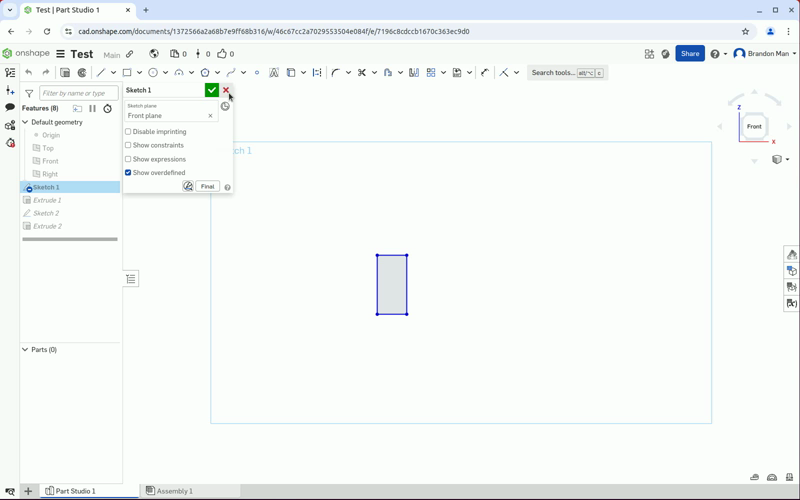
key(shift+s)
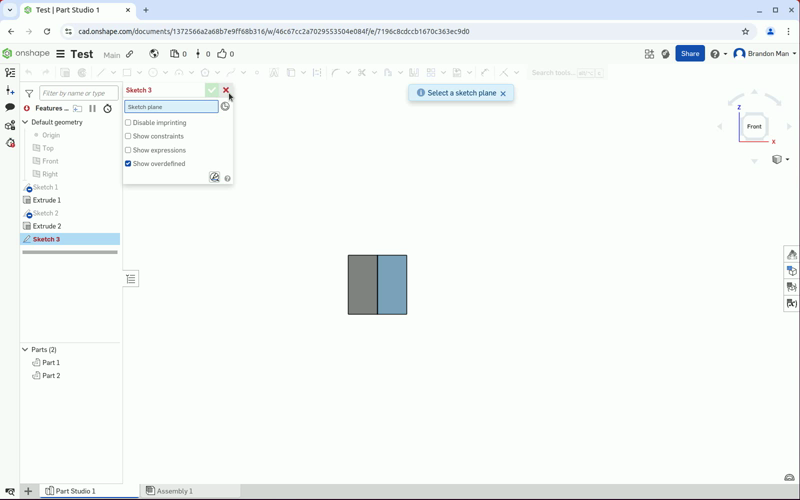
mouse_move(73, 163)
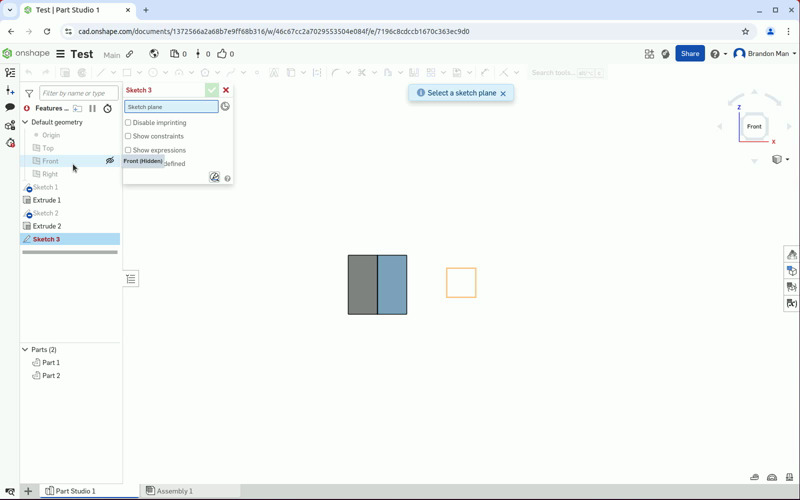
click(73, 163)
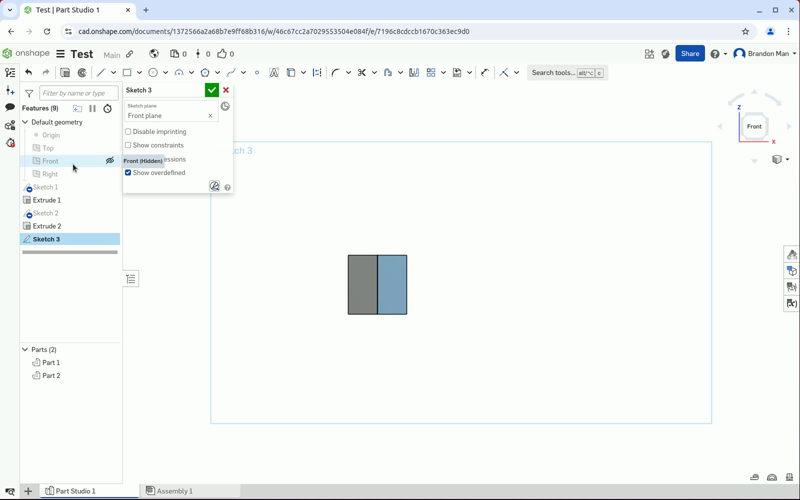
mouse_move(73, 352)
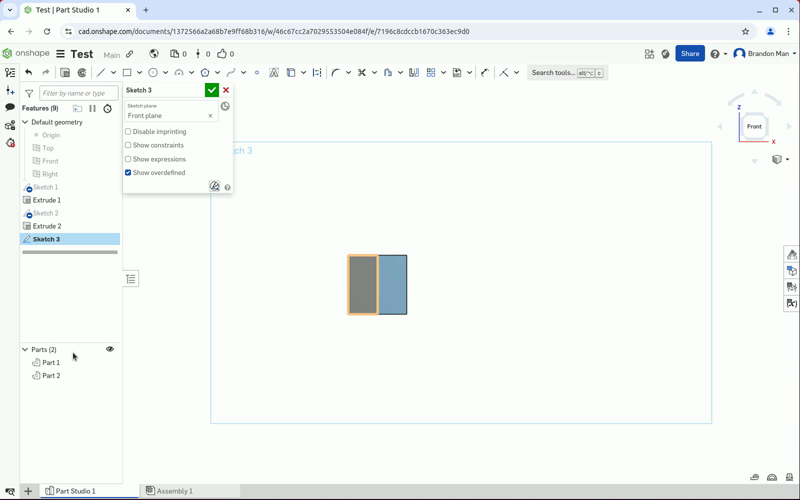
key(y)
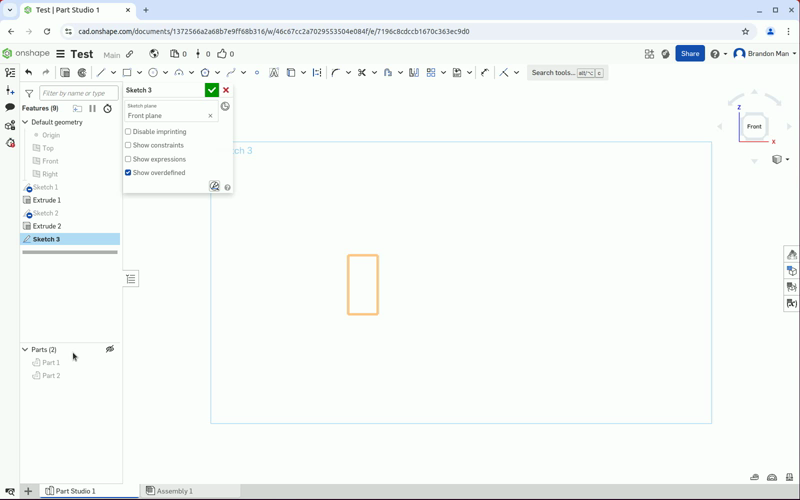
key(l)
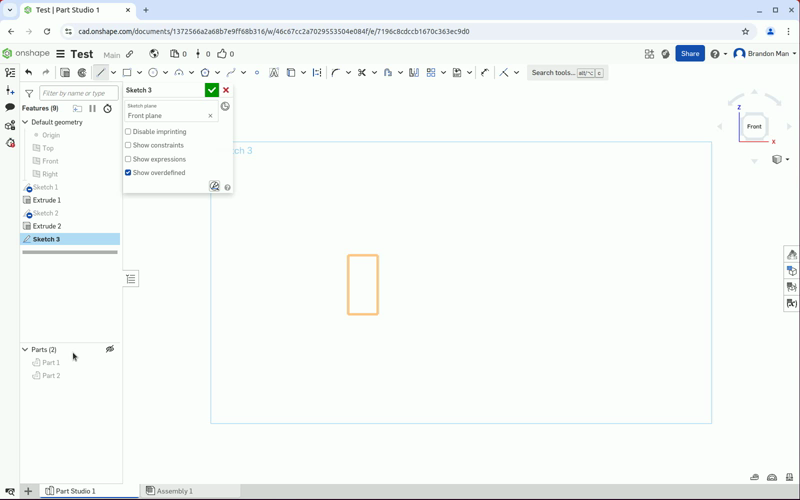
key_down(shift)
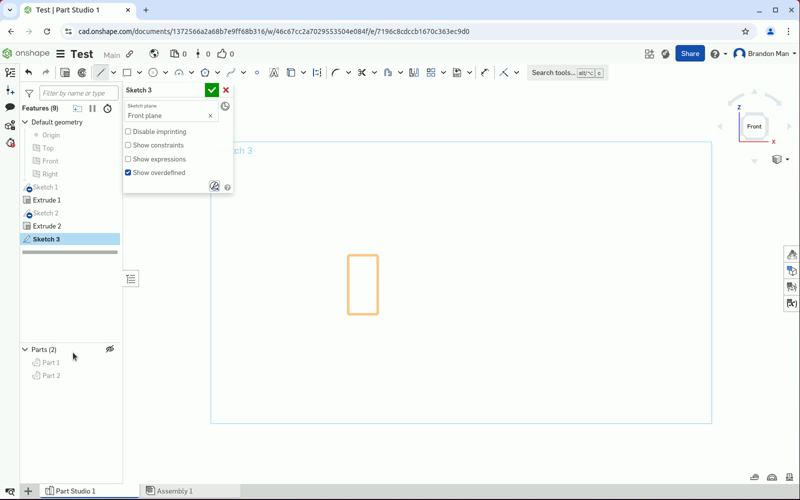
mouse_move(348, 306)
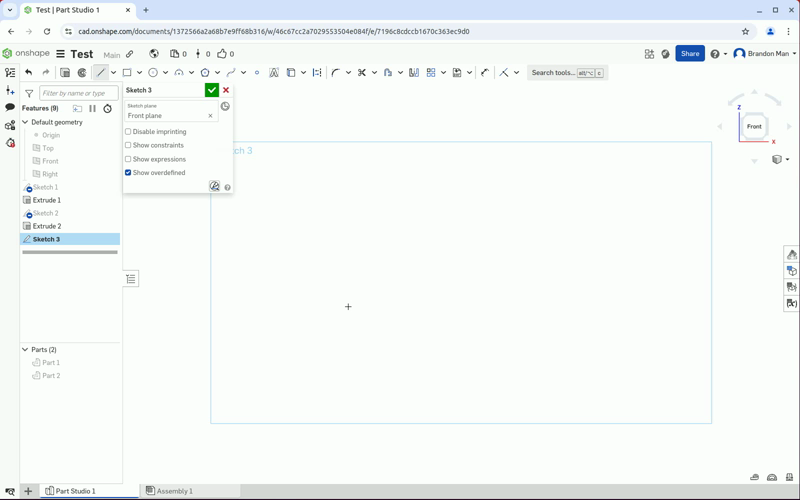
click(348, 306)
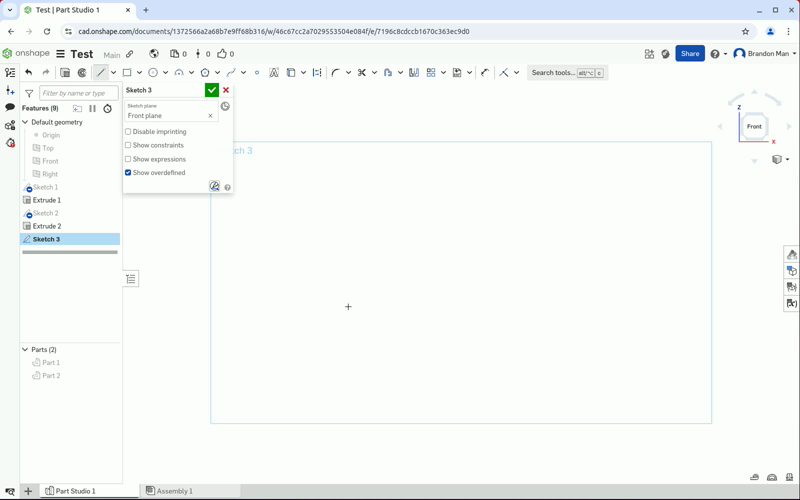
key_up(shift)
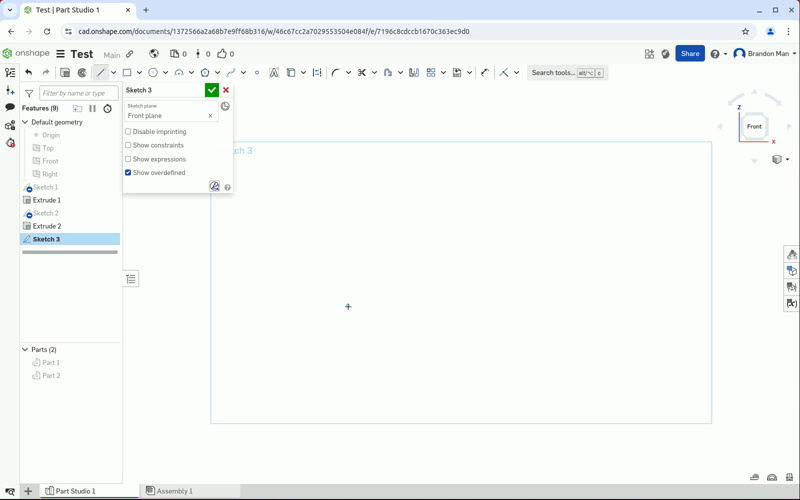
key_down(shift)
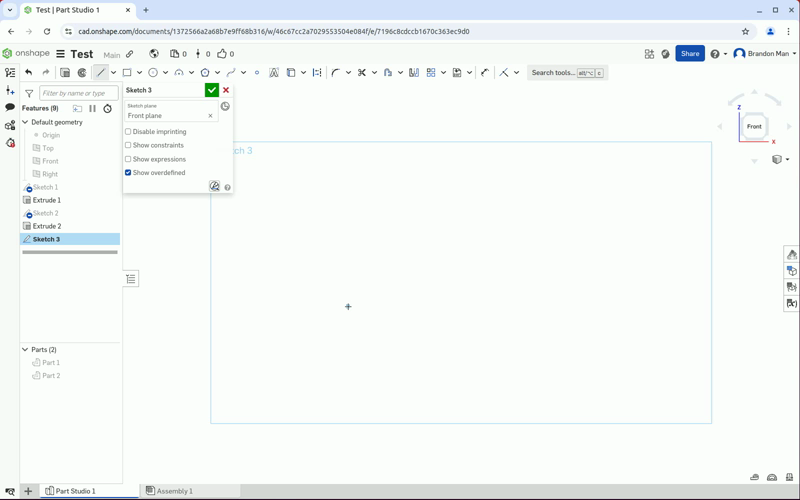
mouse_move(378, 306)
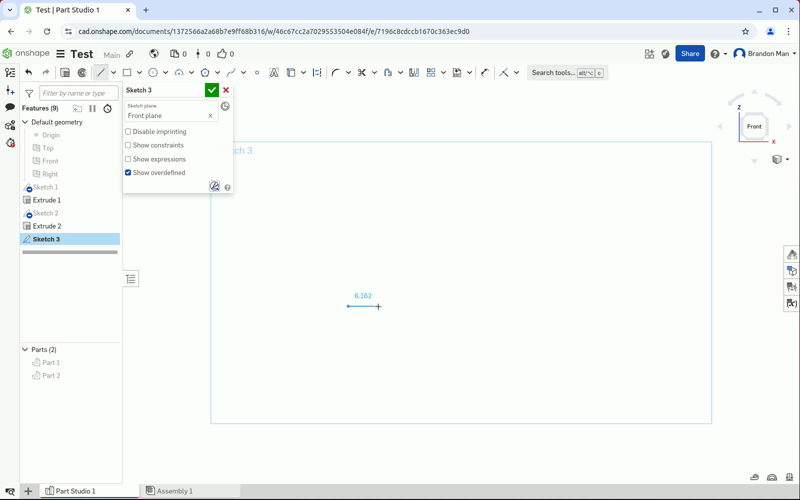
mouse_move(363, 306)
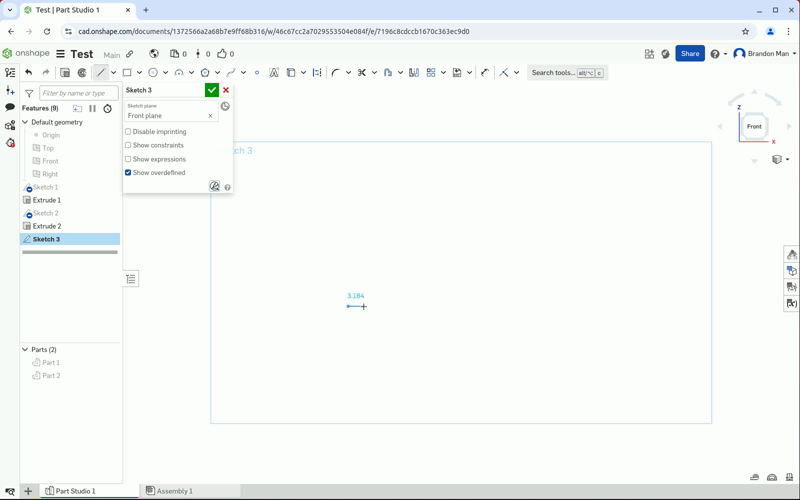
click(363, 306)
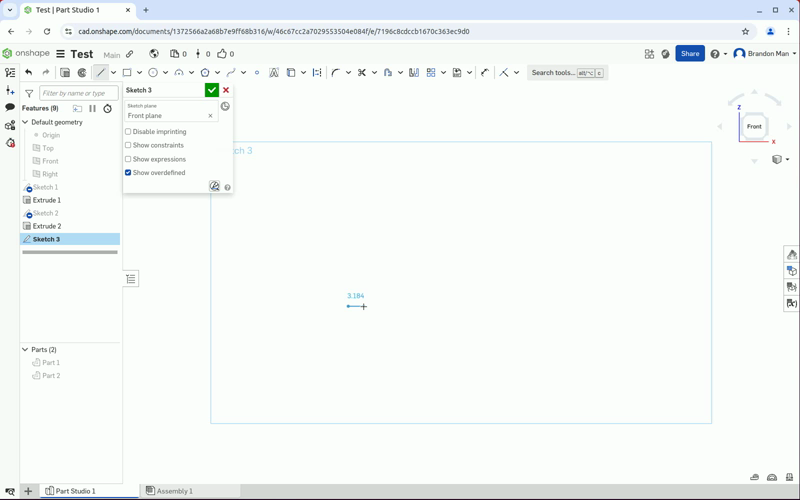
key_up(shift)
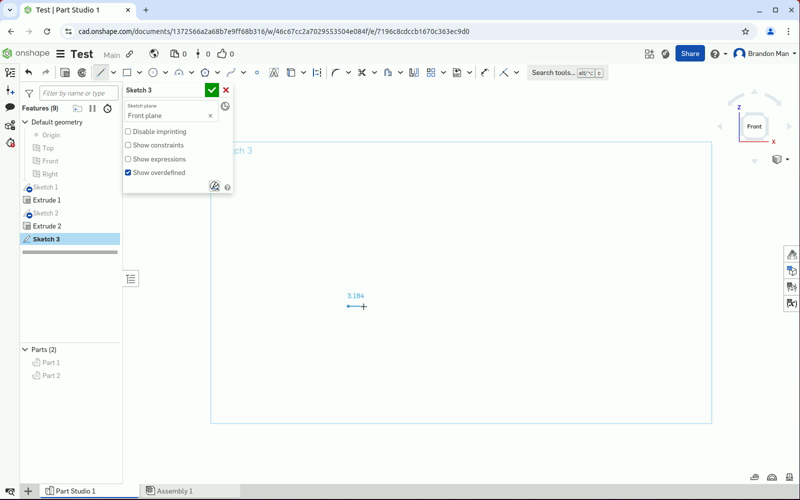
key_down(shift)
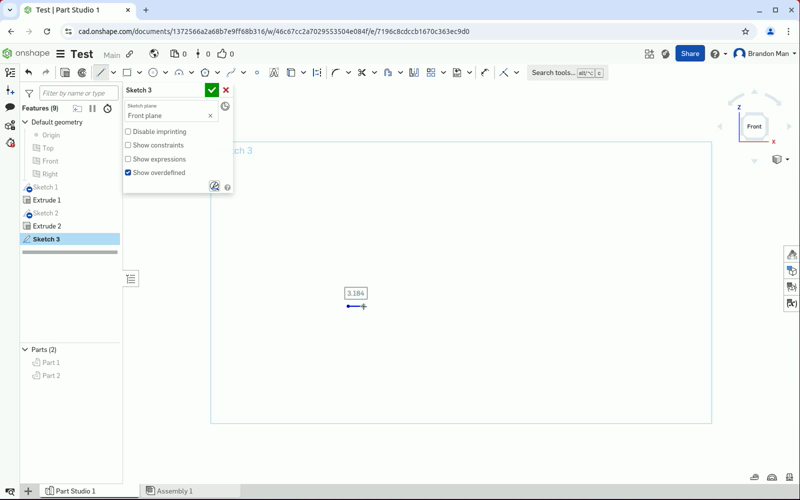
mouse_move(393, 306)
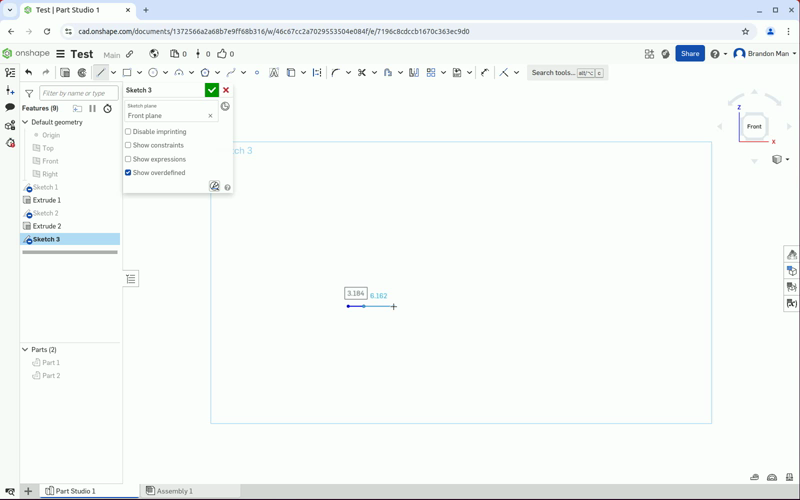
mouse_move(363, 261)
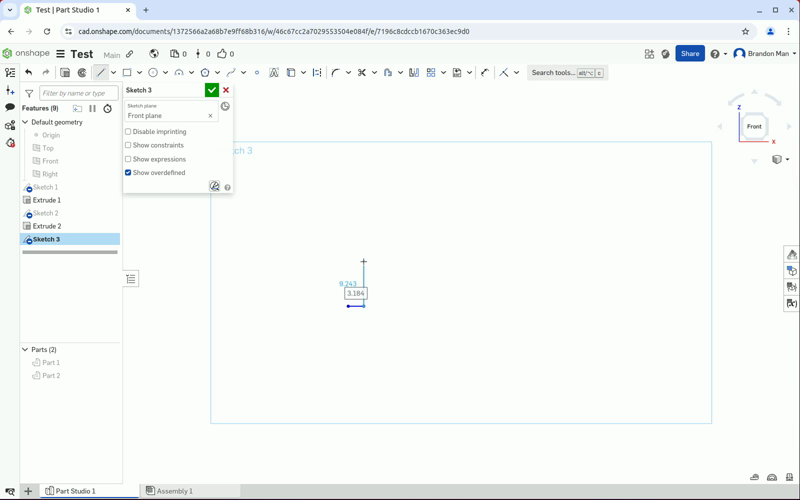
click(363, 261)
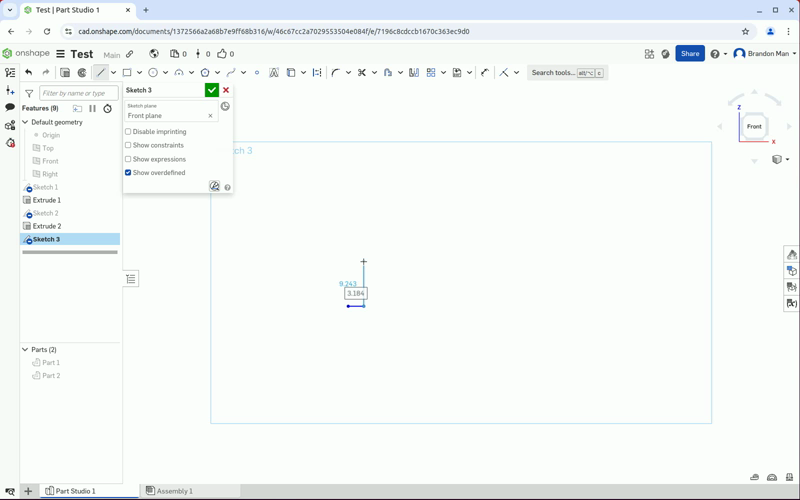
key_up(shift)
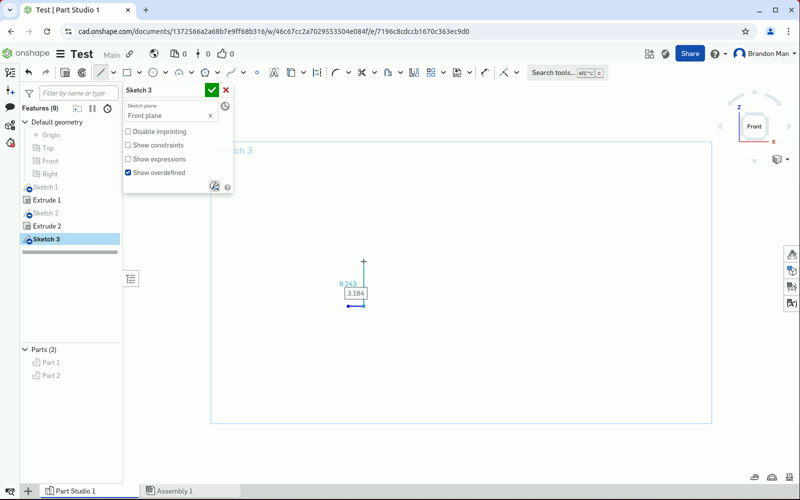
key_down(shift)
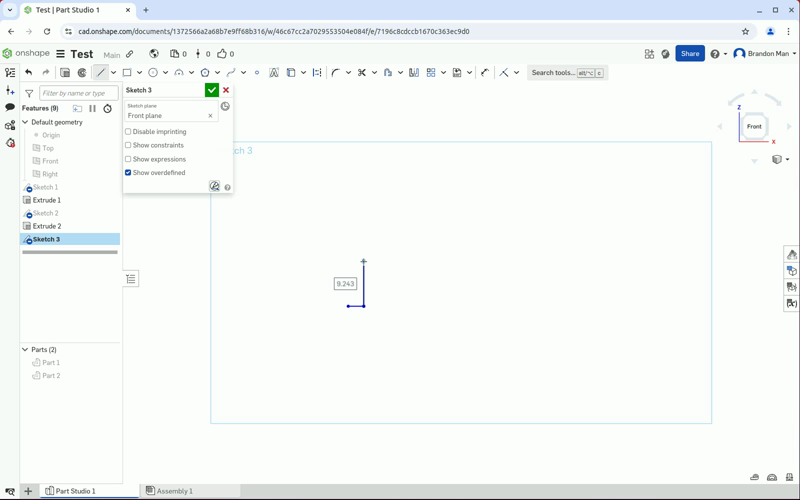
mouse_move(393, 261)
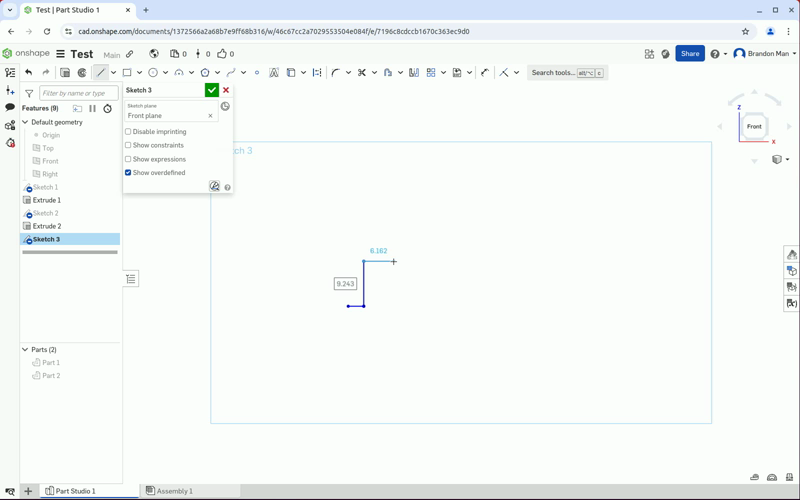
mouse_move(348, 261)
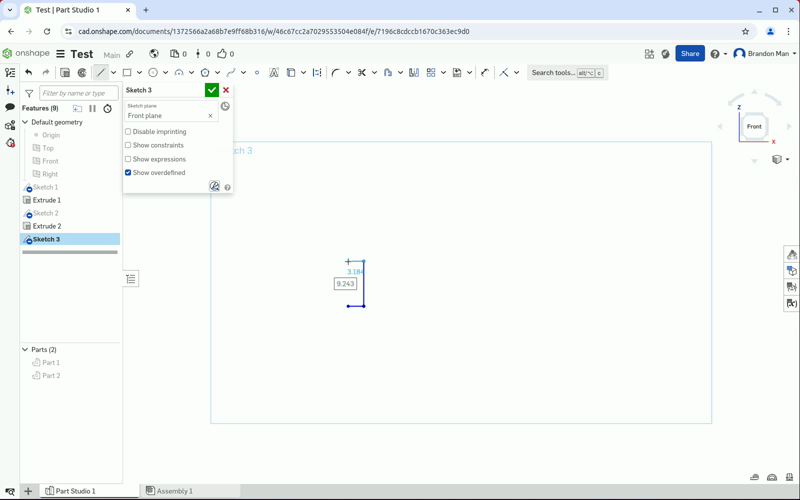
click(348, 261)
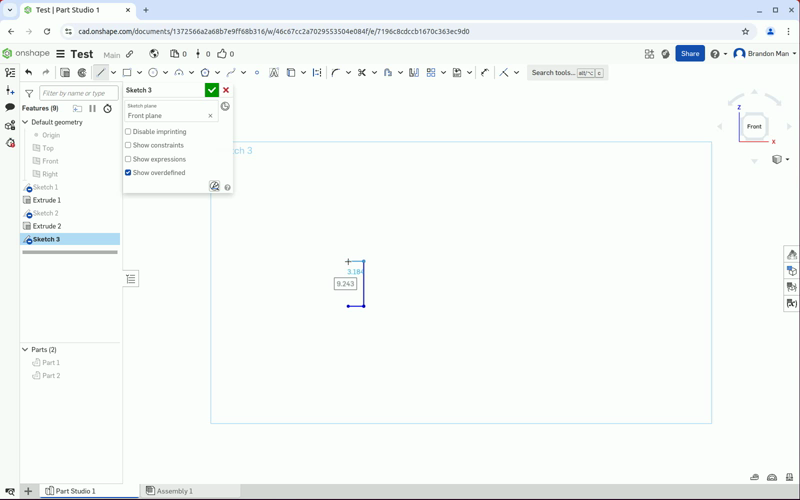
key_up(shift)
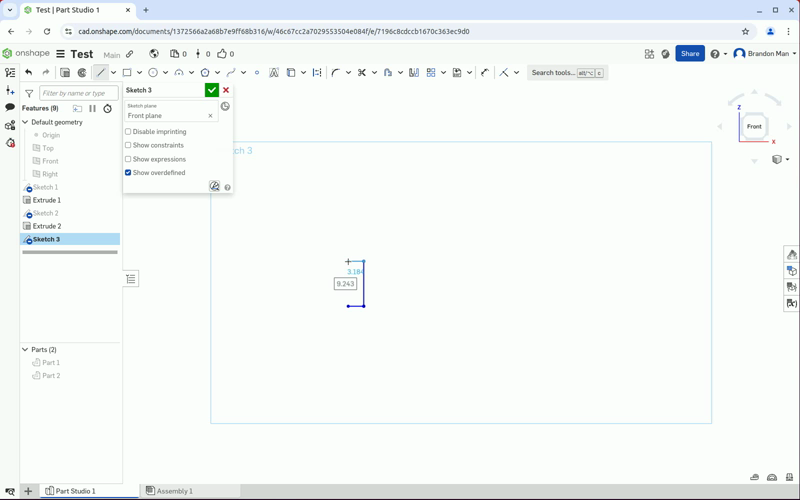
mouse_move(378, 261)
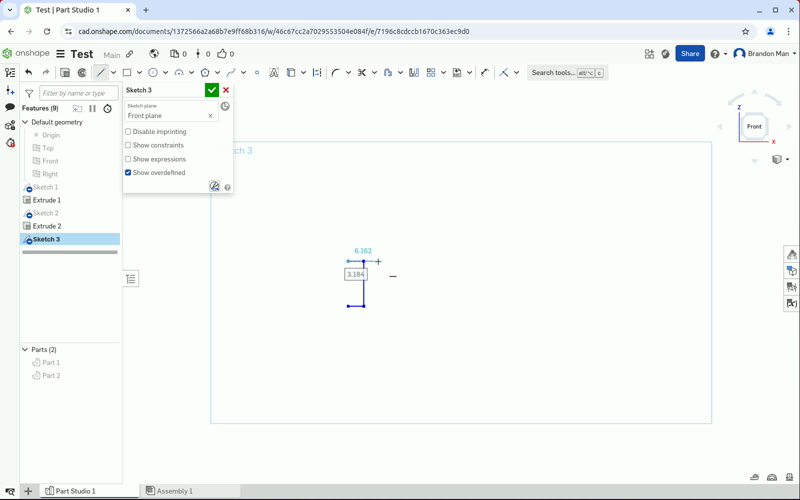
key_down(shift)
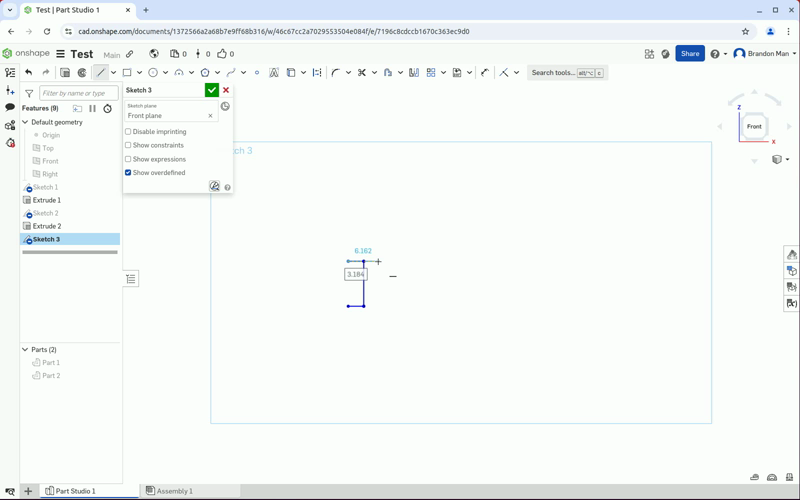
mouse_move(348, 306)
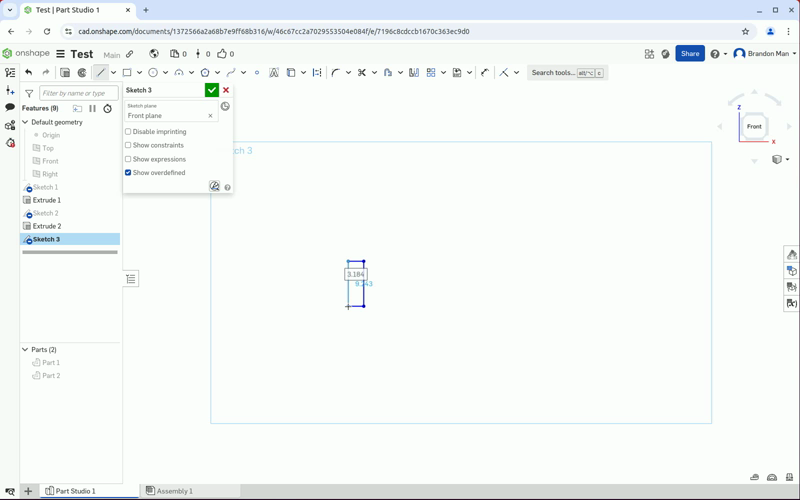
key_up(shift)
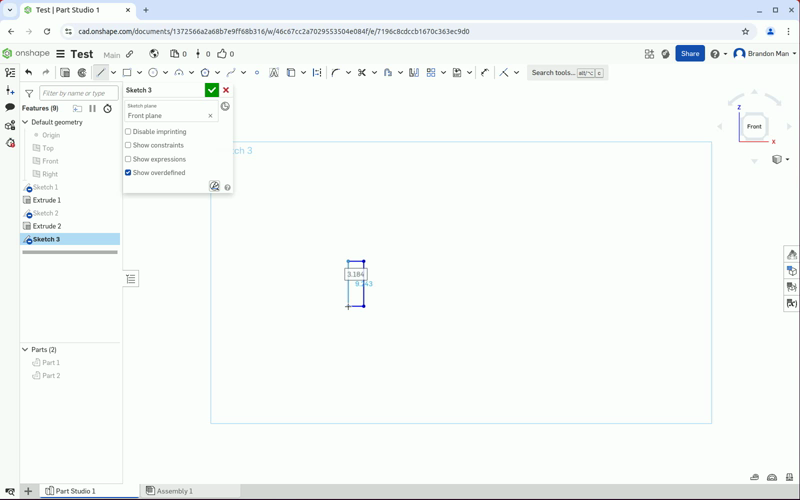
click(348, 306)
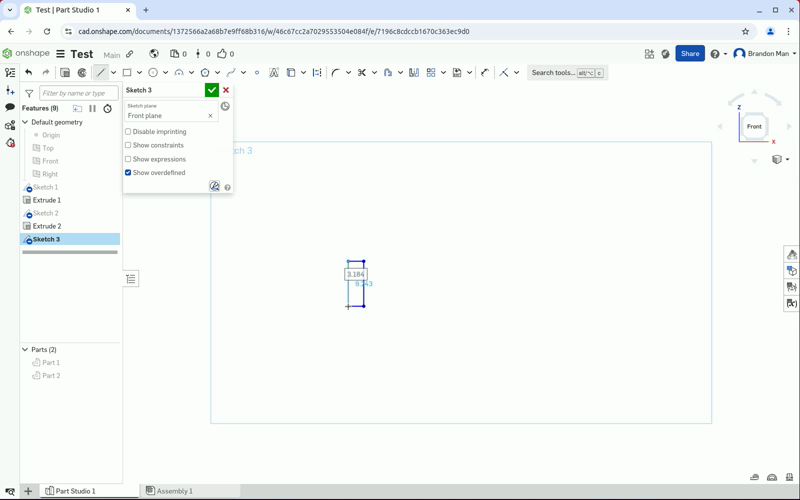
key(esc)
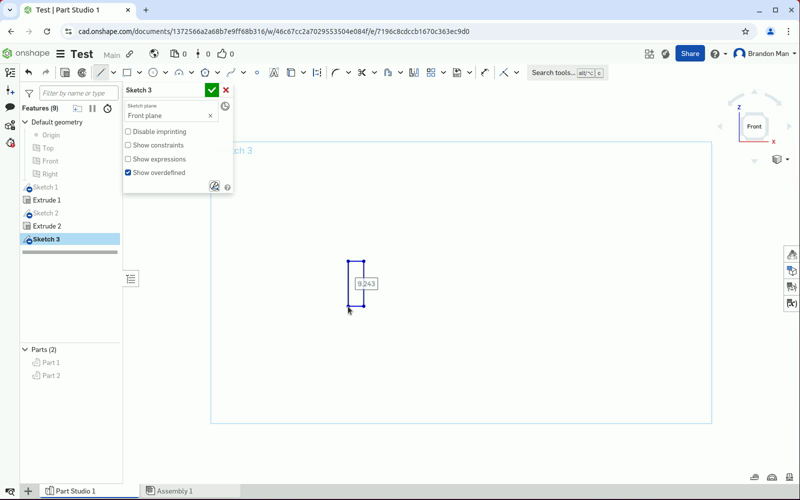
mouse_move(353, 290)
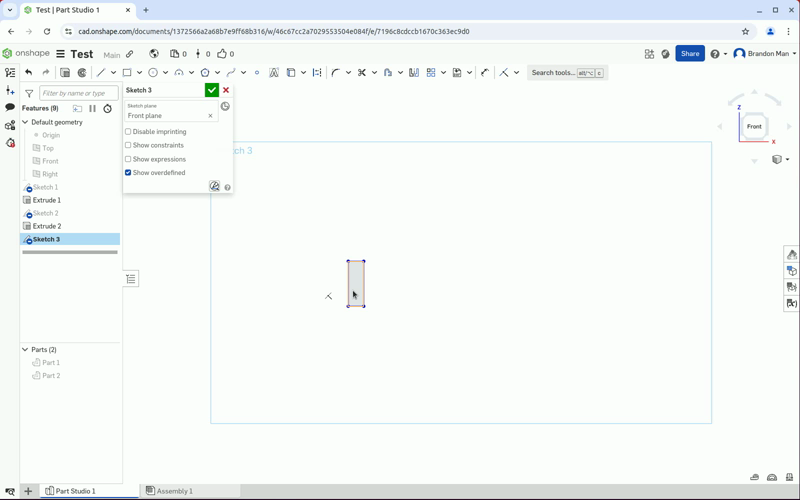
scroll(6)
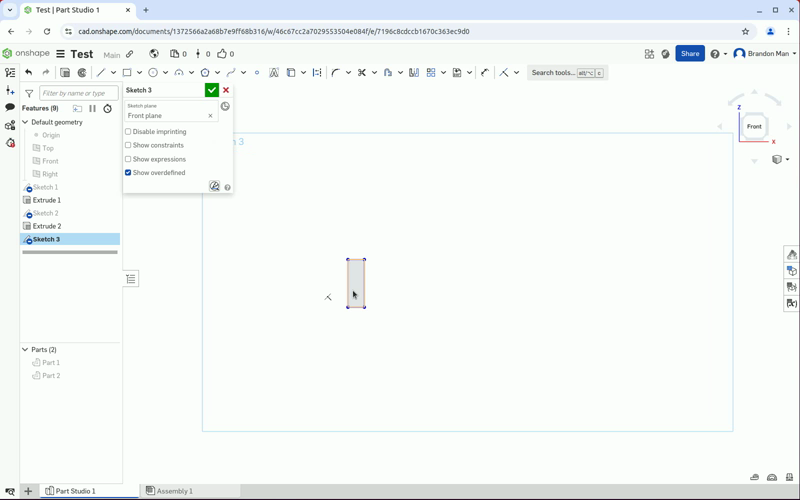
scroll(6)
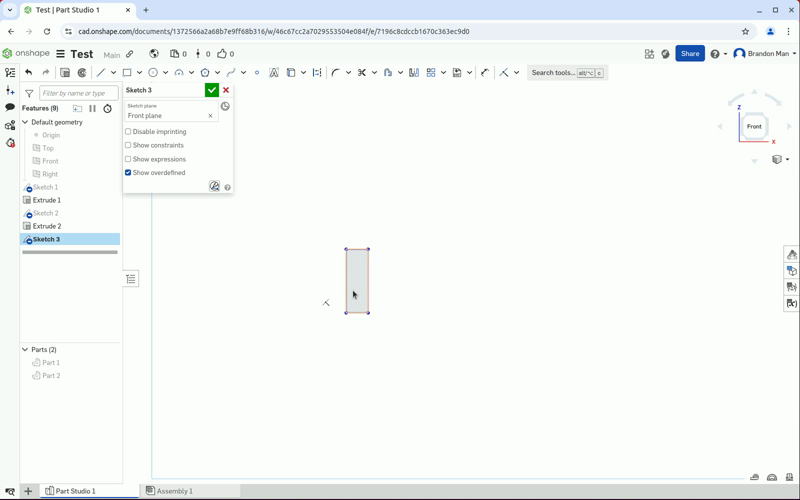
scroll(6)
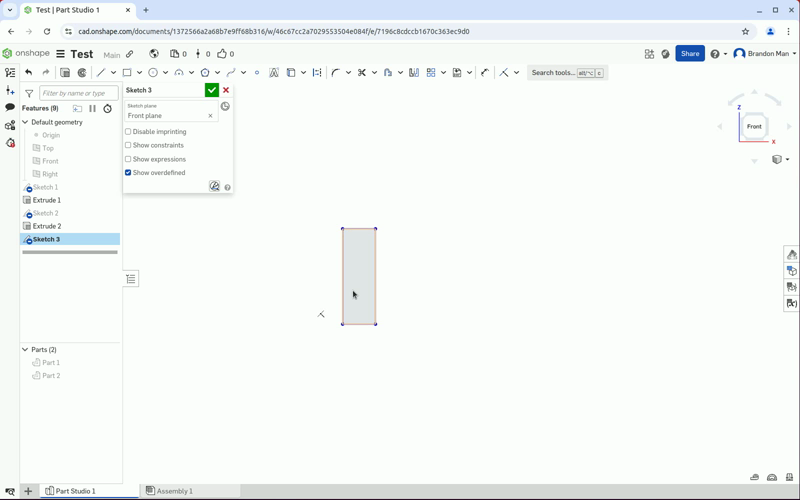
scroll(6)
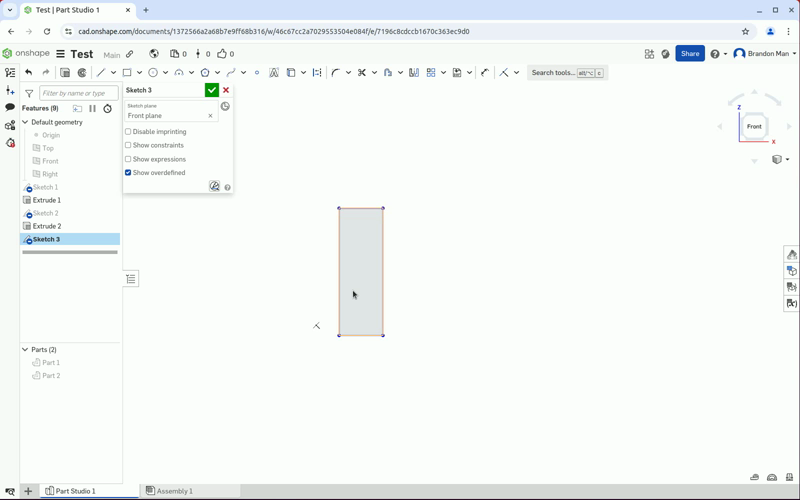
scroll(6)
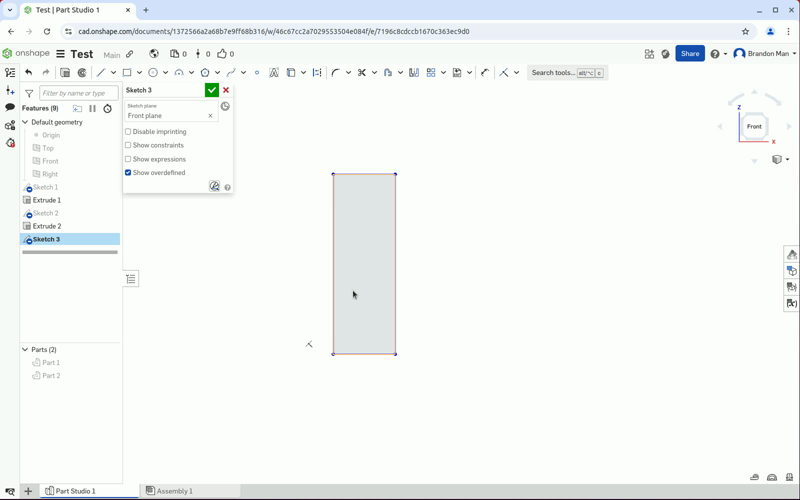
scroll(6)
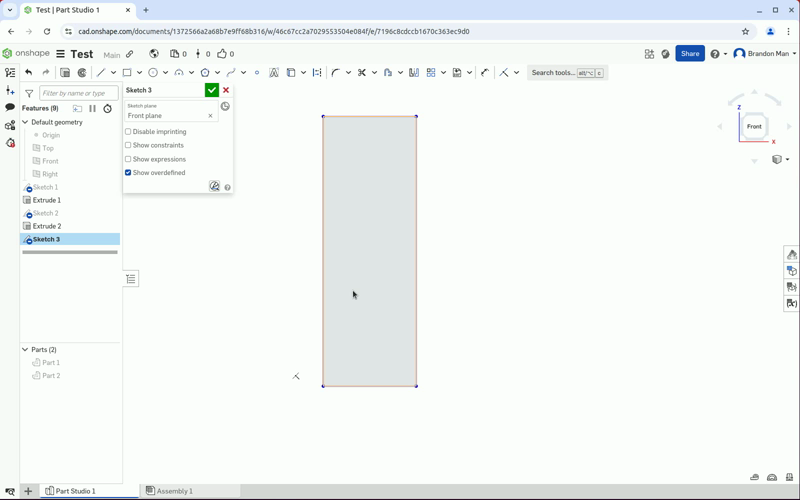
scroll(6)
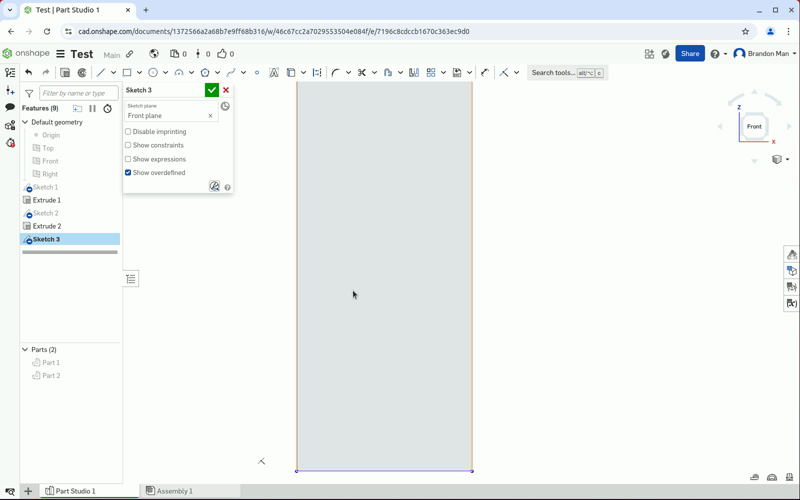
click(353, 290)
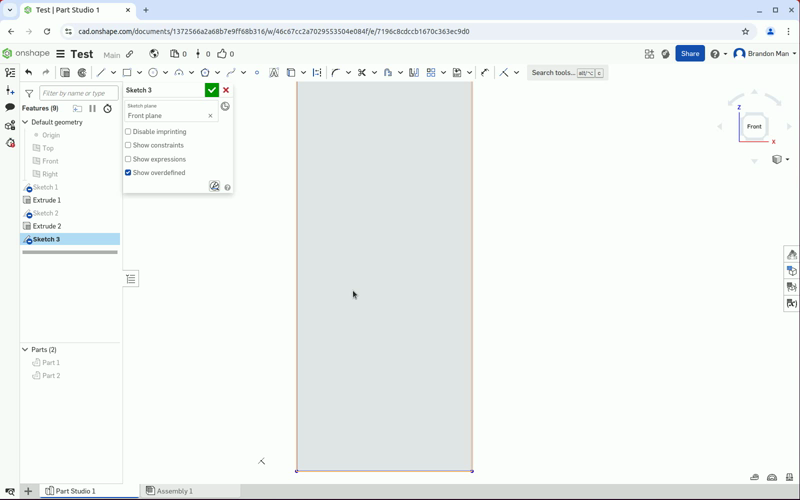
scroll(-6)
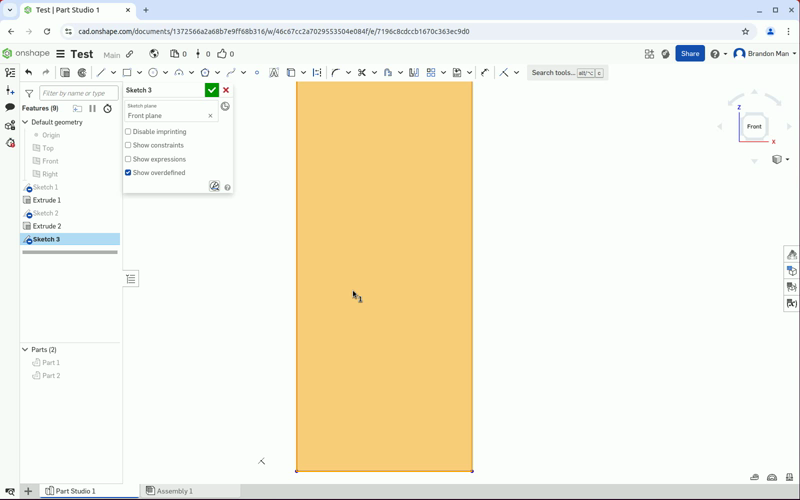
scroll(-6)
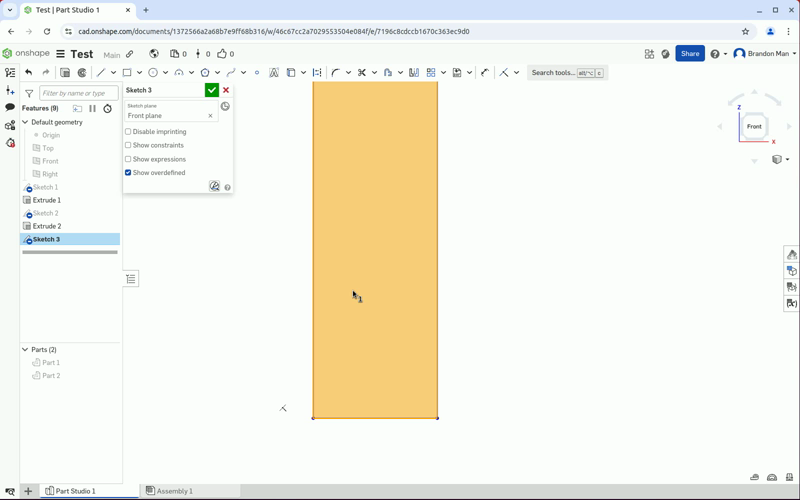
scroll(-6)
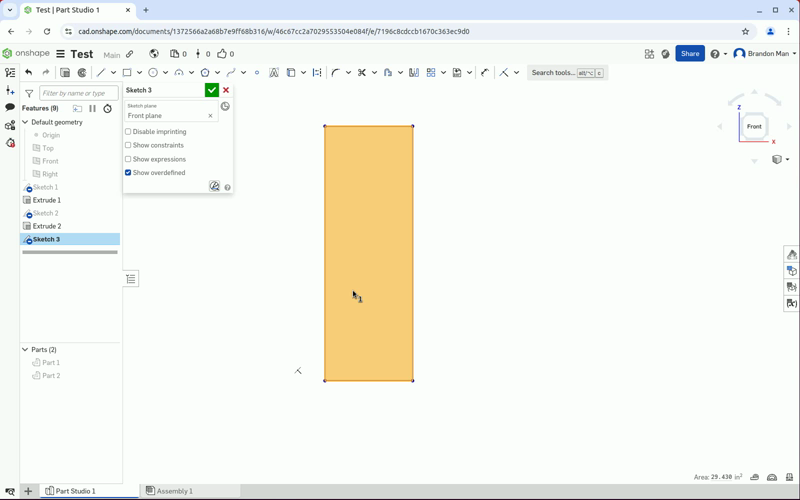
scroll(-6)
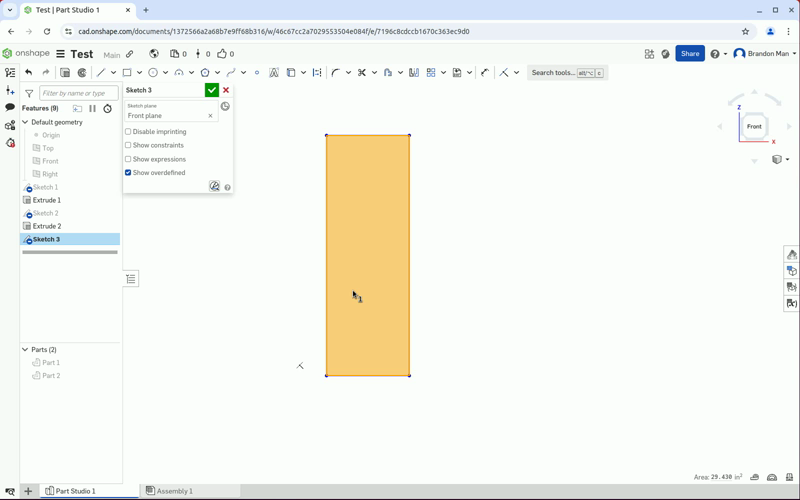
scroll(-6)
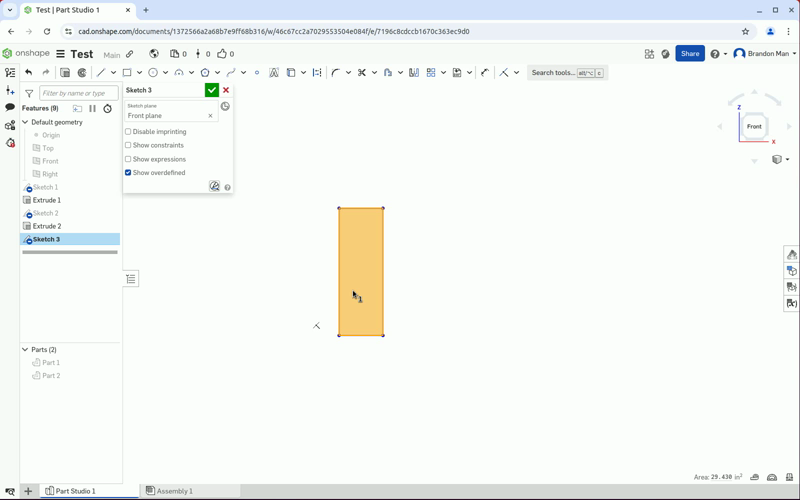
scroll(-6)
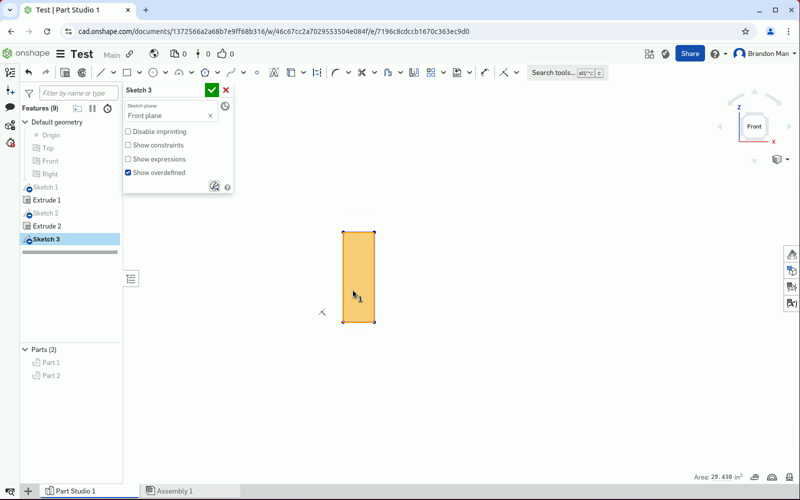
scroll(-6)
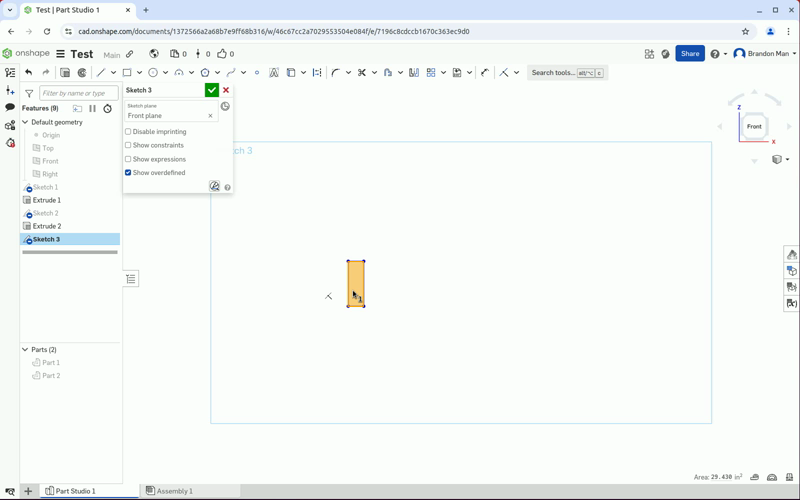
mouse_move(73, 352)
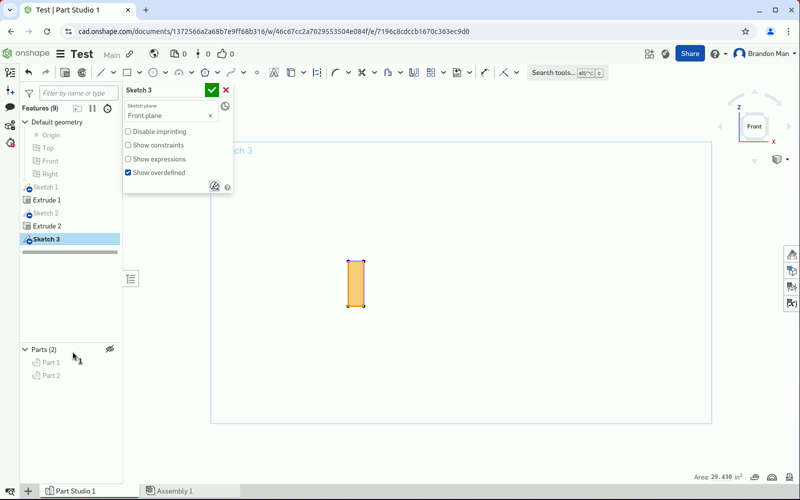
key(shift+y)
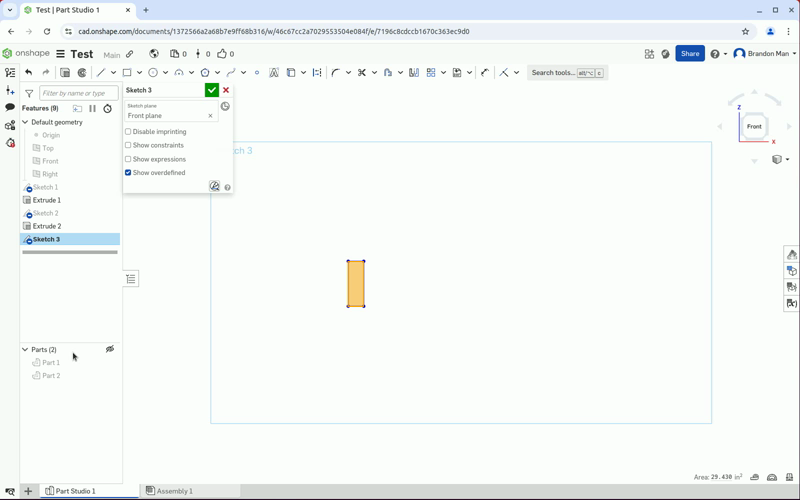
key(shift+e)
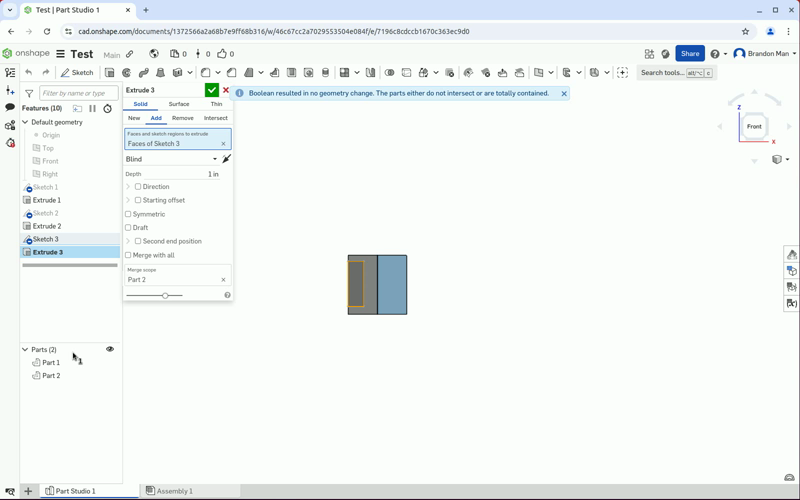
mouse_move(143, 106)
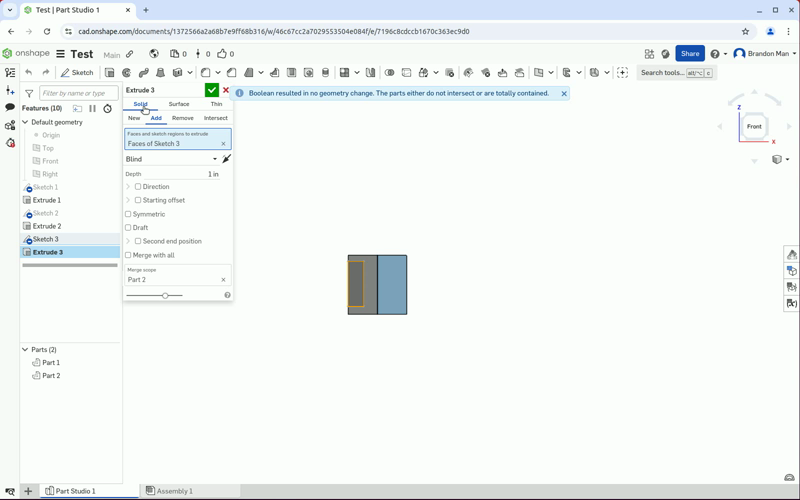
click(143, 106)
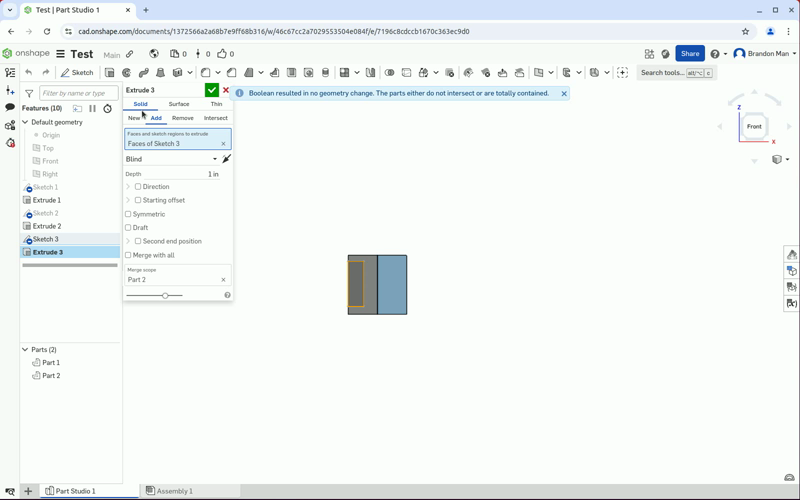
mouse_move(137, 120)
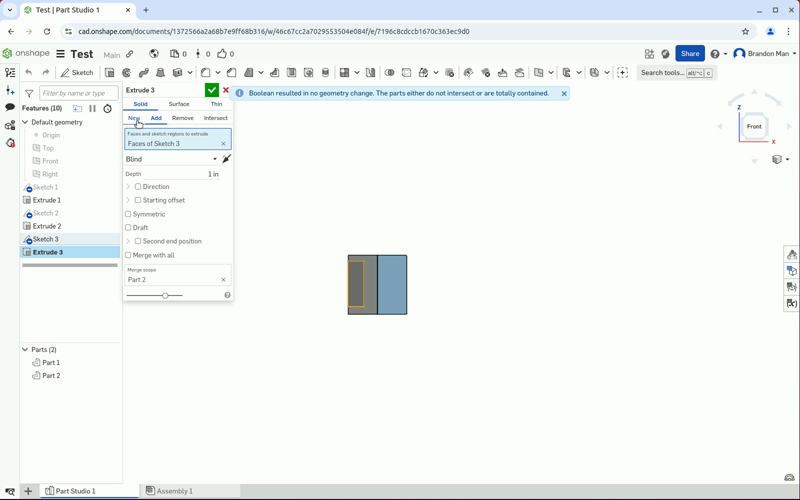
click(137, 120)
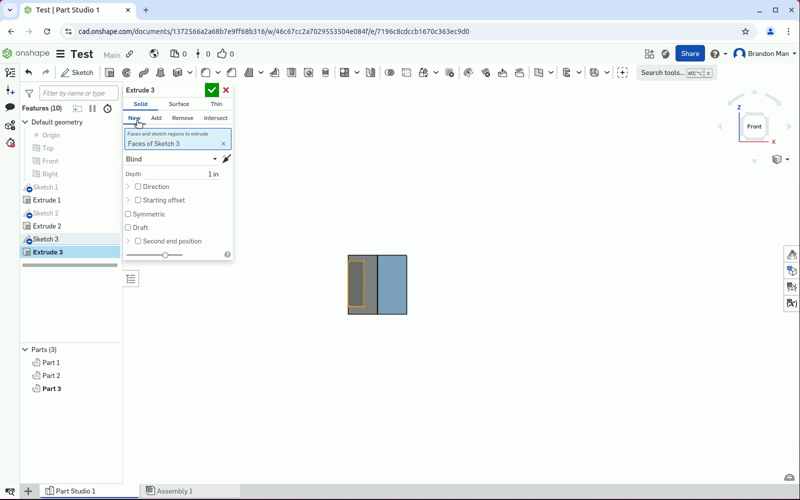
key(tab, 4)
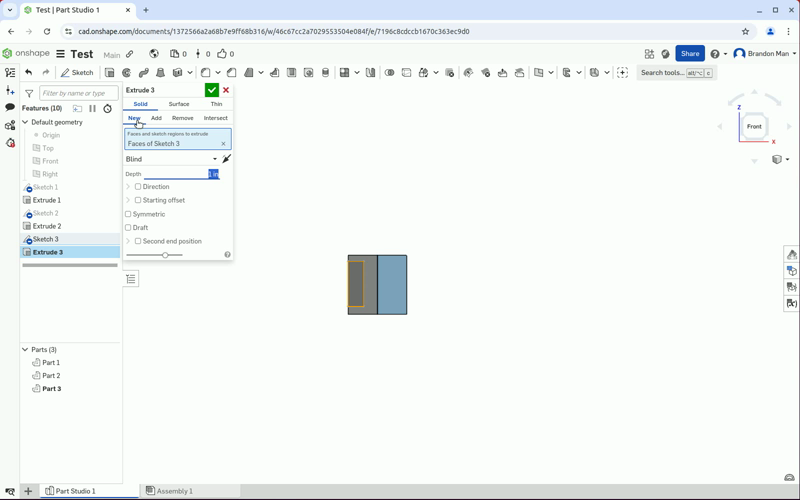
text(-11.554)
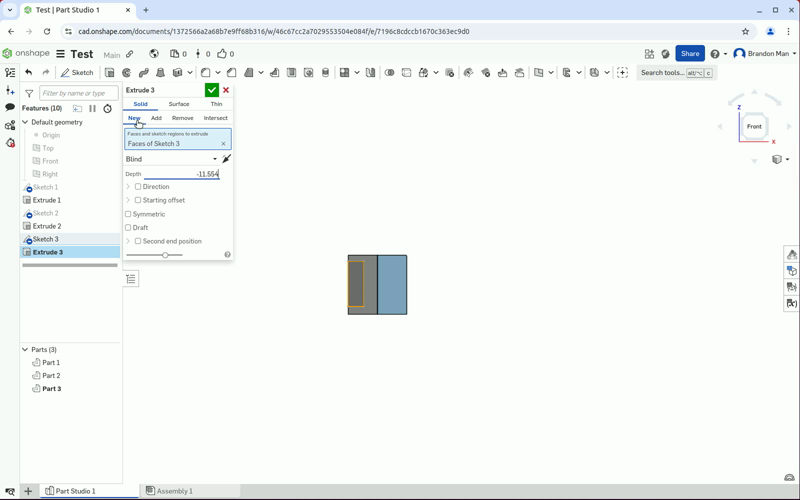
key(enter)
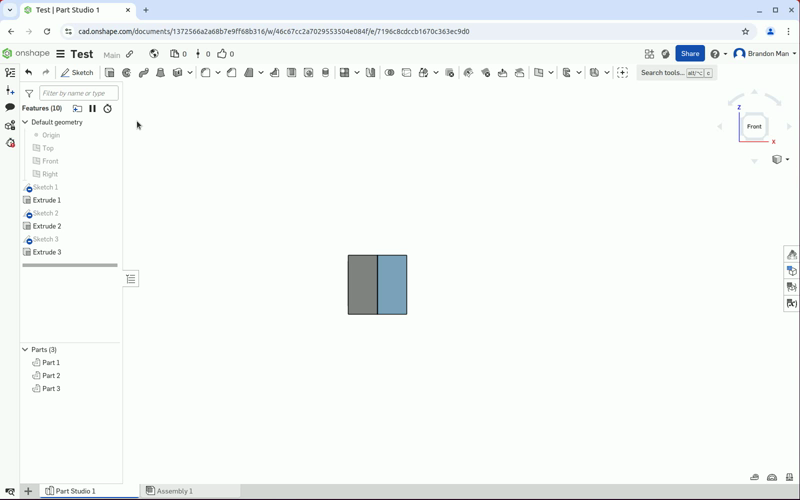
key(shift+h)
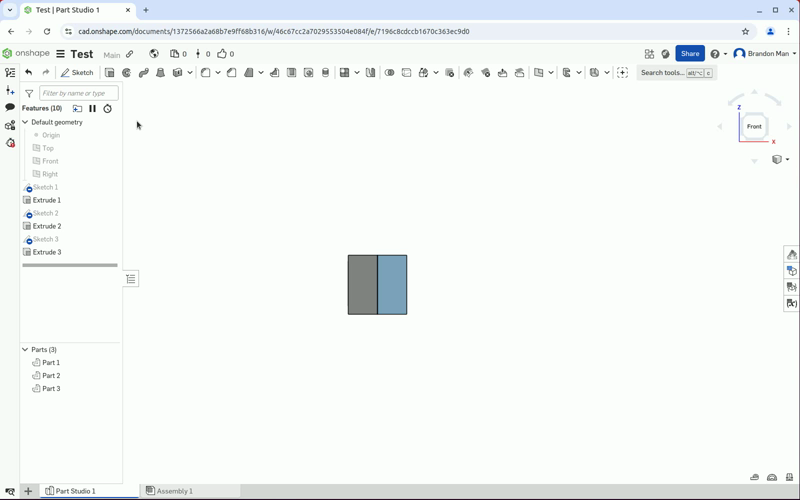
key(shift+h)
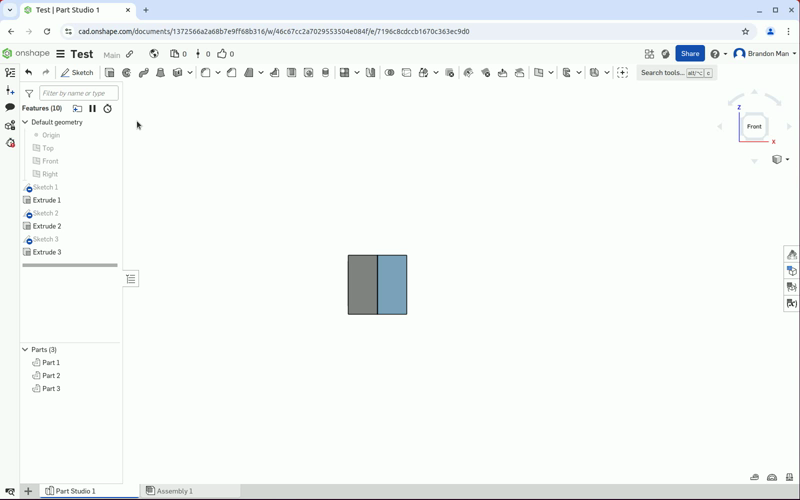
mouse_move(73, 189)
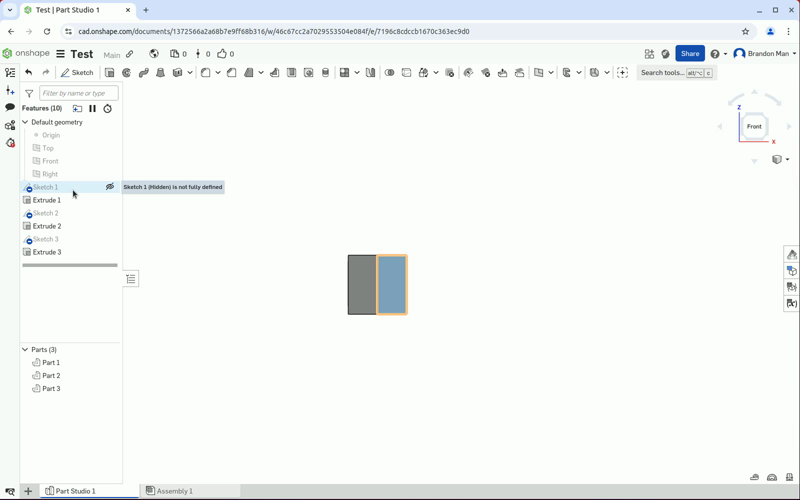
click(73, 189)
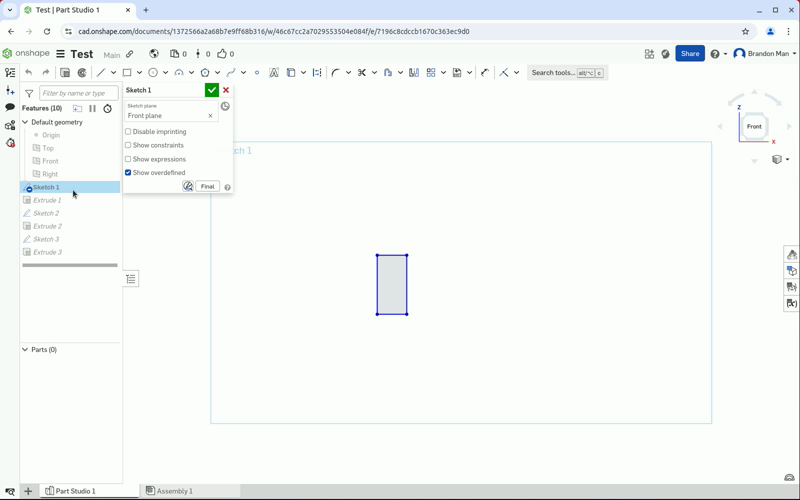
mouse_move(229, 92)
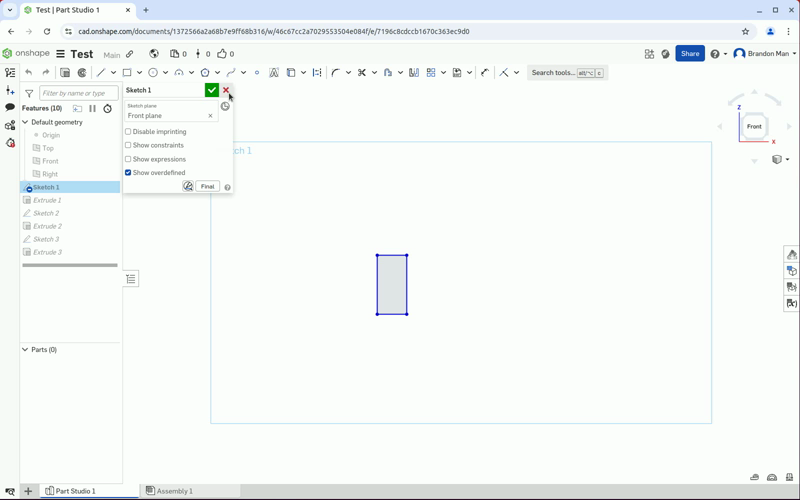
click(229, 92)
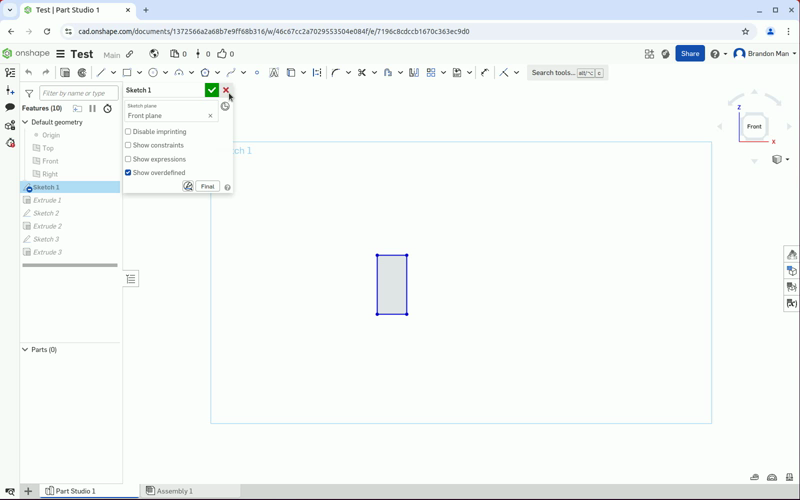
key(shift+s)
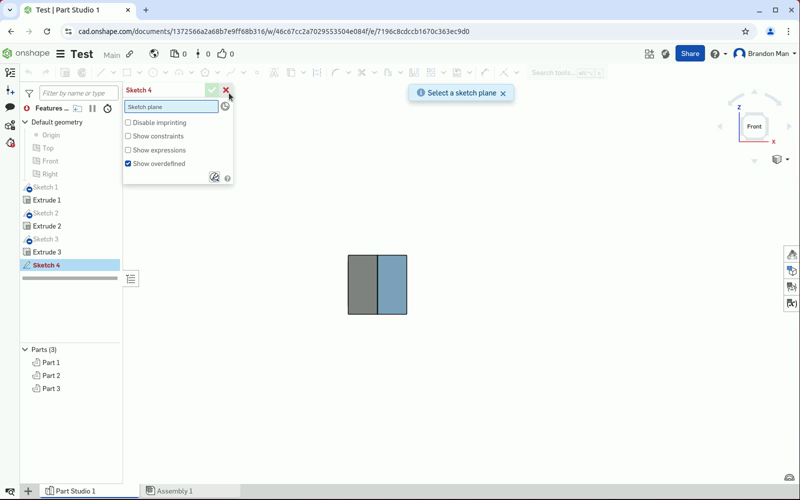
mouse_move(73, 163)
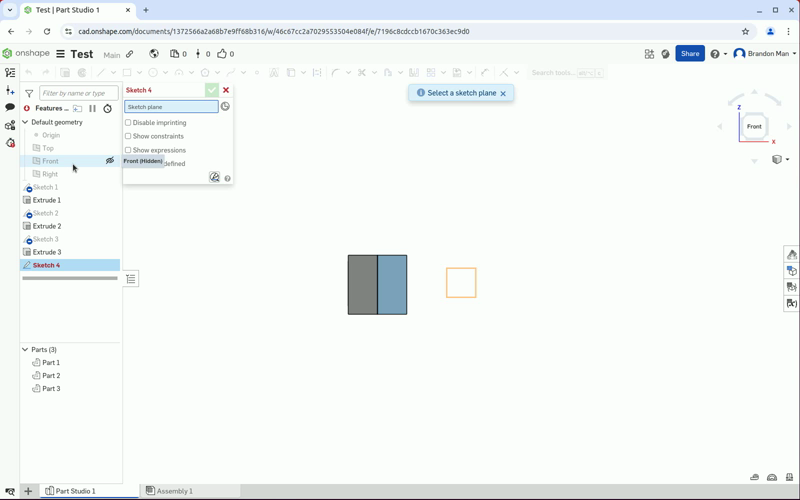
click(73, 163)
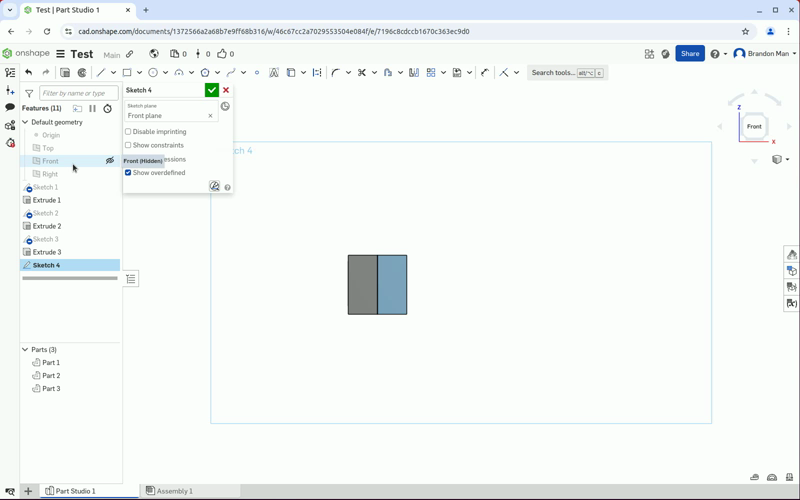
mouse_move(73, 352)
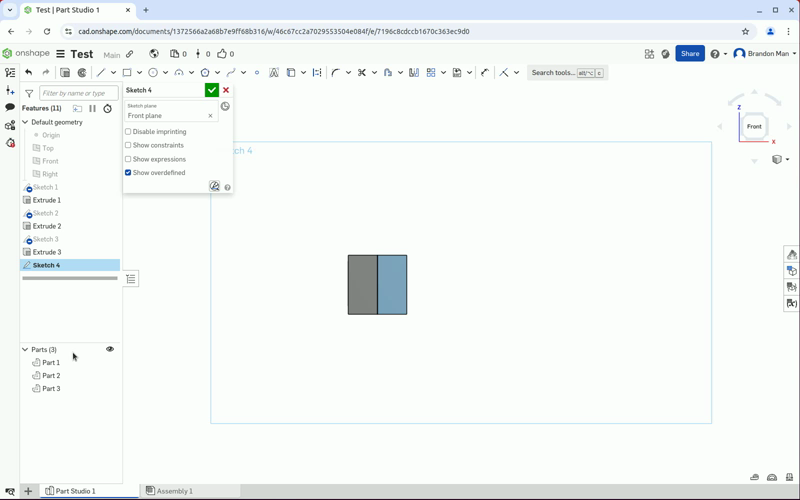
key(y)
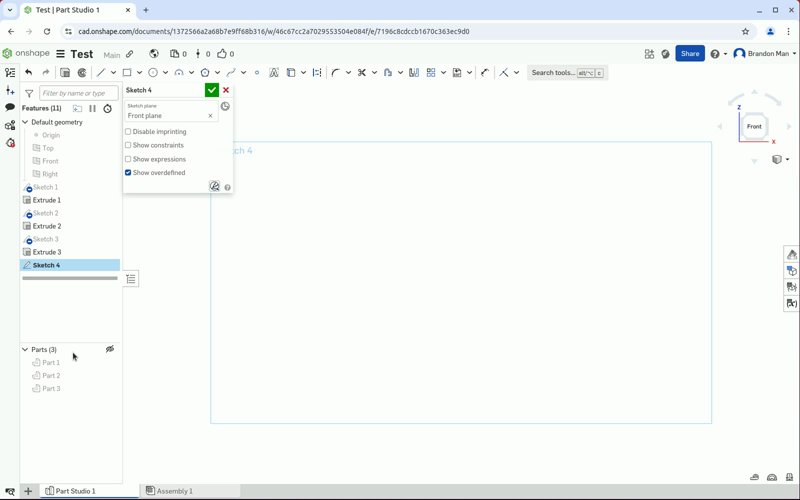
key(l)
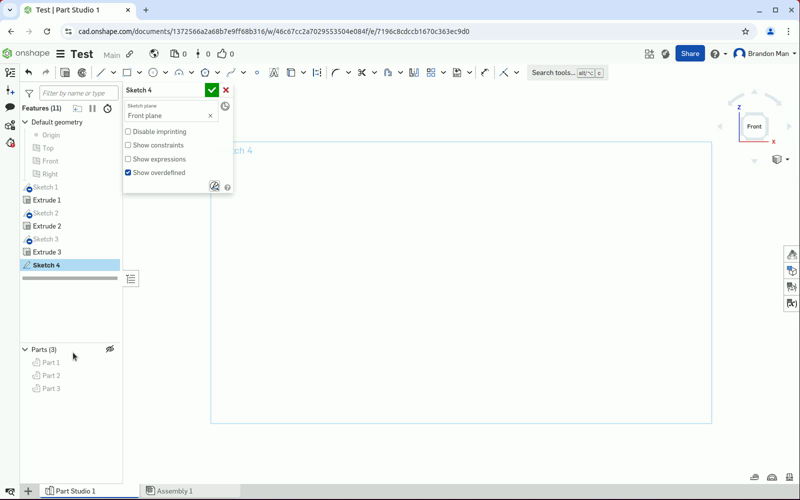
key_down(shift)
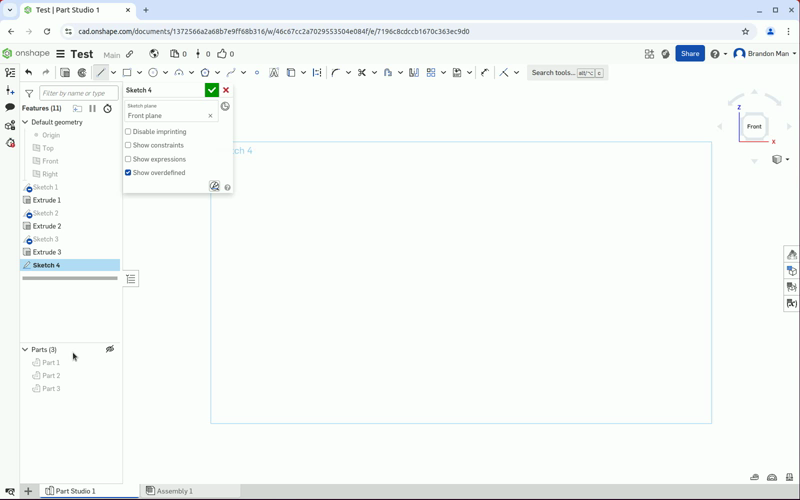
mouse_move(392, 306)
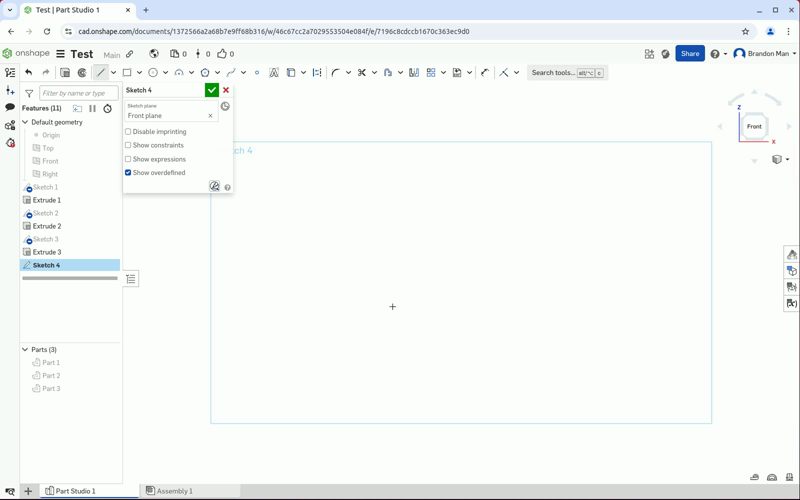
click(392, 306)
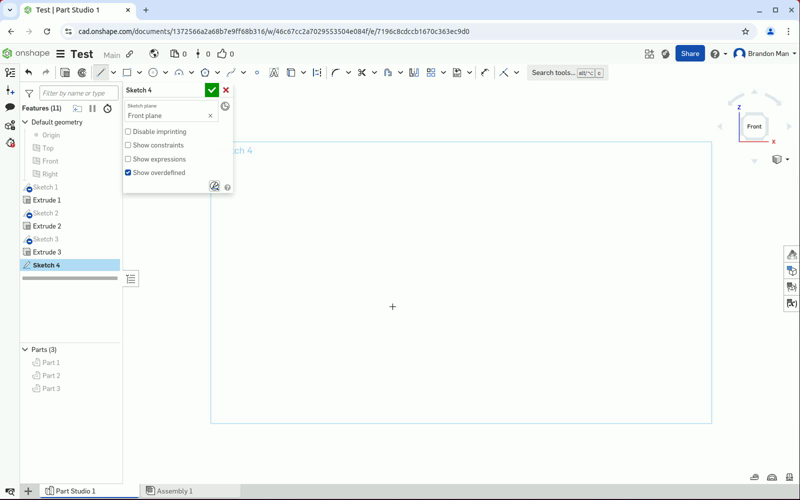
key_up(shift)
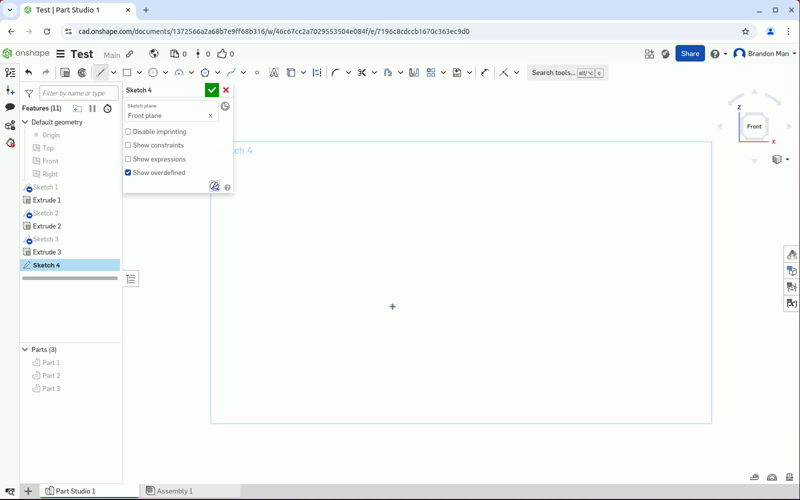
key_down(shift)
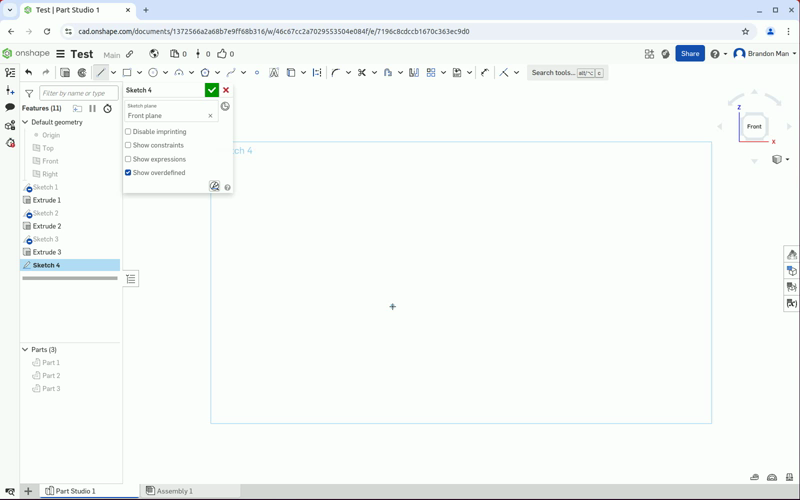
mouse_move(422, 306)
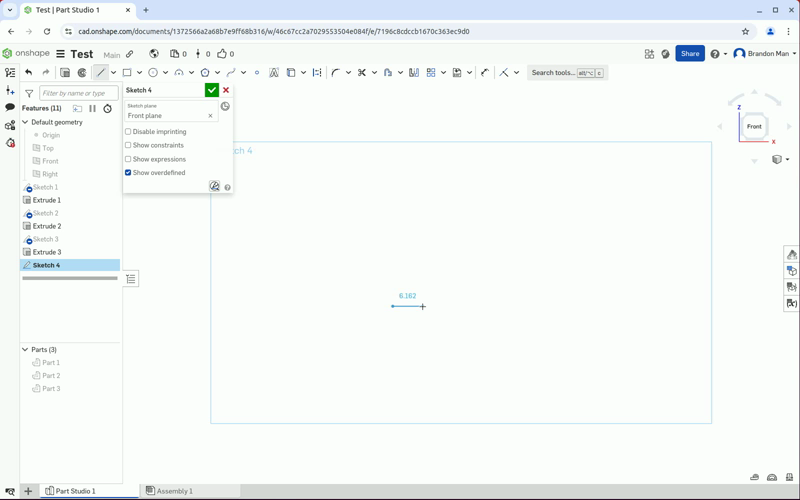
mouse_move(407, 306)
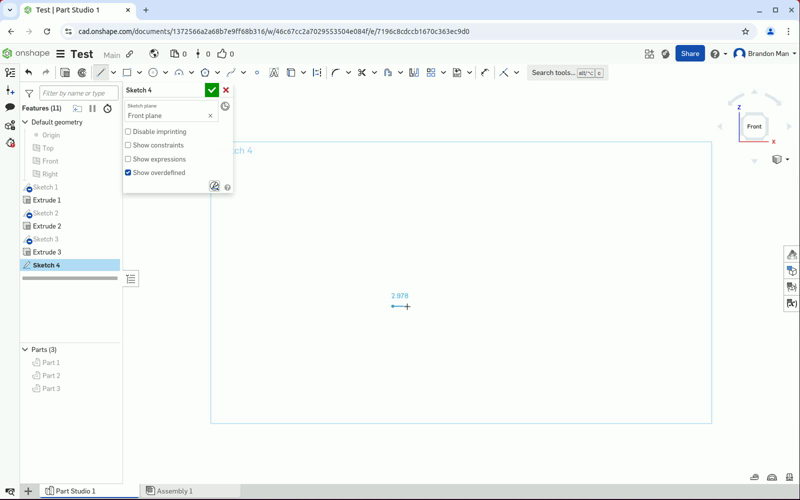
click(407, 306)
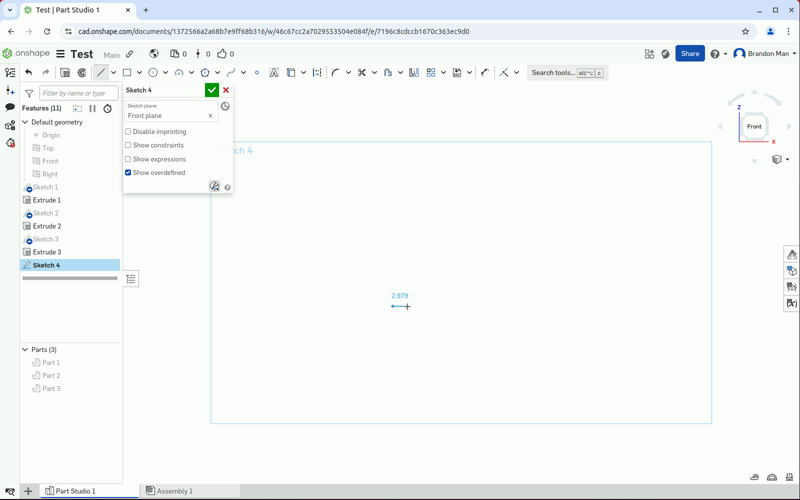
key_up(shift)
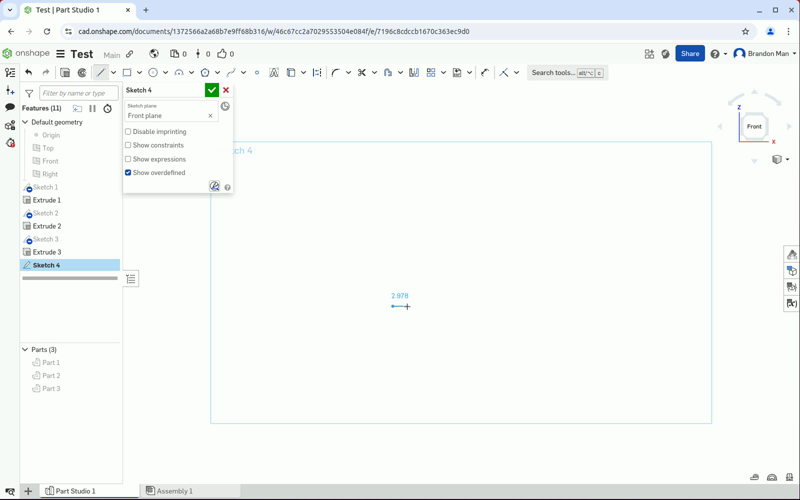
key_down(shift)
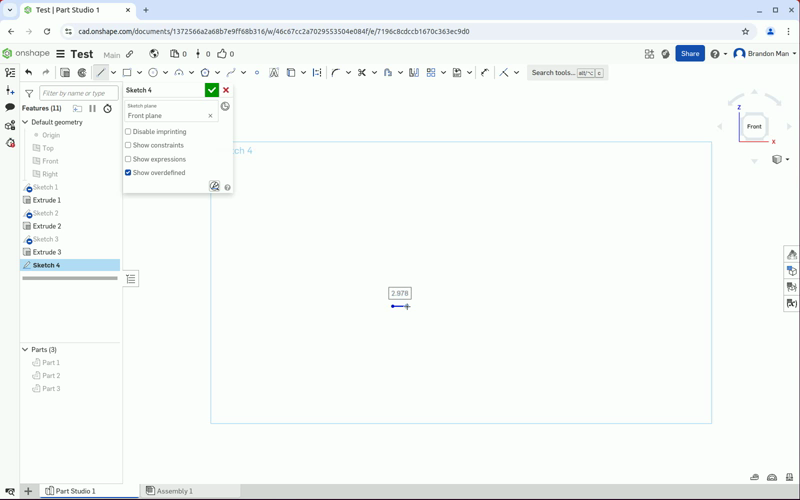
mouse_move(437, 306)
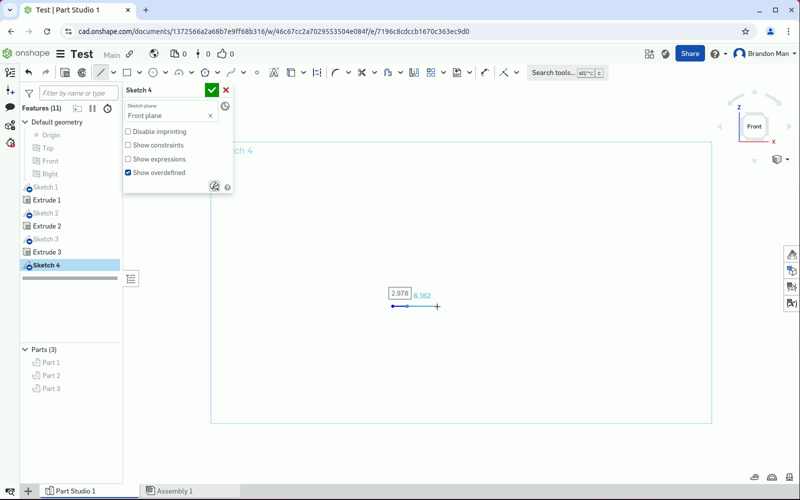
mouse_move(407, 261)
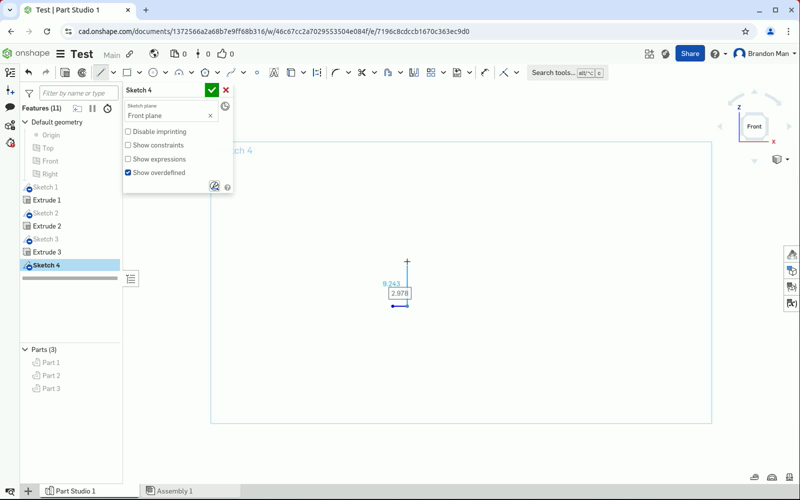
click(407, 261)
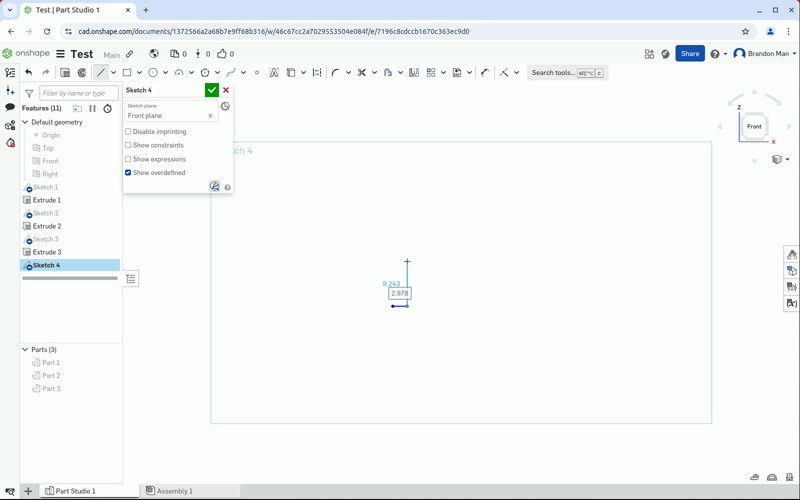
key_up(shift)
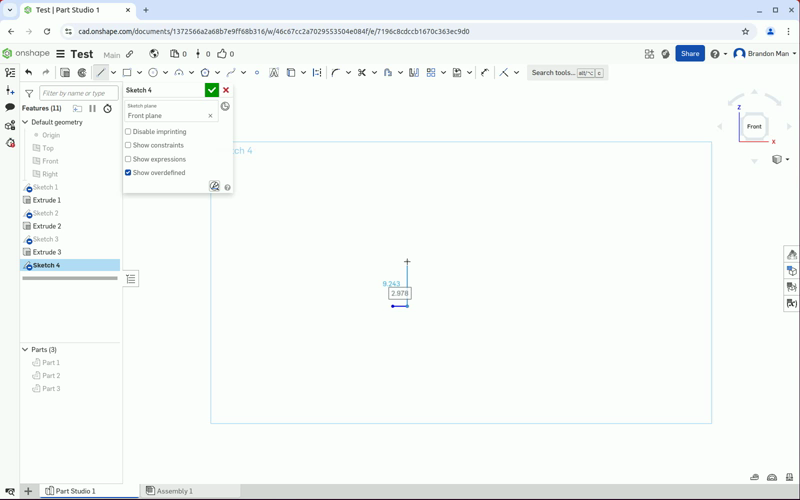
key_down(shift)
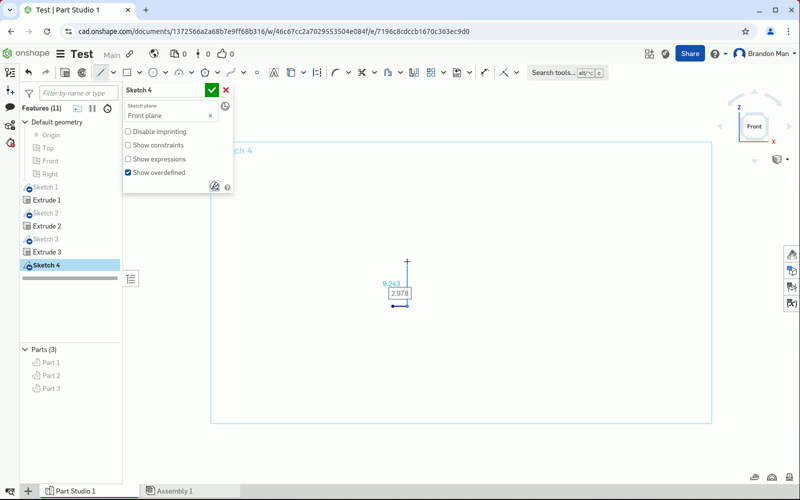
mouse_move(437, 261)
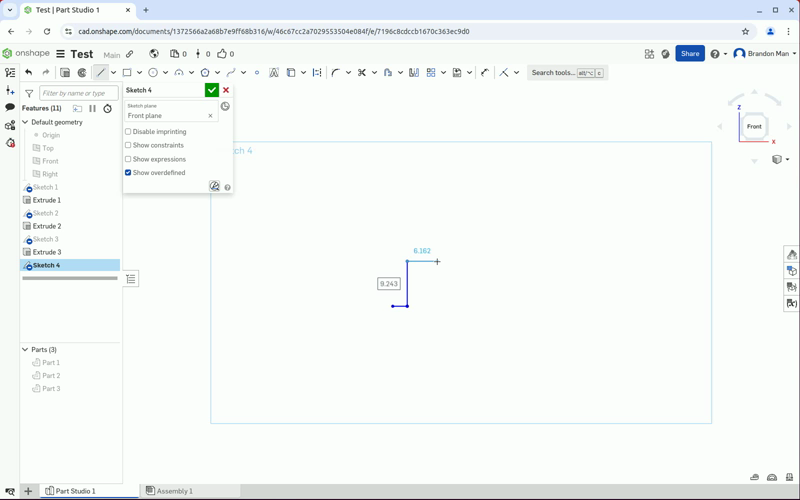
mouse_move(392, 261)
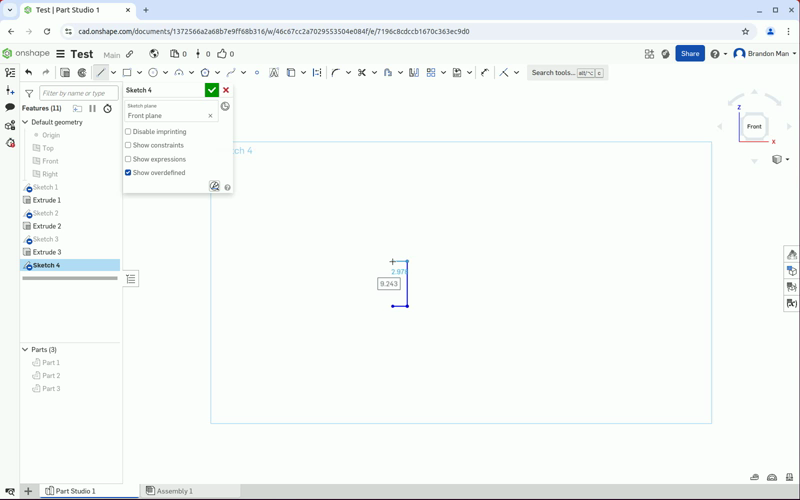
click(392, 261)
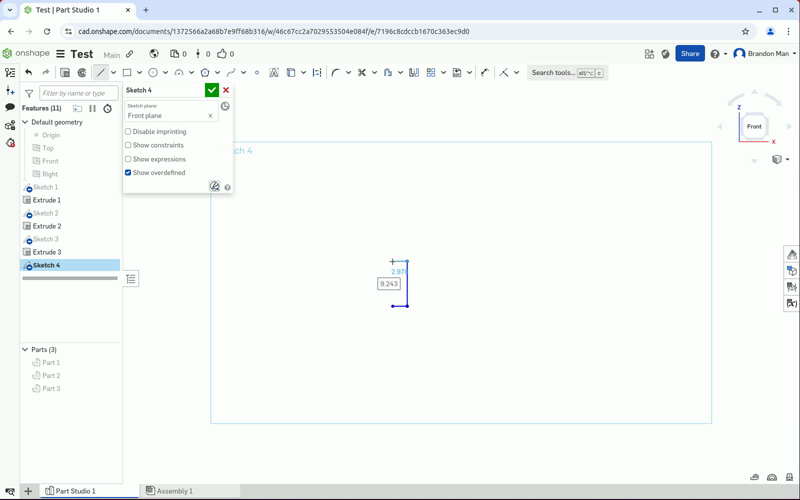
key_up(shift)
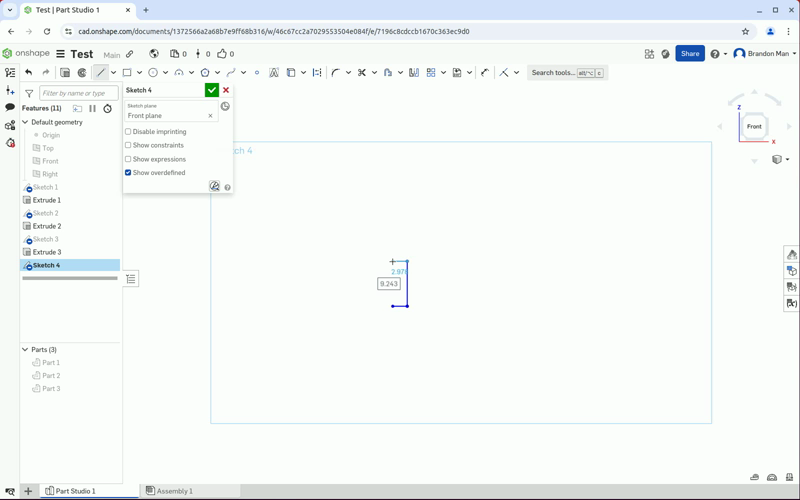
mouse_move(422, 261)
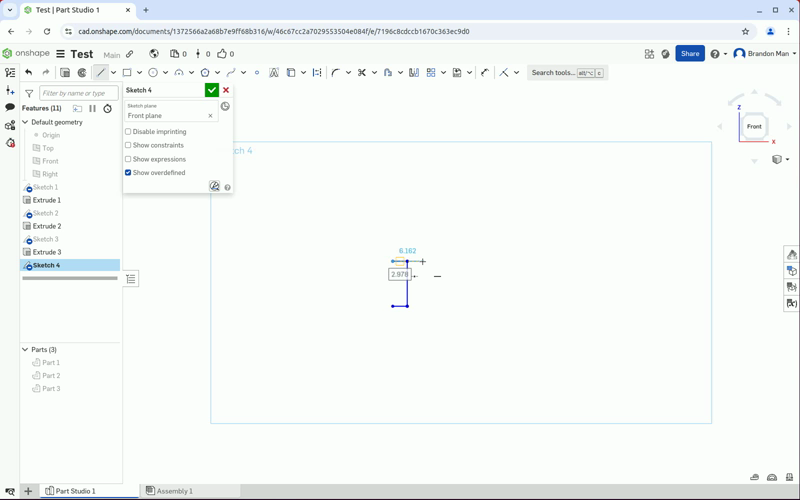
key_down(shift)
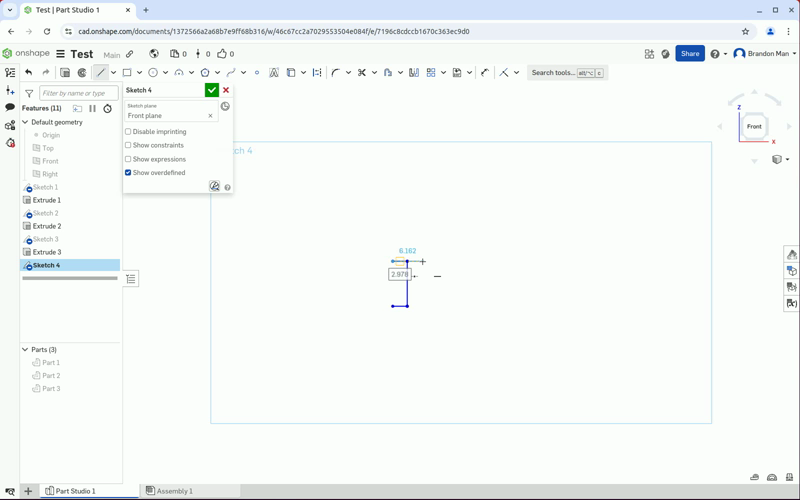
mouse_move(392, 306)
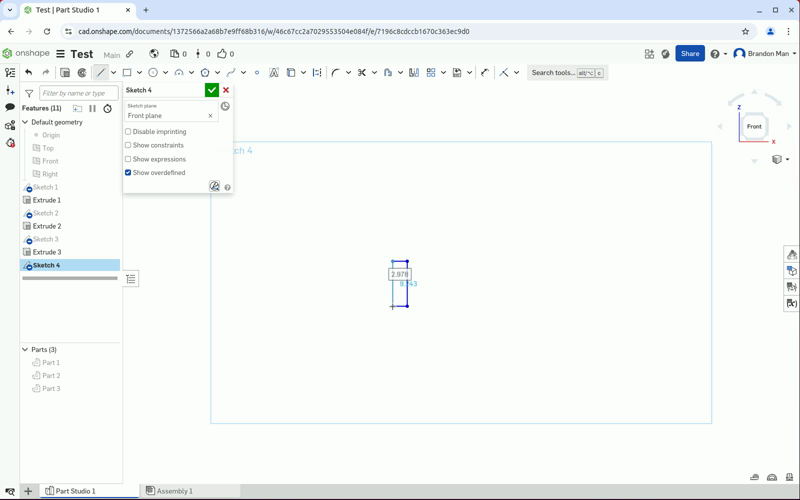
key_up(shift)
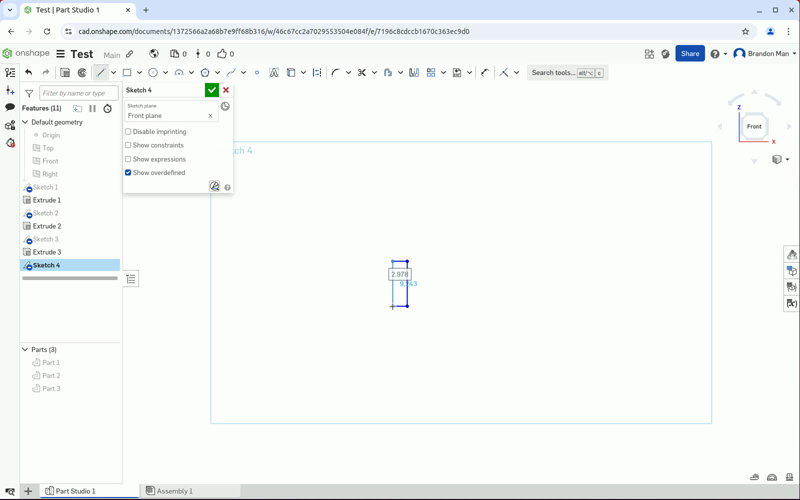
click(392, 306)
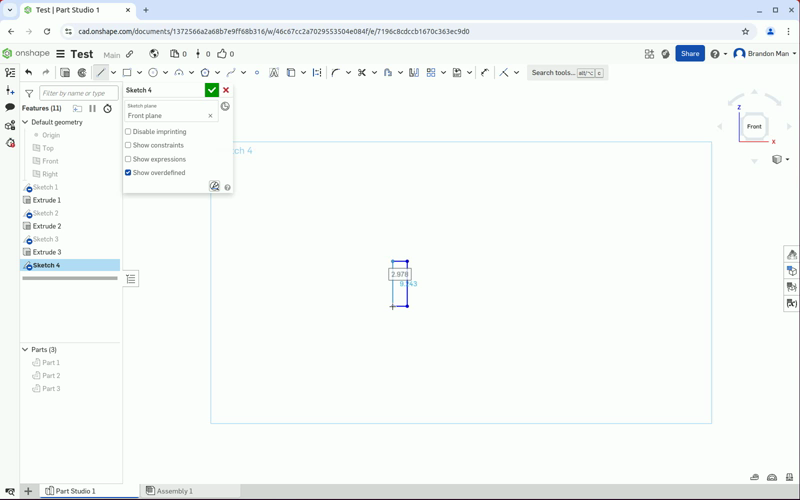
key(esc)
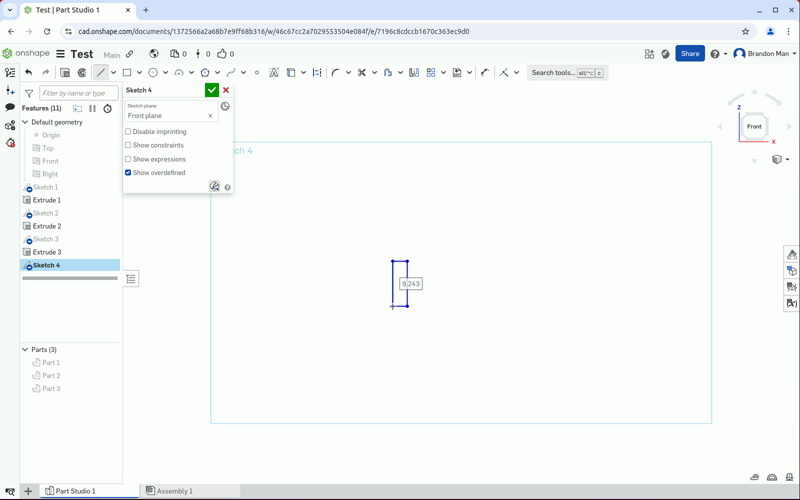
mouse_move(393, 286)
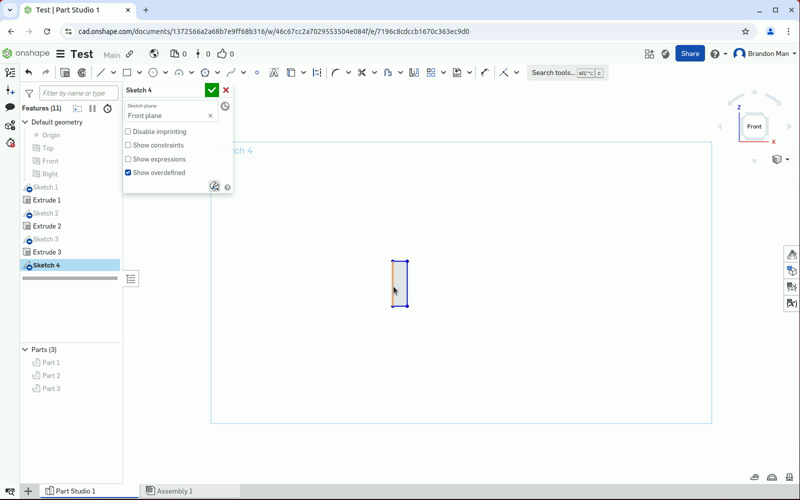
scroll(6)
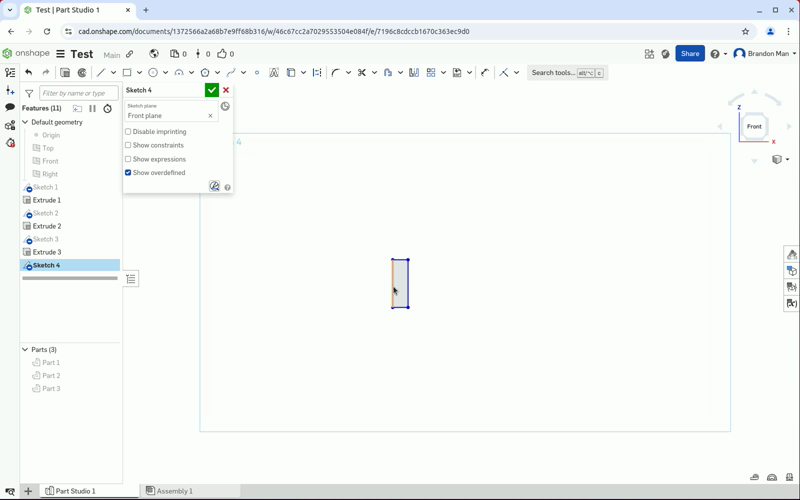
scroll(6)
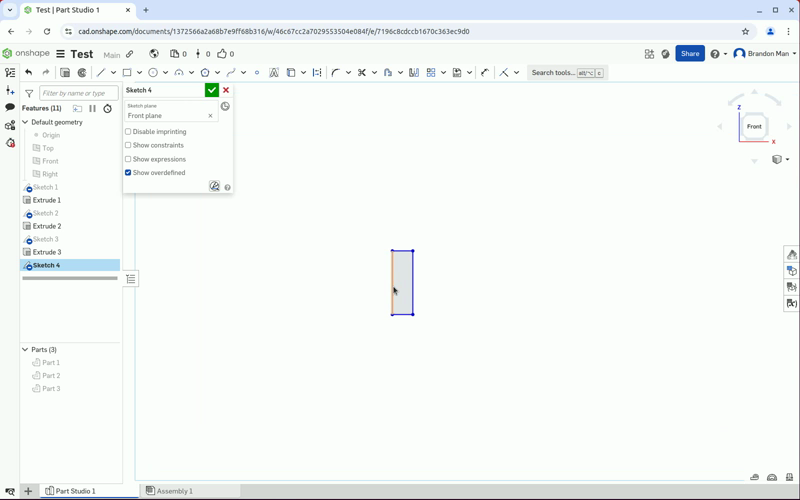
scroll(6)
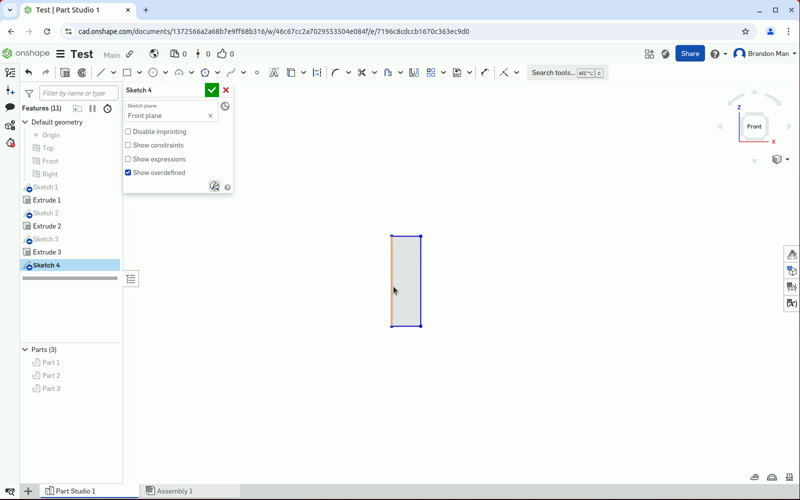
scroll(6)
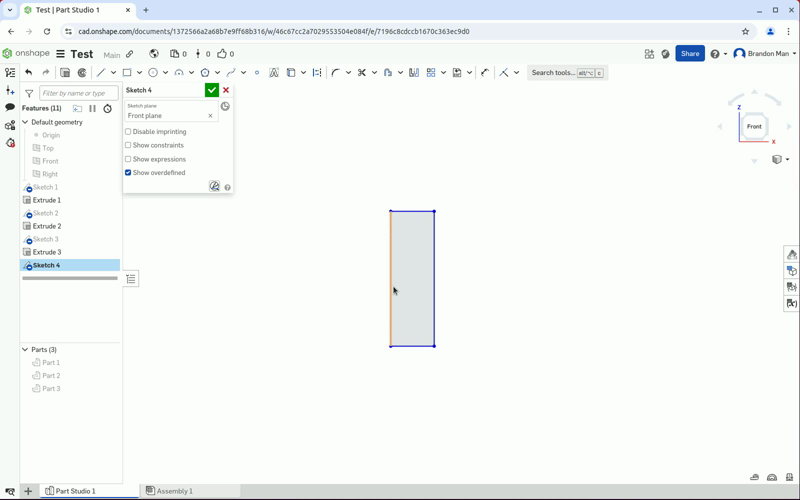
scroll(6)
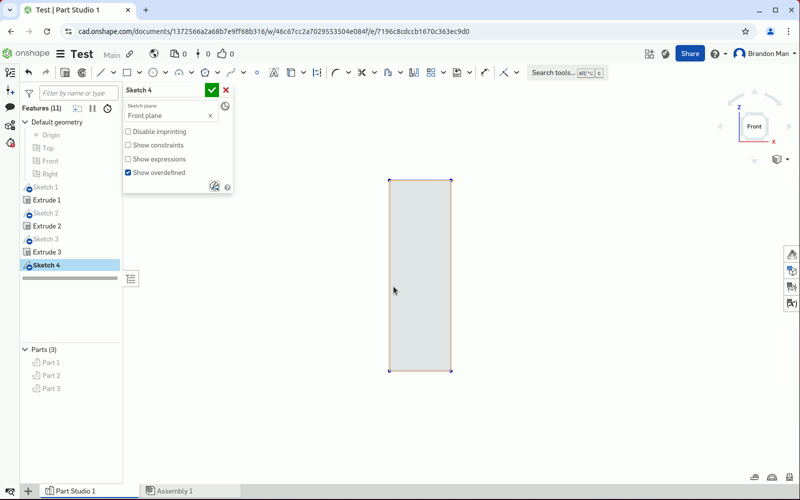
scroll(6)
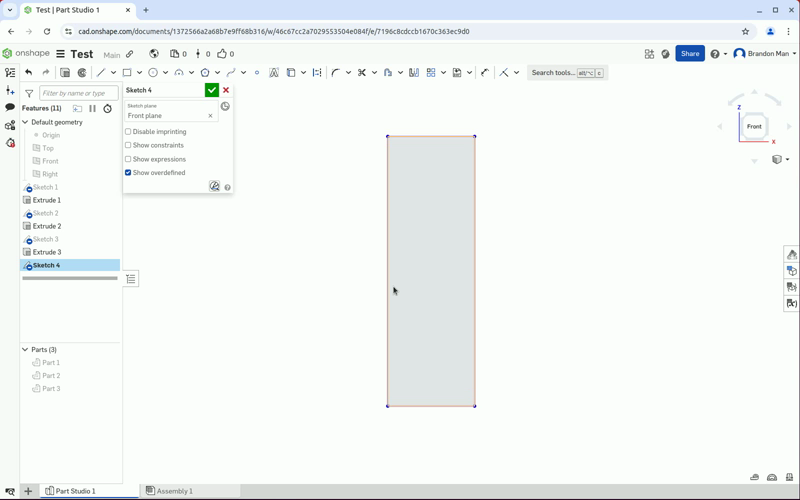
scroll(6)
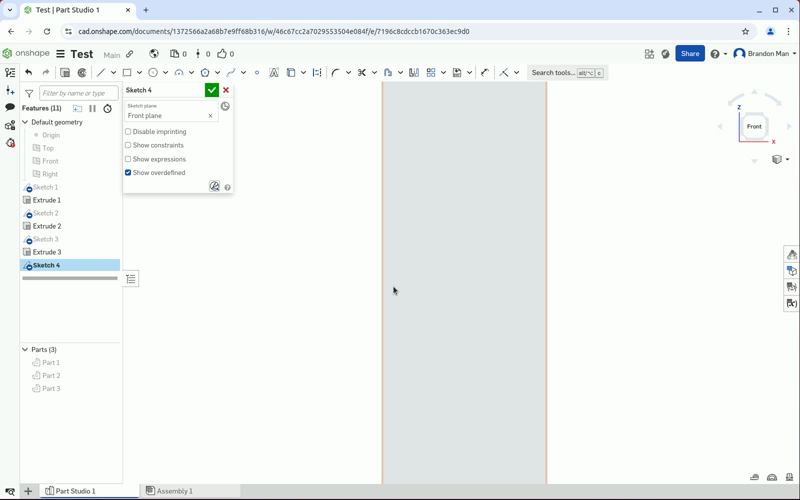
click(393, 286)
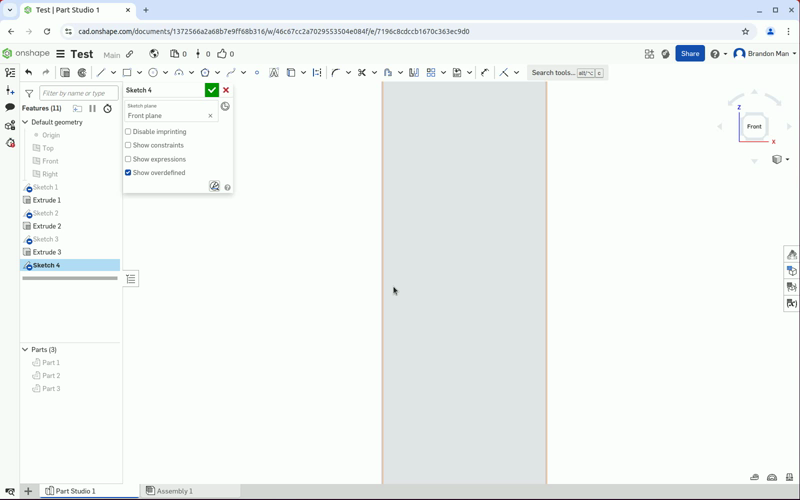
scroll(-6)
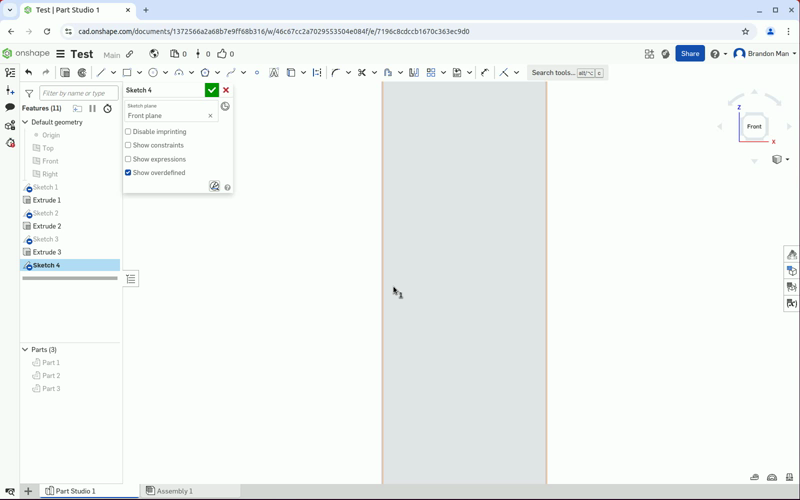
scroll(-6)
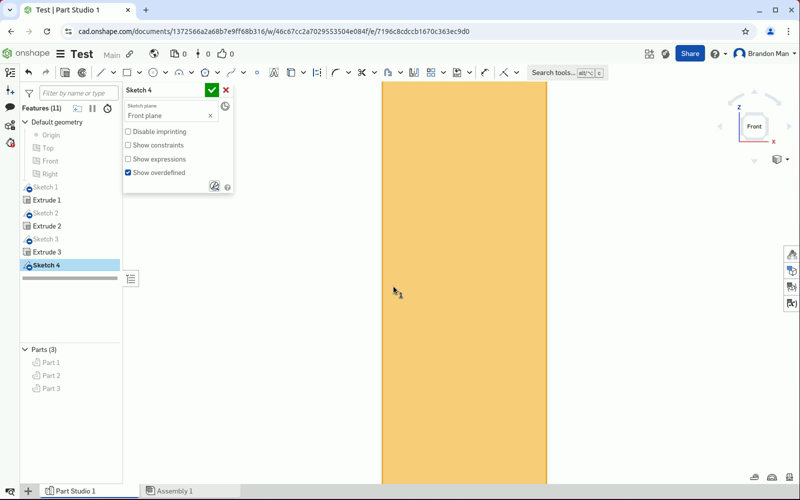
scroll(-6)
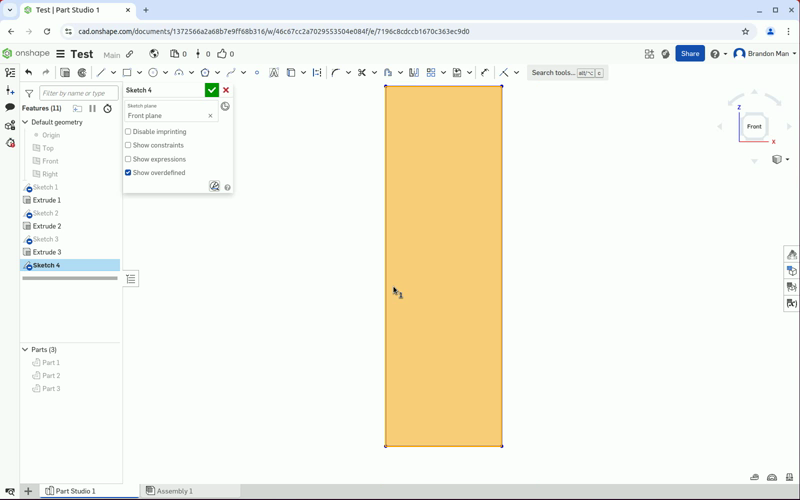
scroll(-6)
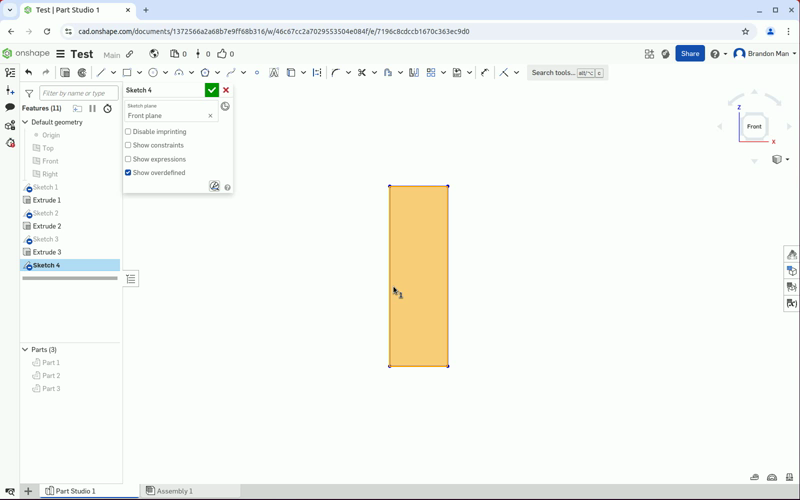
scroll(-6)
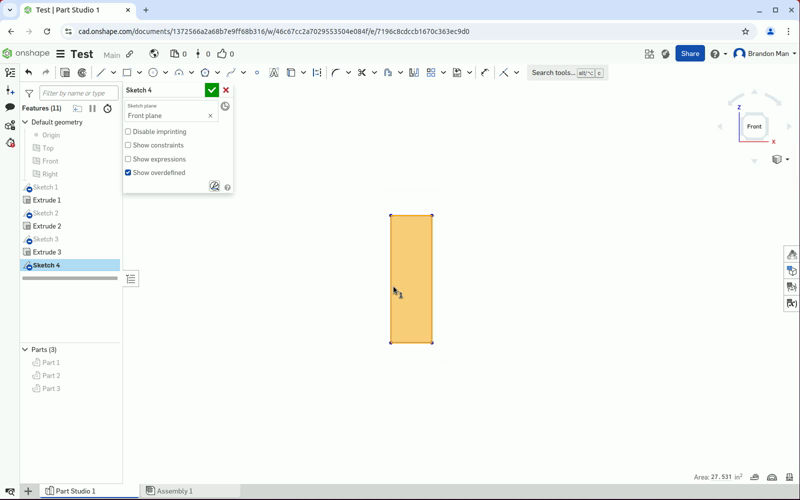
scroll(-6)
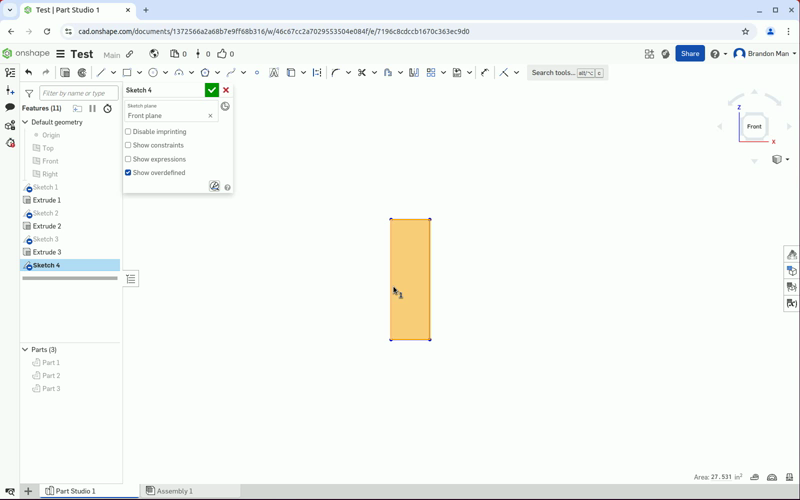
scroll(-6)
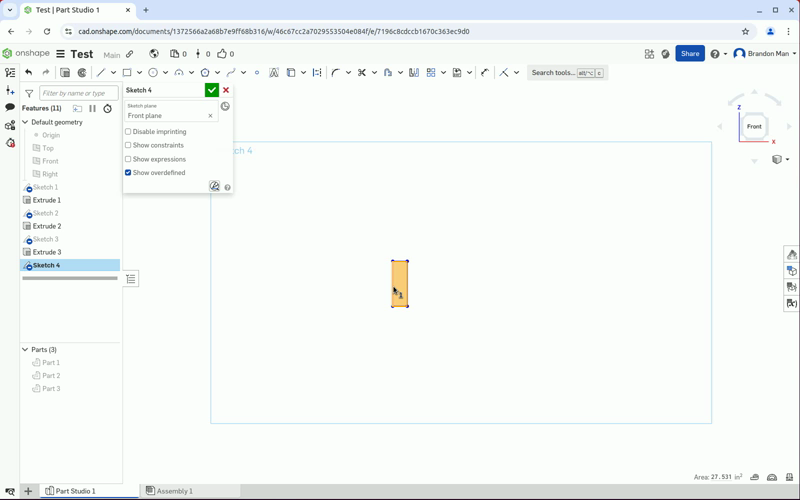
mouse_move(73, 352)
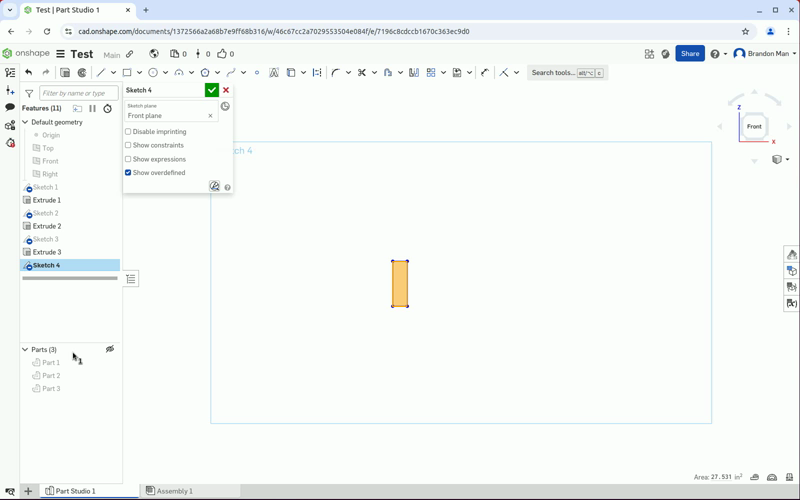
key(shift+y)
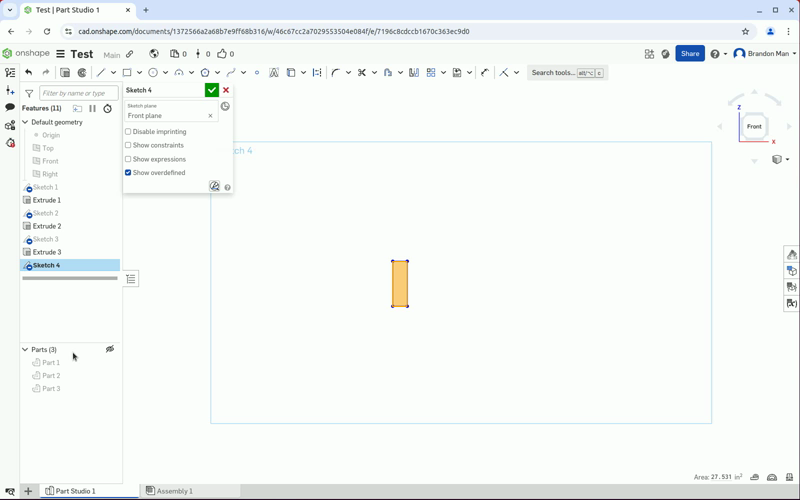
key(shift+e)
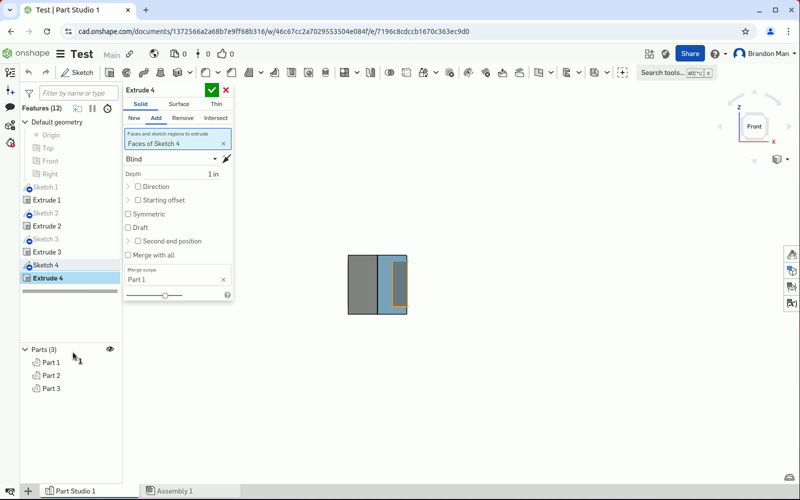
mouse_move(143, 106)
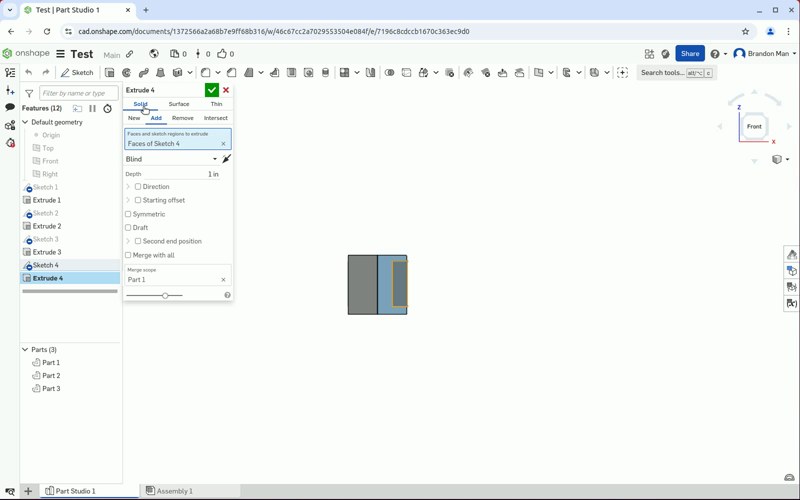
click(143, 106)
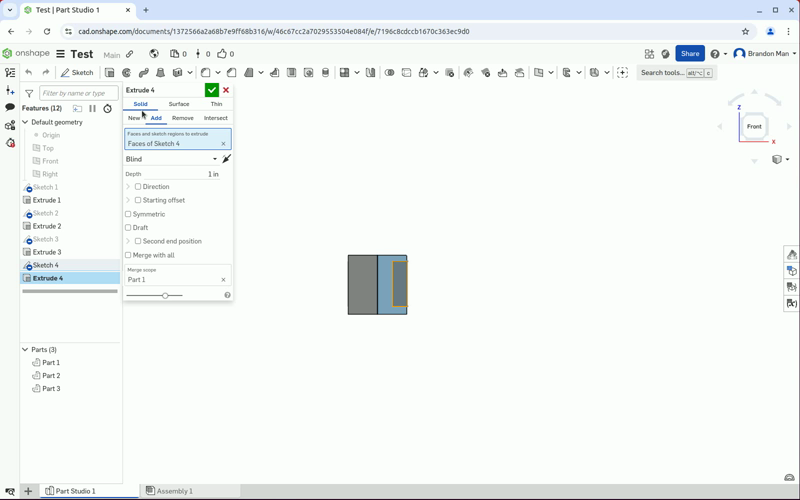
mouse_move(137, 120)
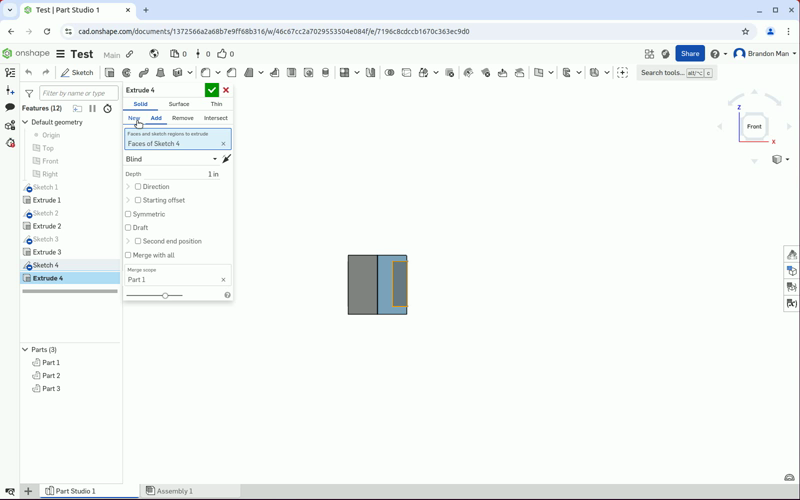
click(137, 120)
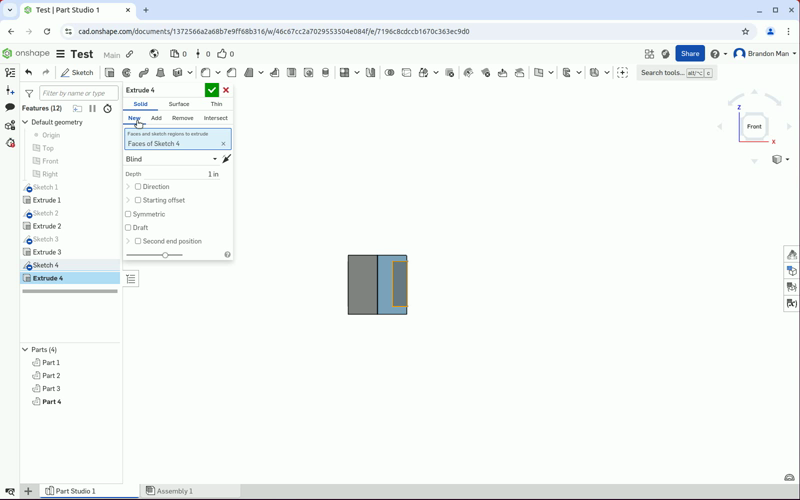
key(tab, 4)
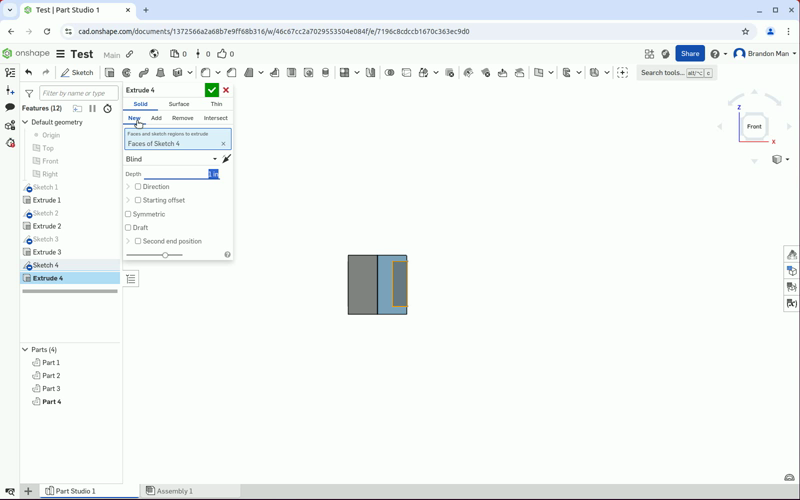
text(-11.554)
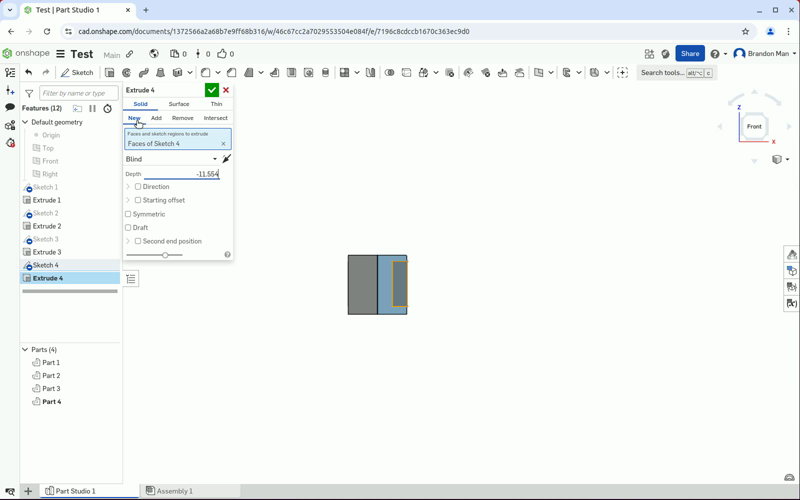
key(enter)
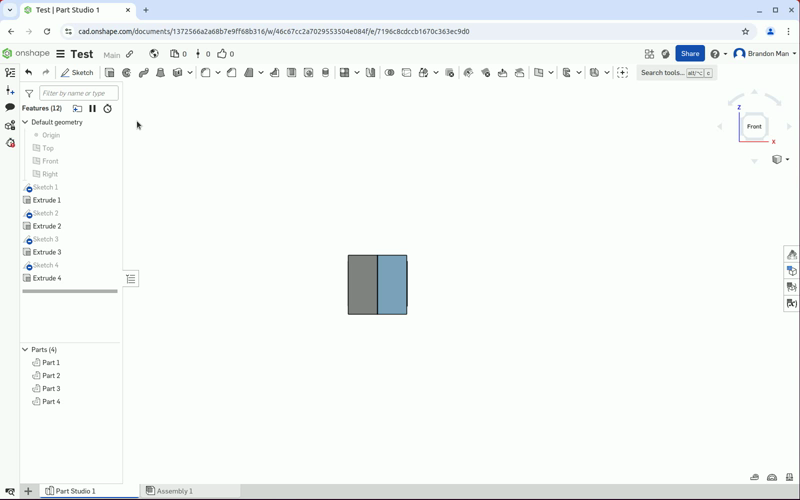
key(shift+h)
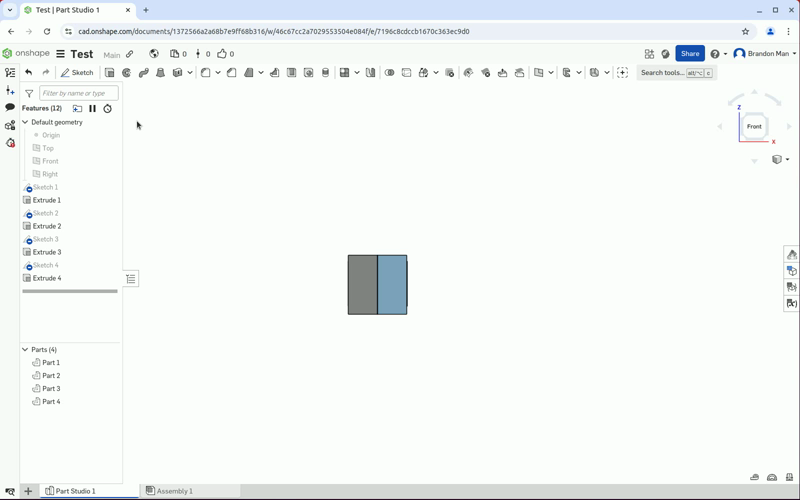
key(shift+h)
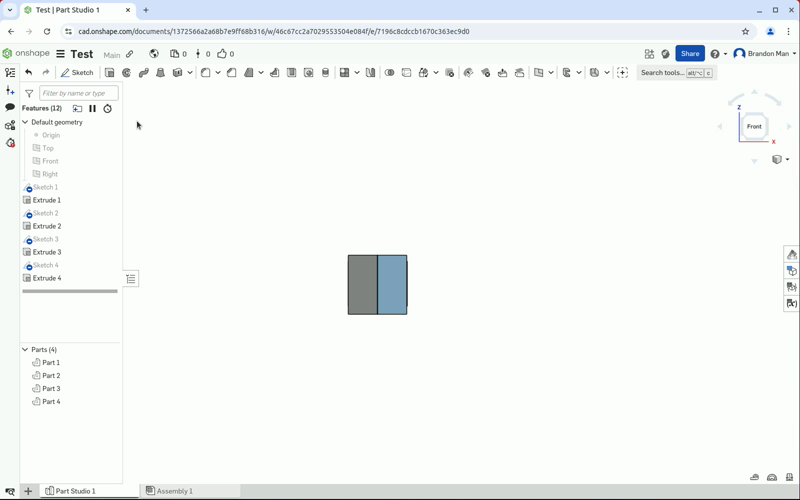
mouse_move(73, 189)
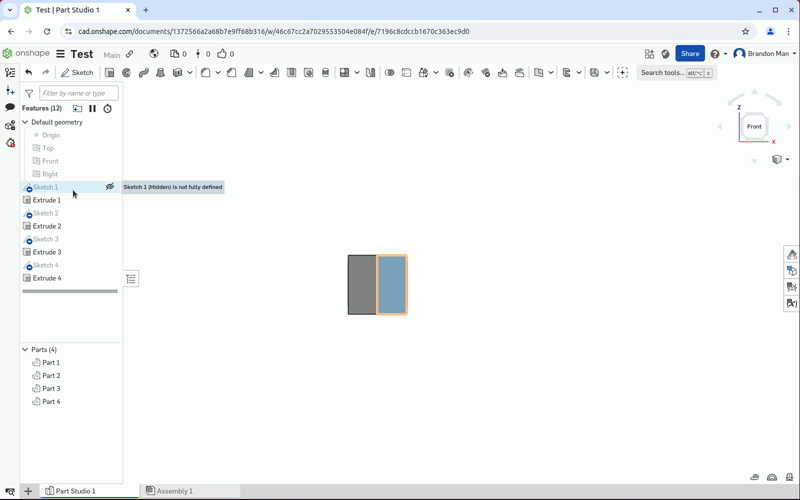
click(73, 189)
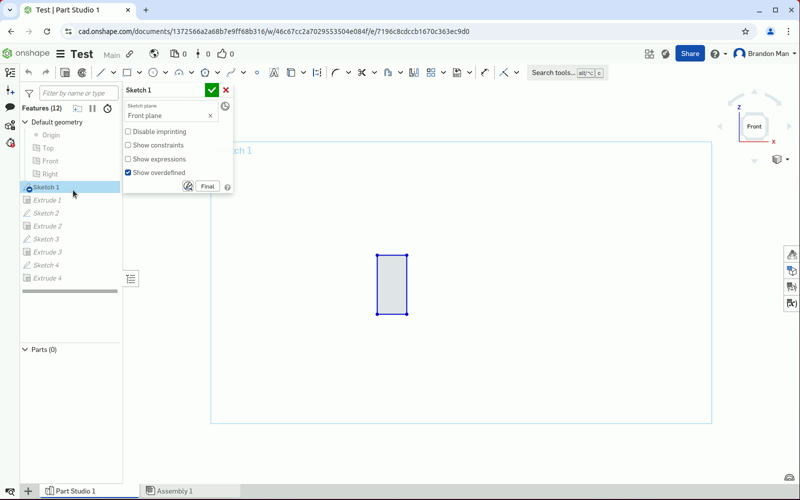
mouse_move(229, 92)
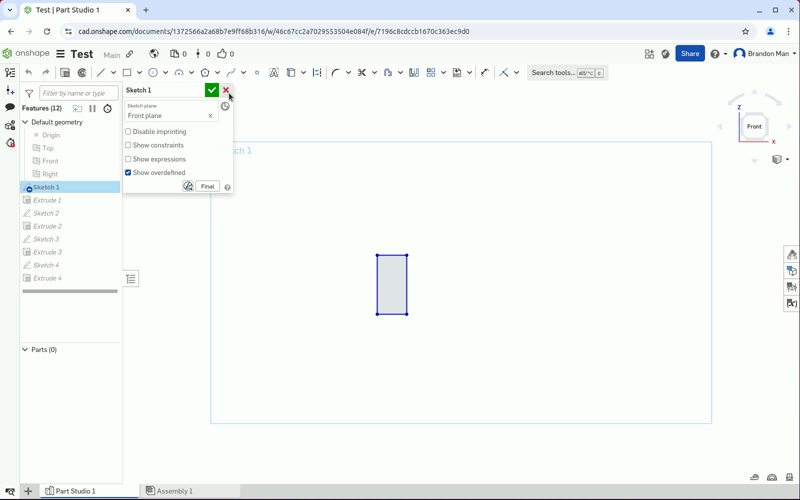
click(229, 92)
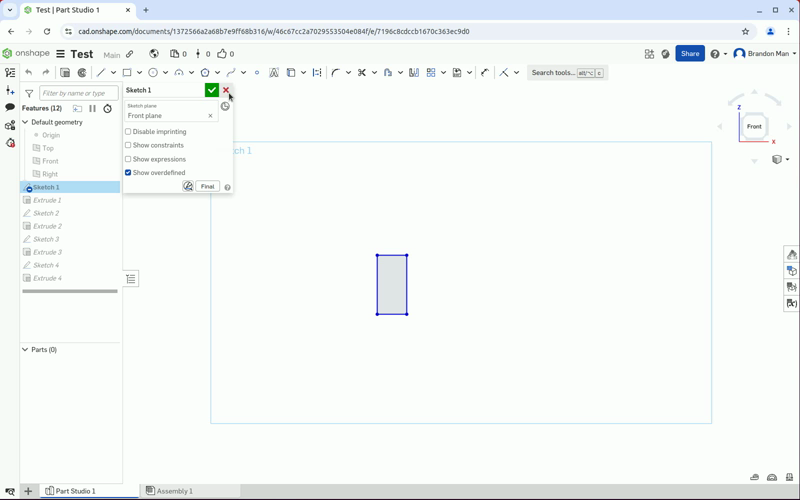
key(shift+s)
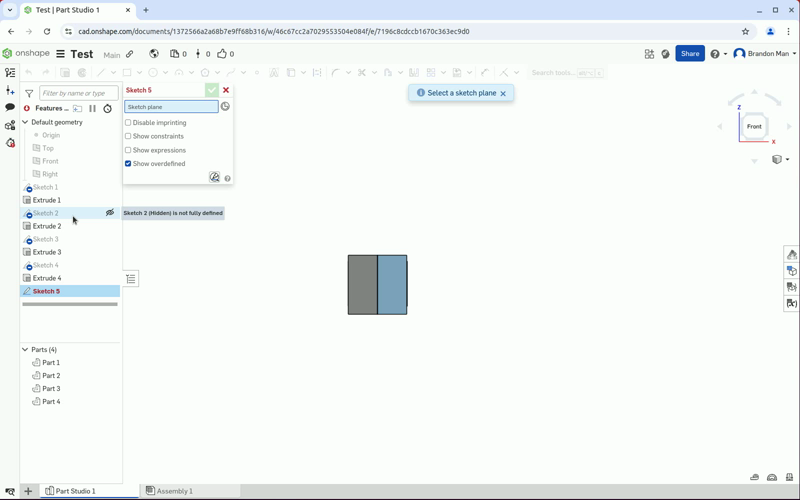
scroll(3)
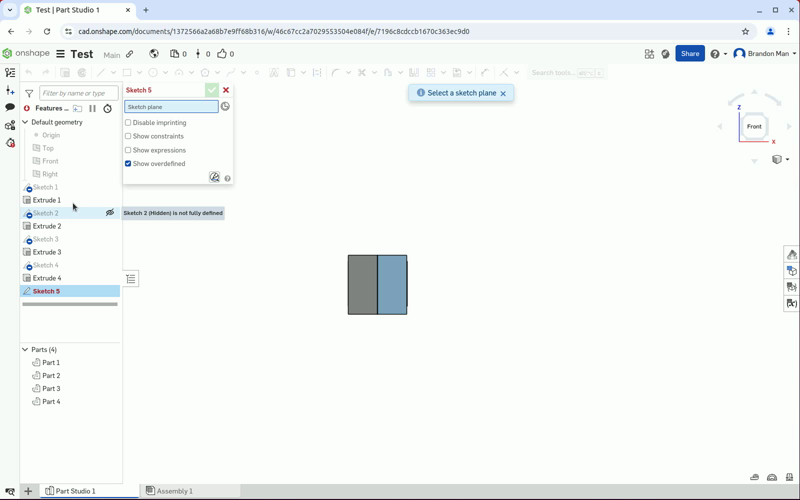
mouse_move(73, 163)
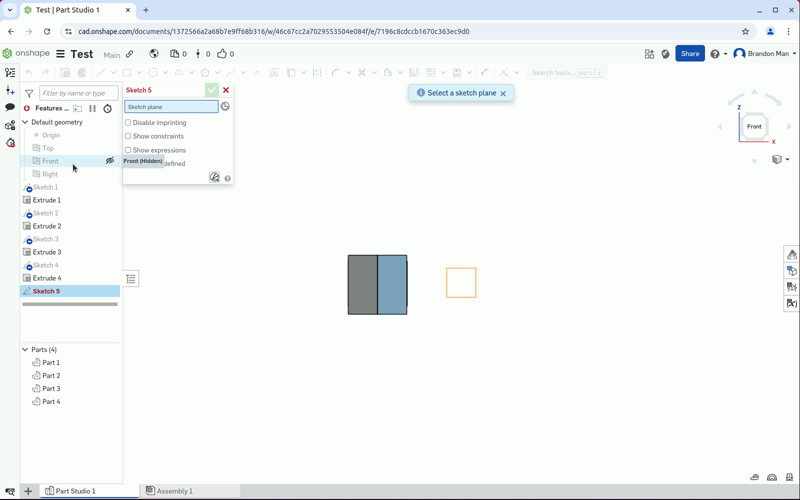
click(73, 163)
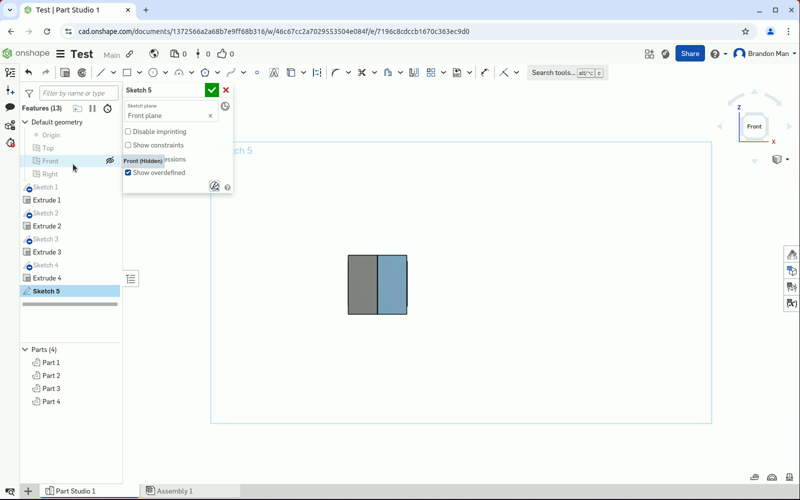
mouse_move(73, 352)
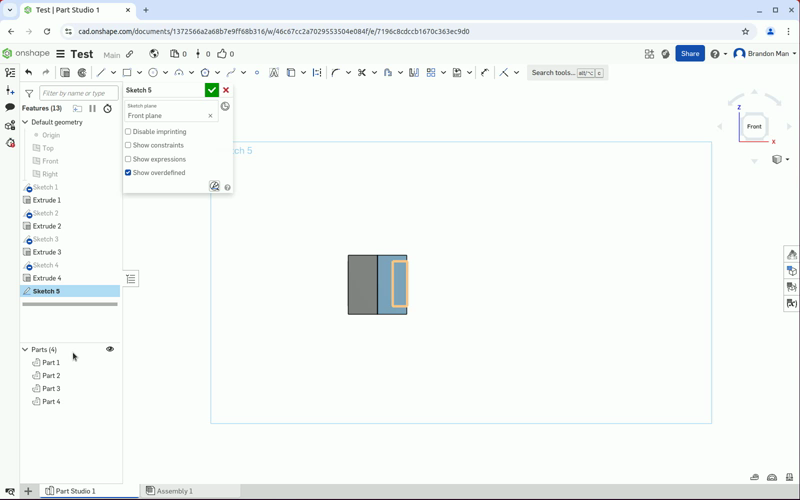
key(y)
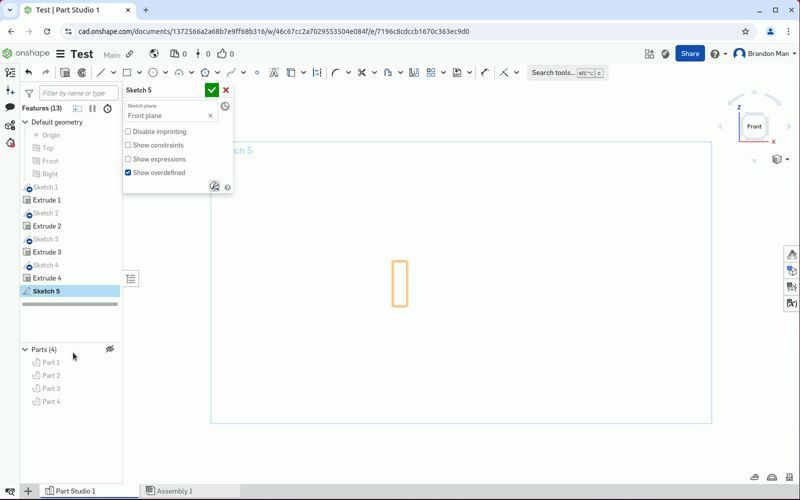
key(c)
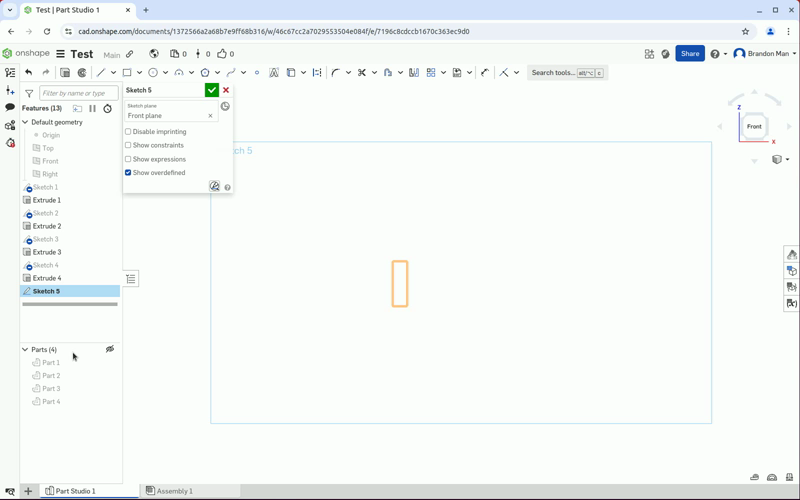
key_down(shift)
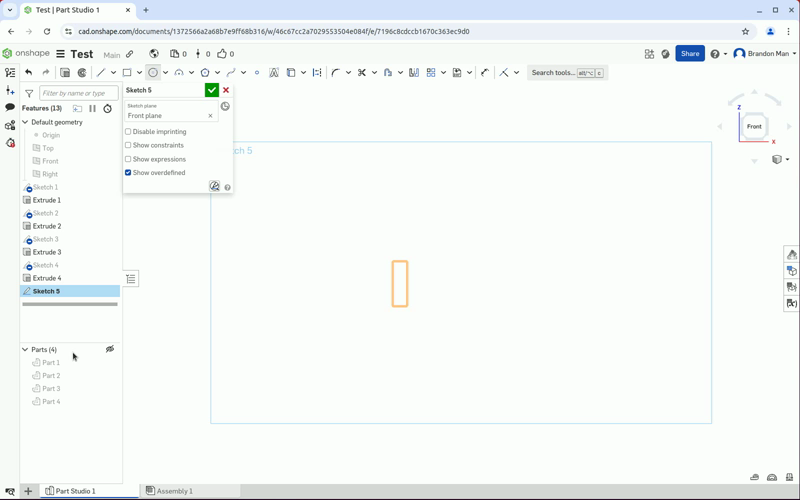
mouse_move(377, 282)
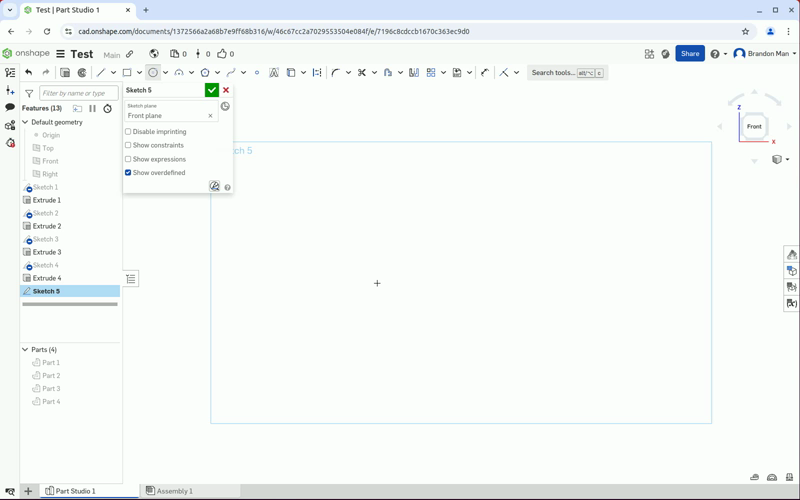
click(377, 282)
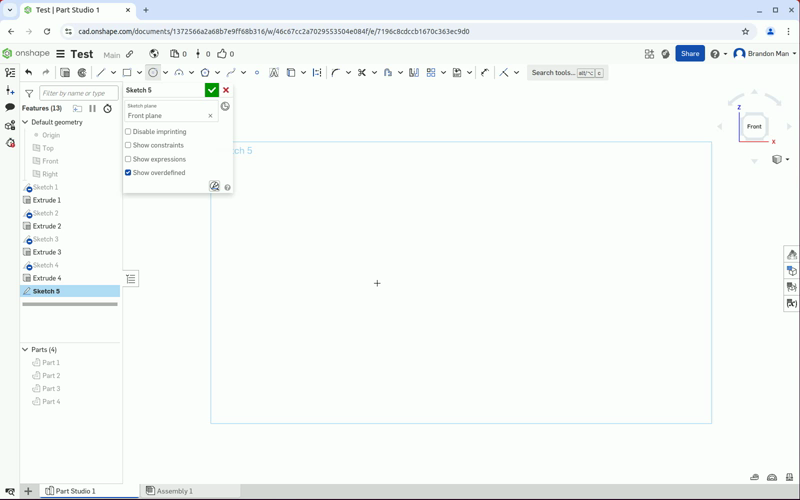
key_up(shift)
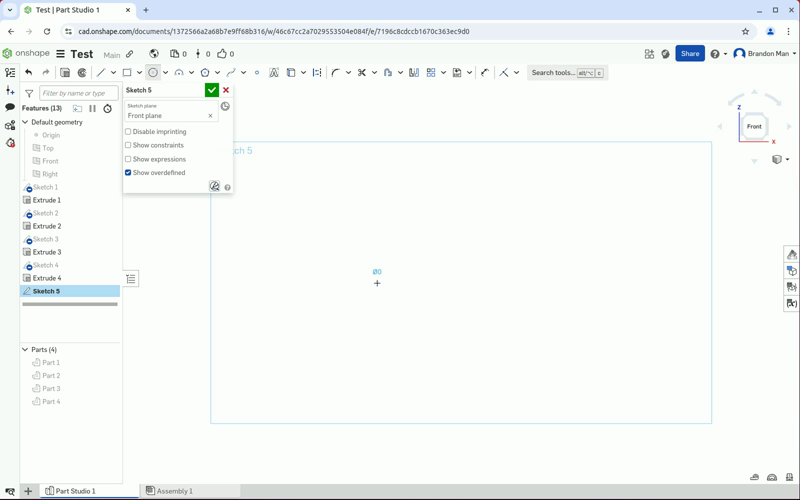
mouse_move(394, 282)
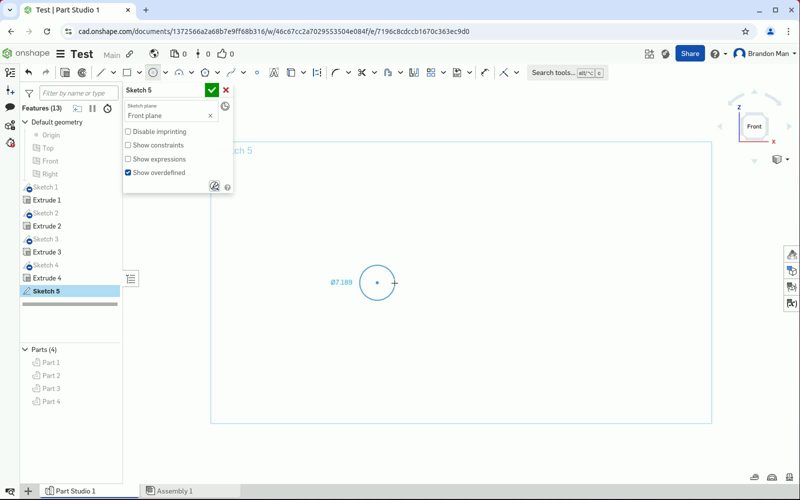
click(394, 282)
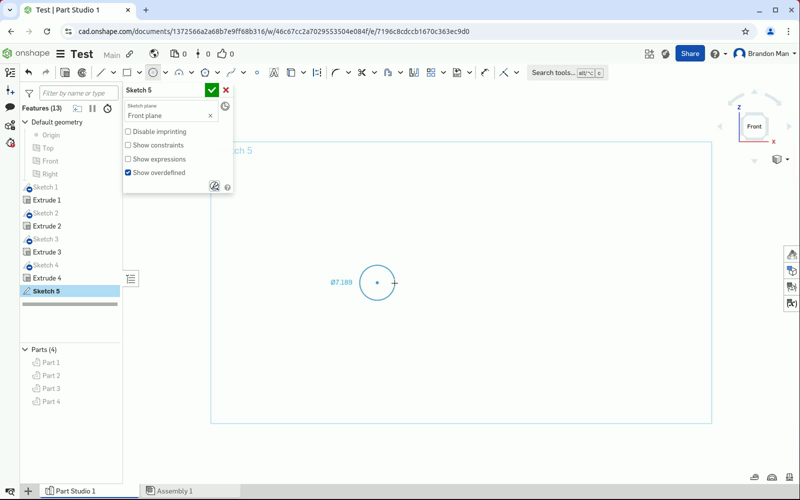
key(esc)
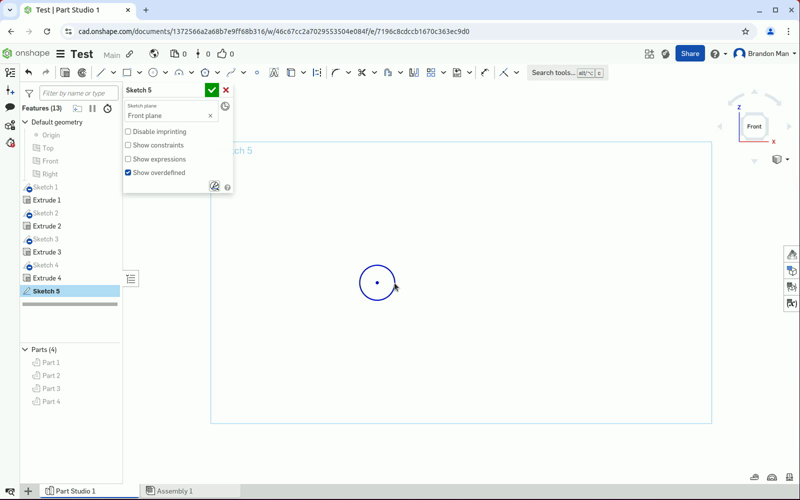
key(c)
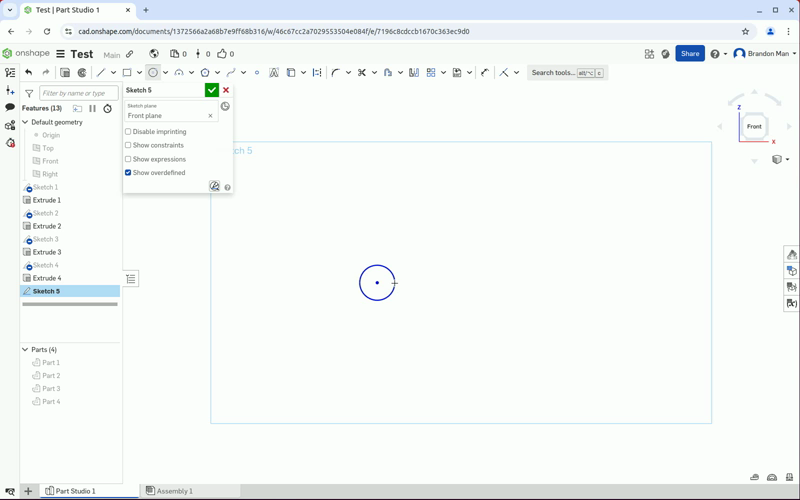
key_down(shift)
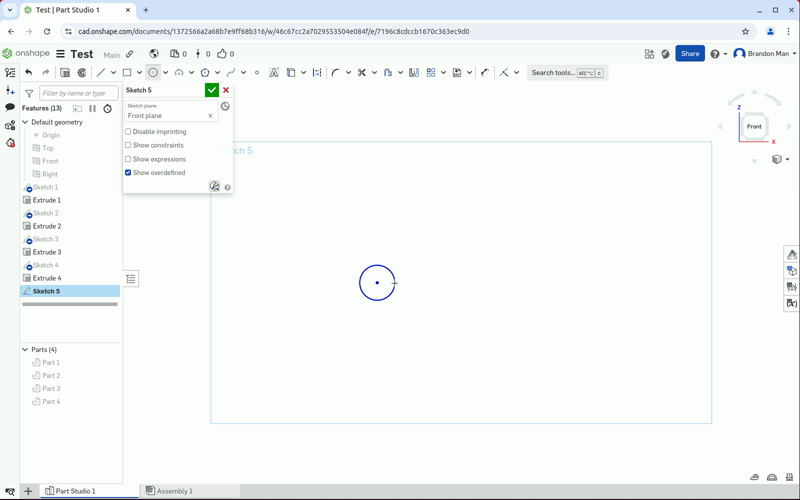
mouse_move(377, 282)
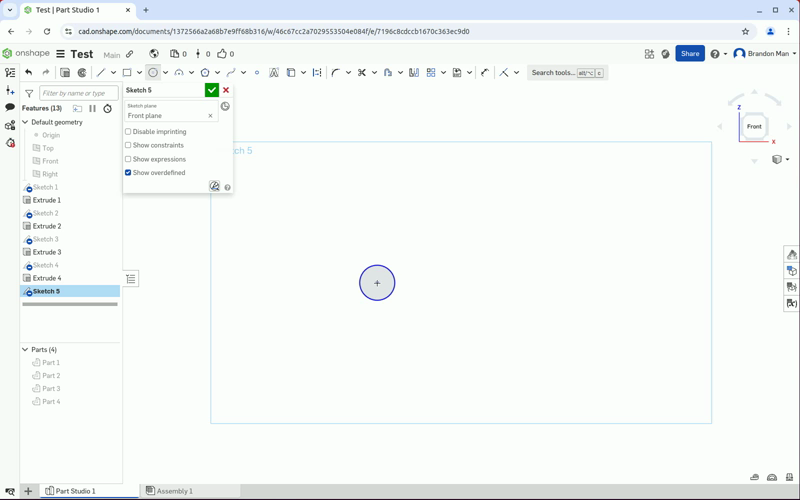
click(377, 282)
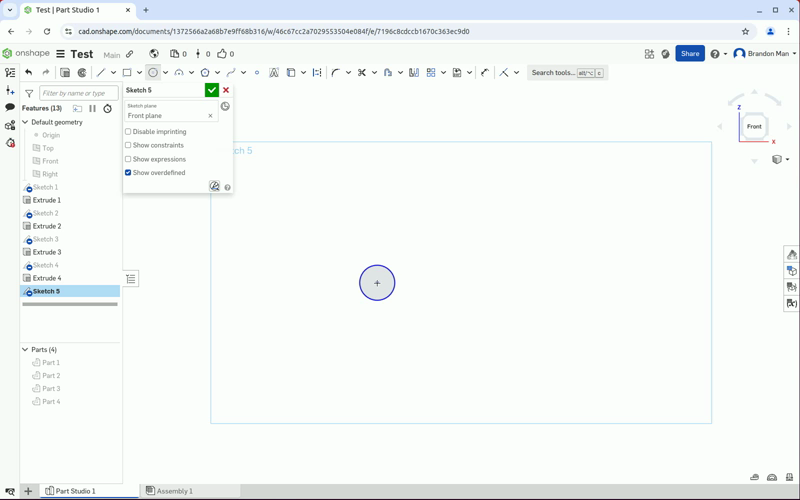
key_up(shift)
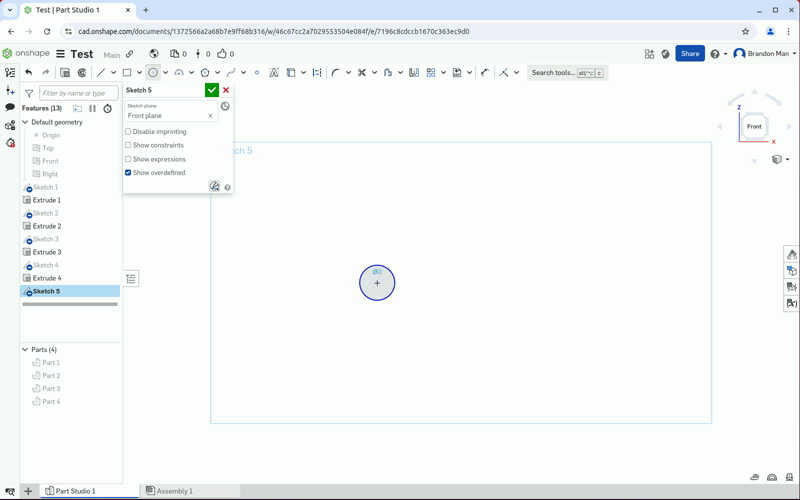
mouse_move(386, 282)
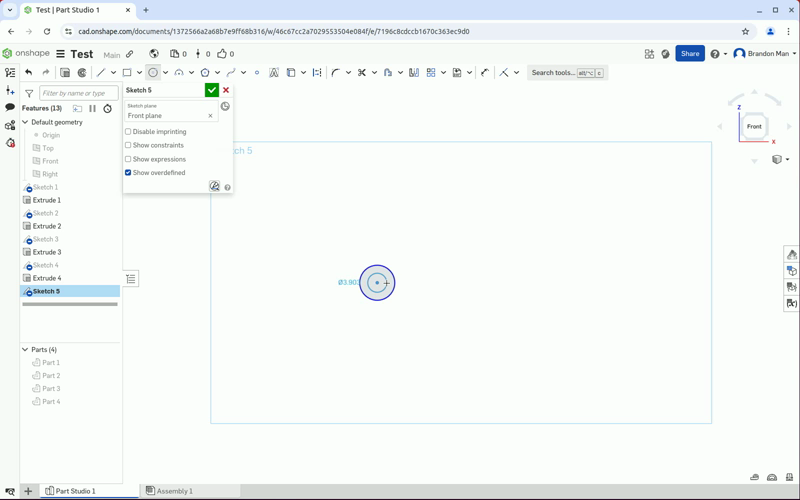
click(386, 282)
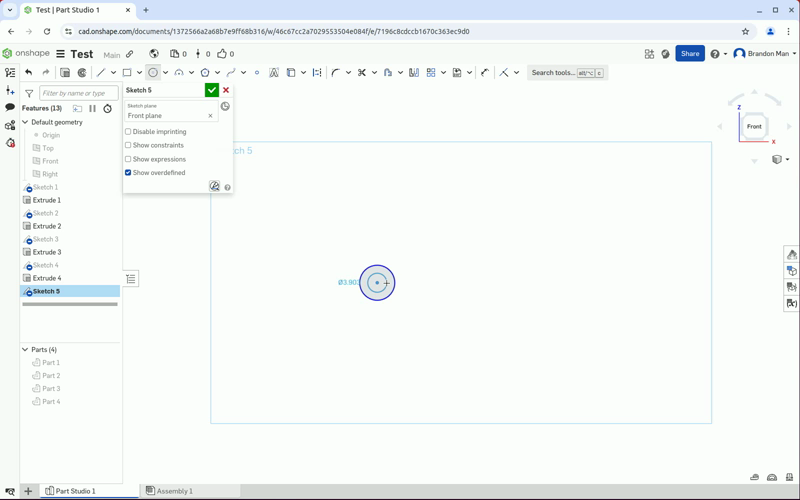
key(esc)
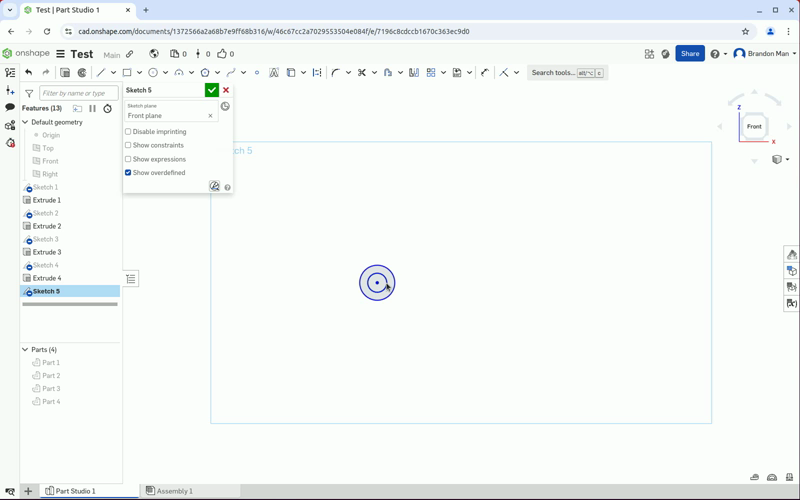
mouse_move(384, 294)
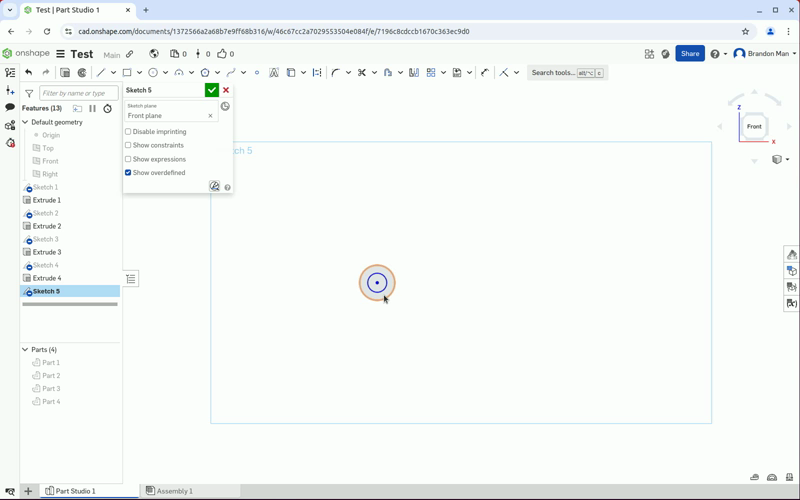
scroll(6)
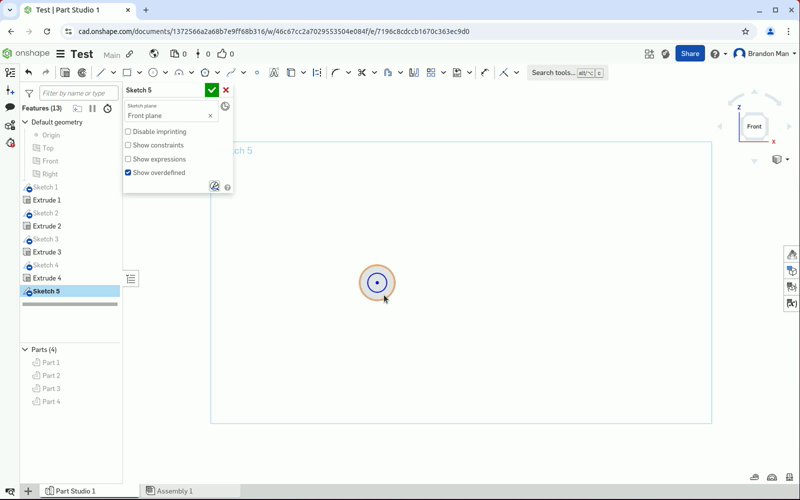
scroll(6)
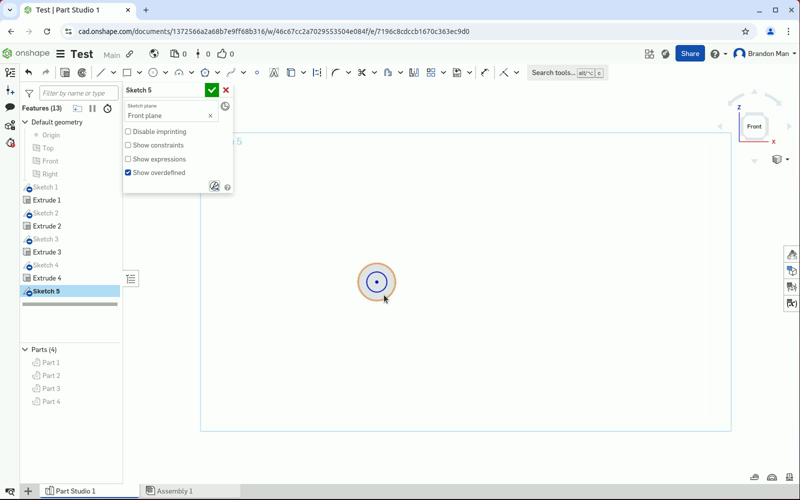
scroll(6)
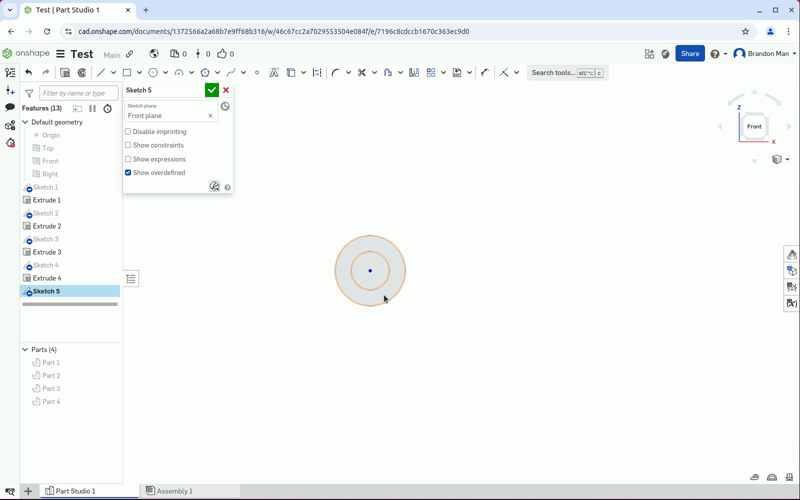
scroll(6)
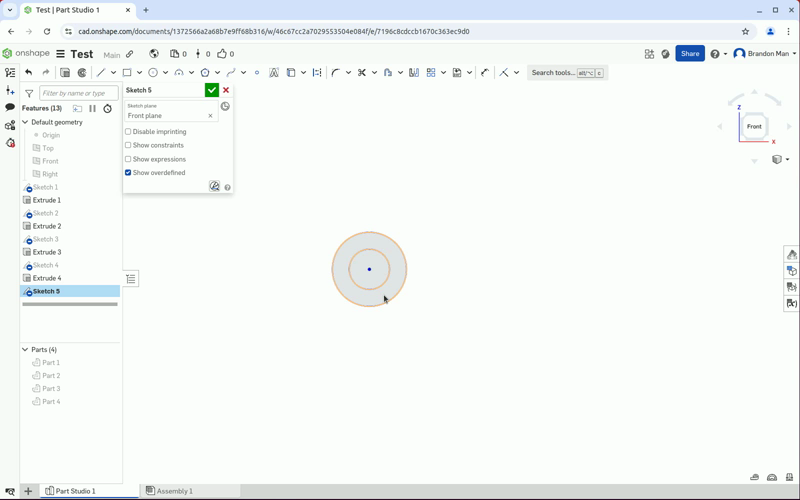
scroll(6)
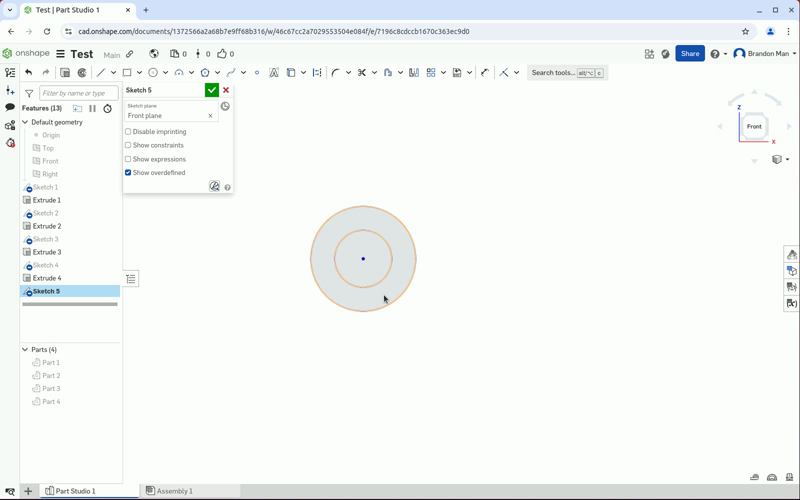
scroll(6)
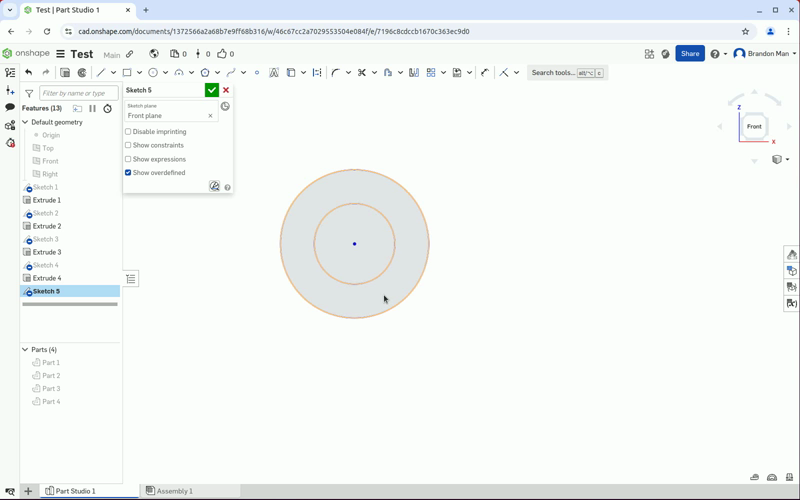
scroll(6)
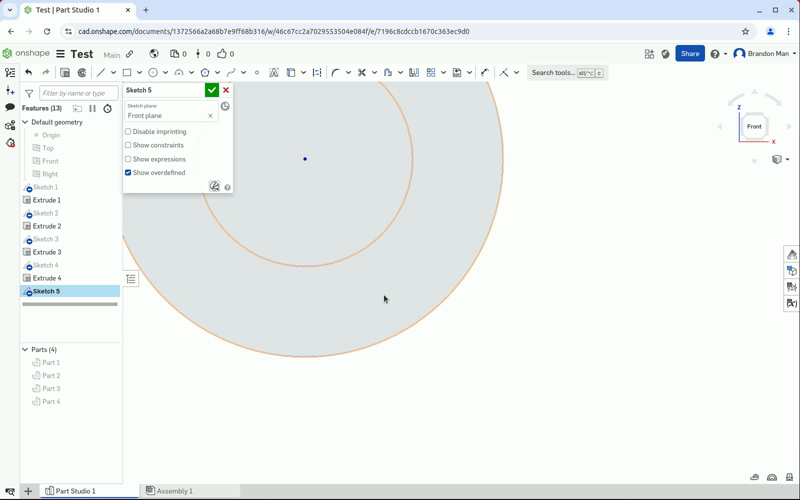
click(384, 294)
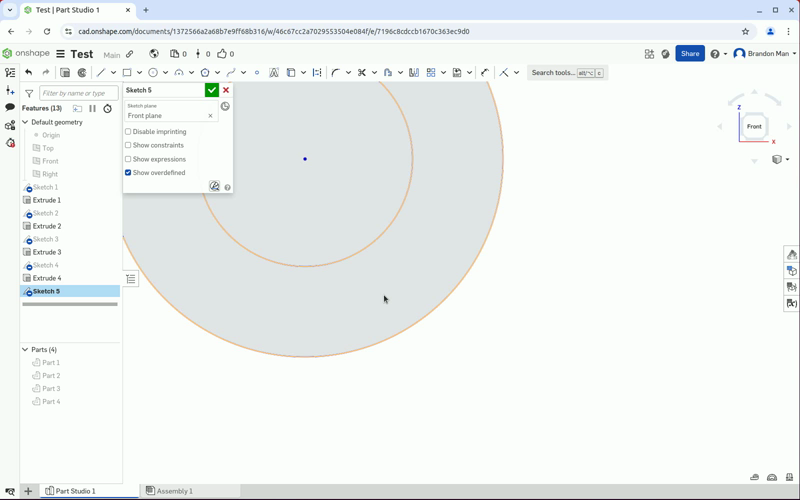
scroll(-6)
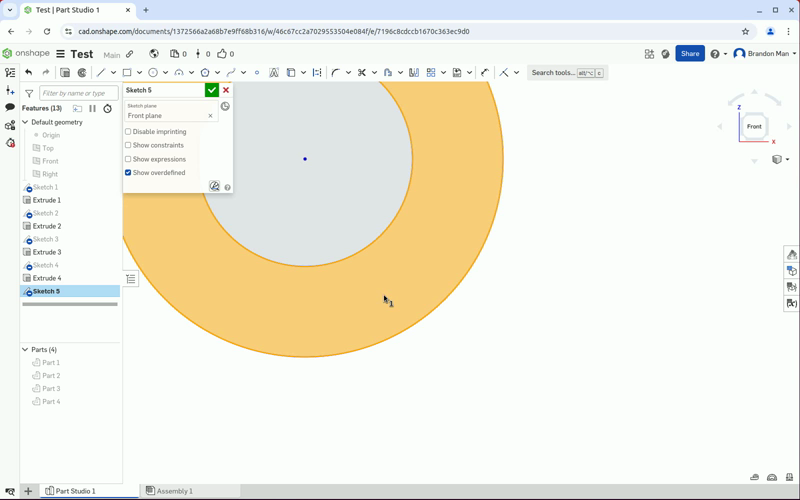
scroll(-6)
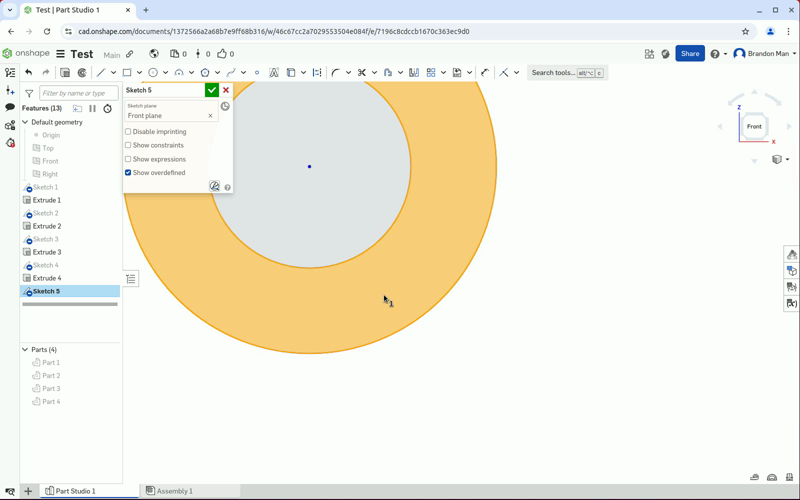
scroll(-6)
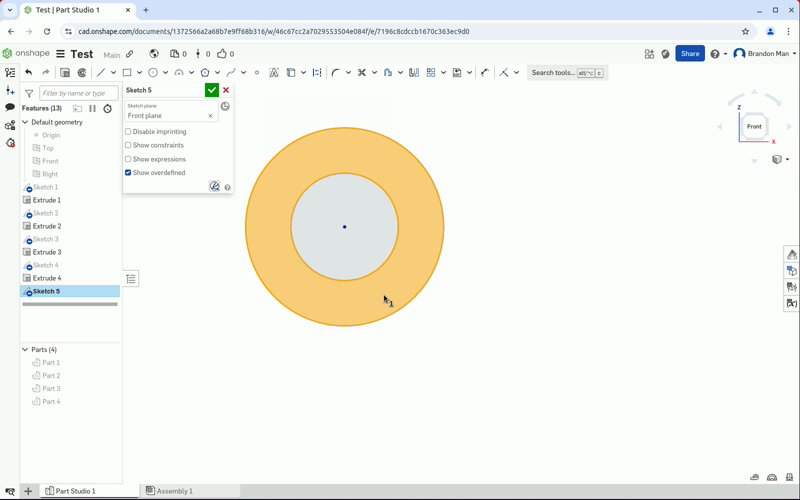
scroll(-6)
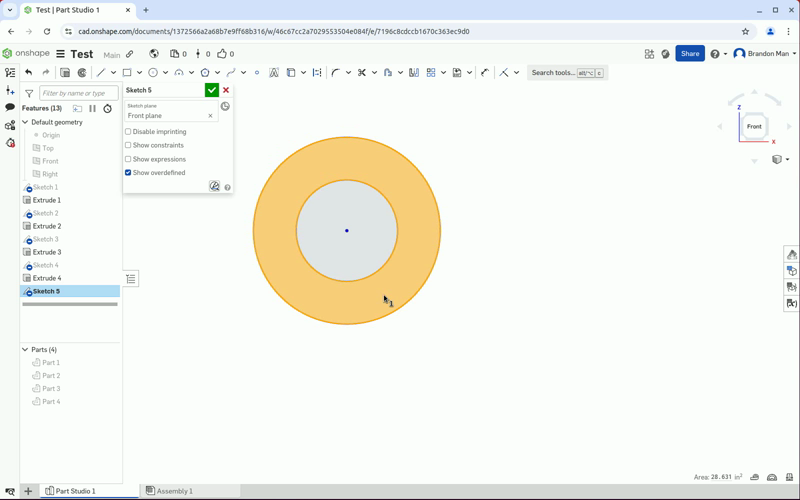
scroll(-6)
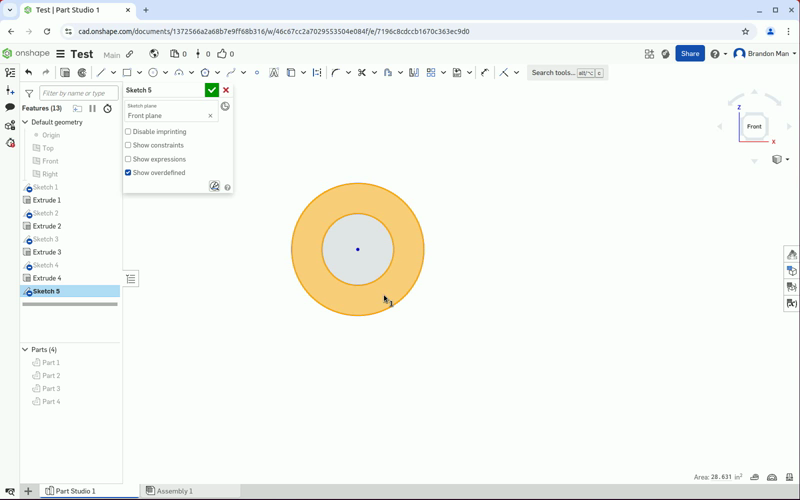
scroll(-6)
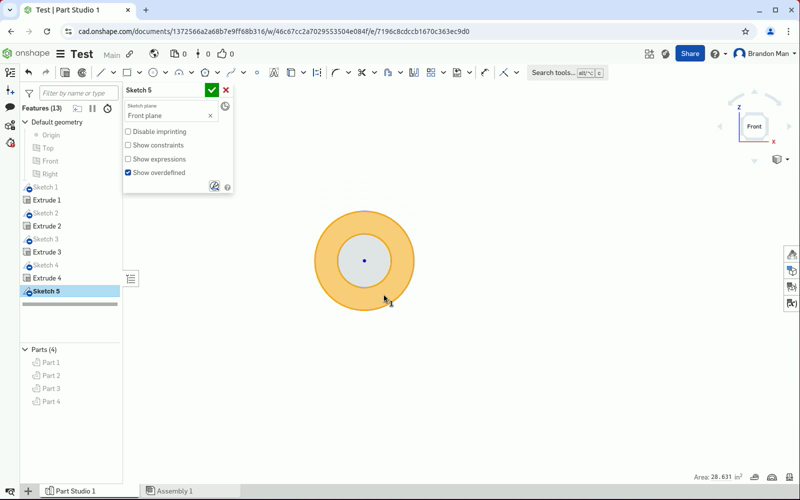
scroll(-6)
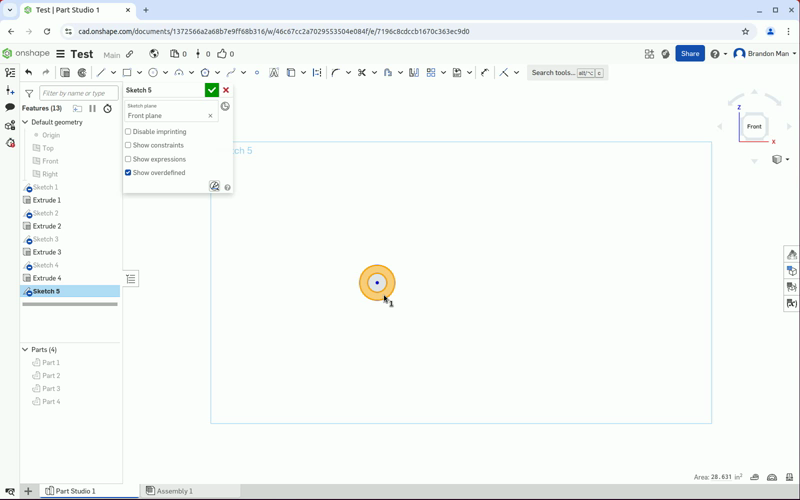
mouse_move(73, 352)
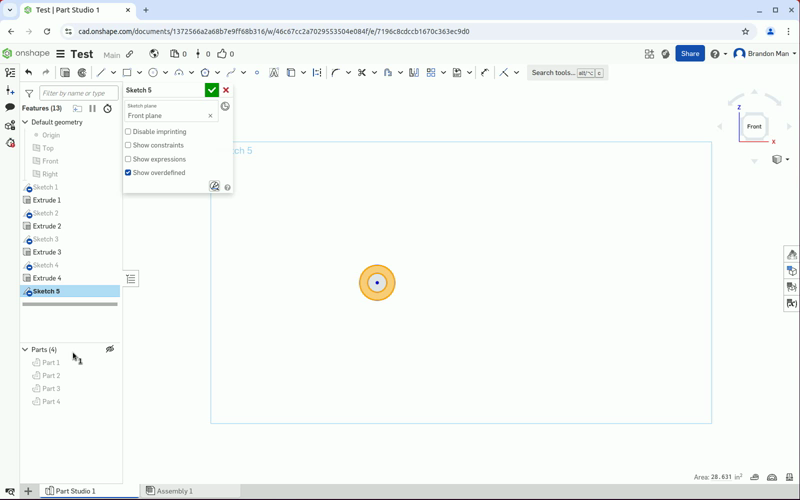
key(shift+y)
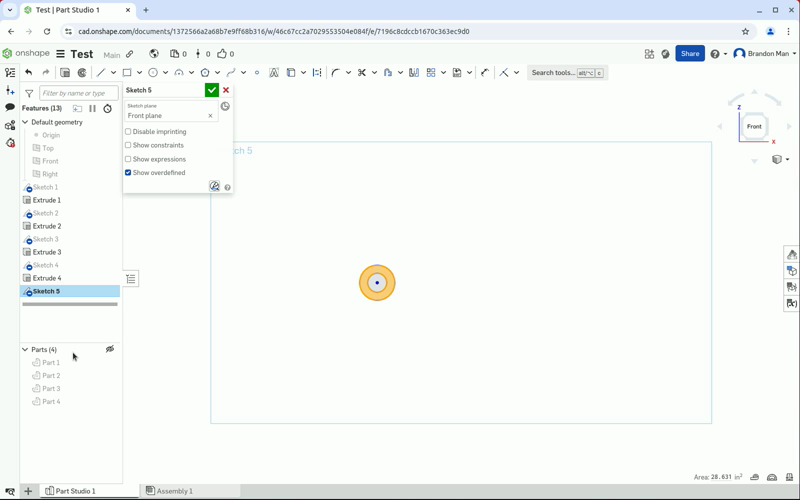
key(shift+e)
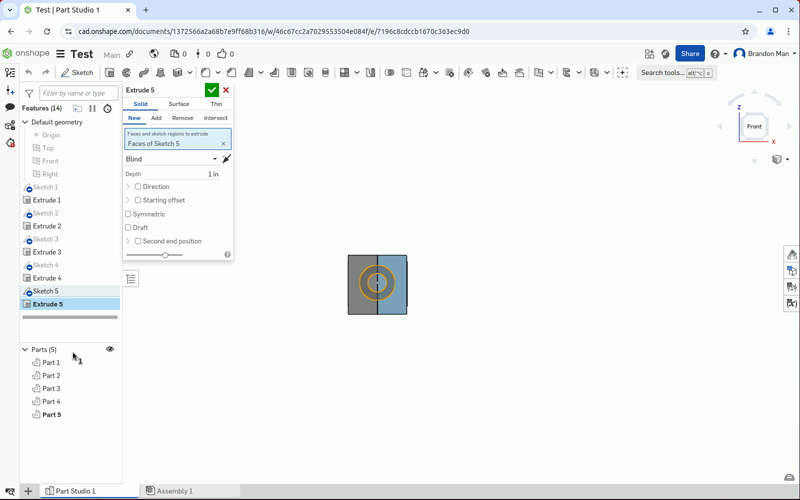
mouse_move(143, 106)
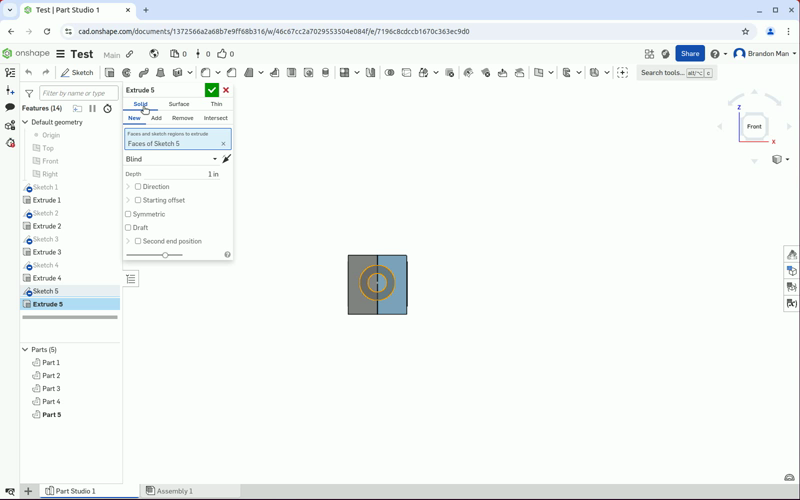
click(143, 106)
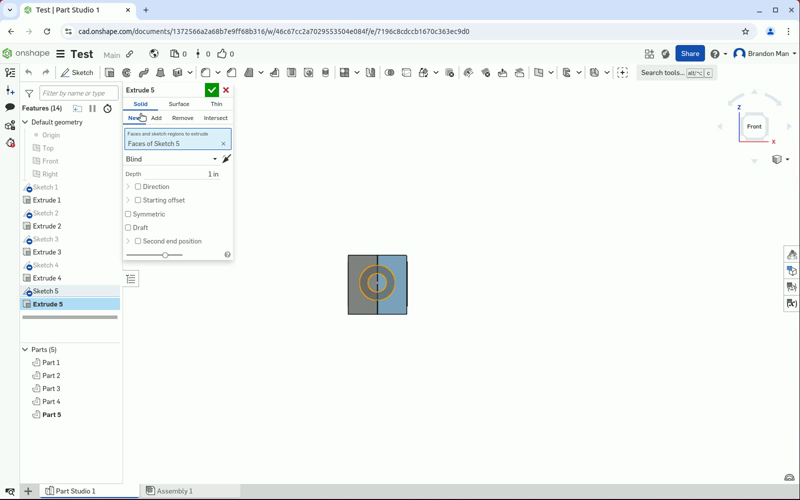
mouse_move(137, 120)
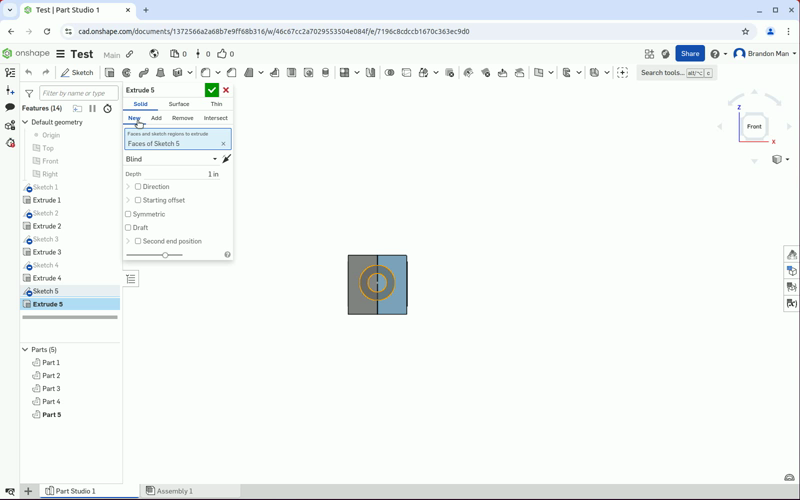
click(137, 120)
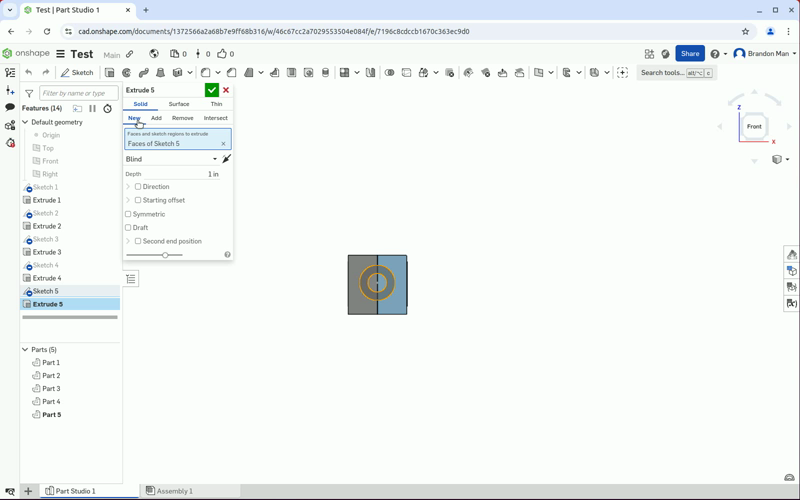
key(tab, 4)
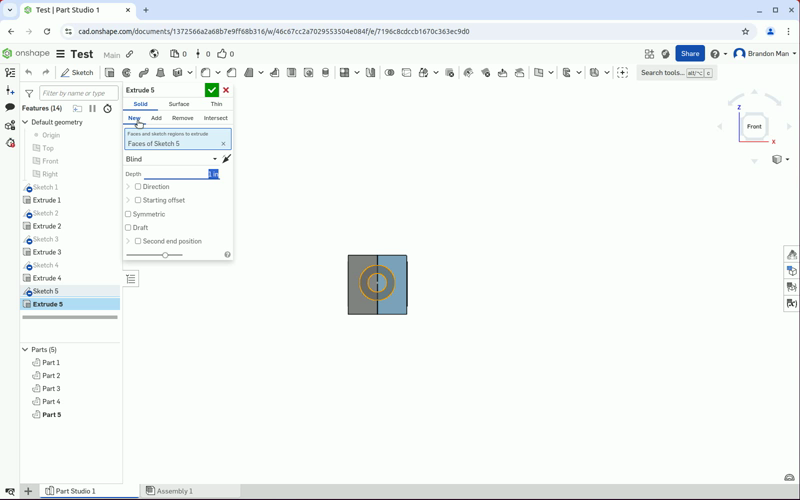
text(9.147)
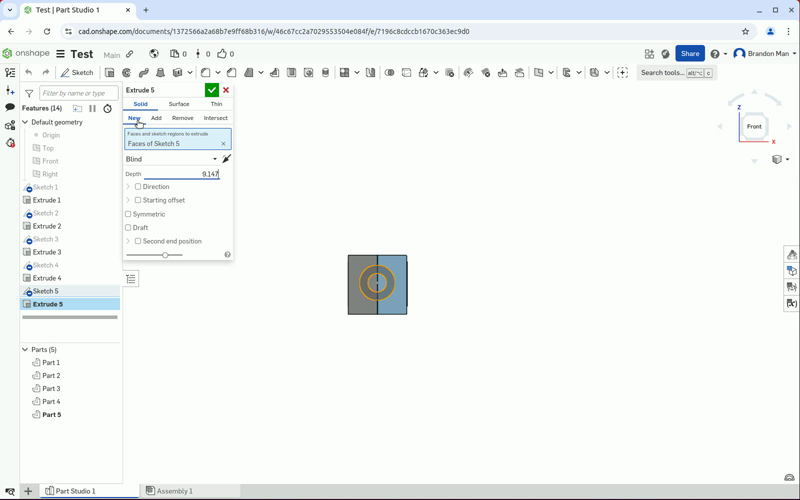
key(enter)
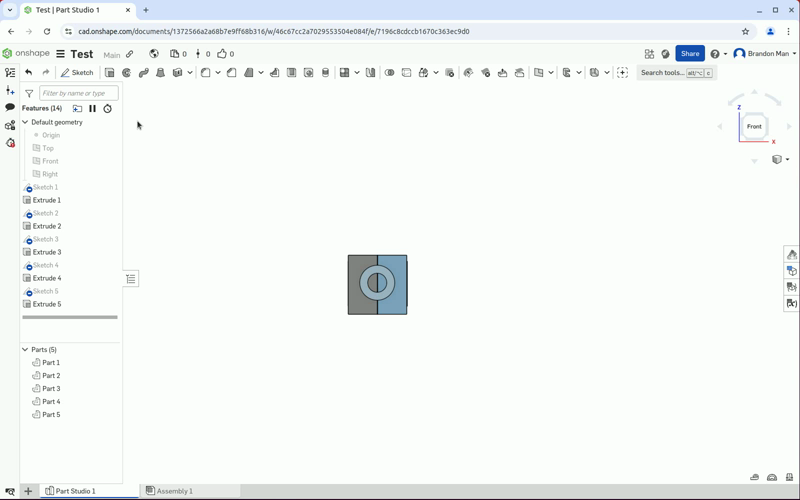
key(shift+h)
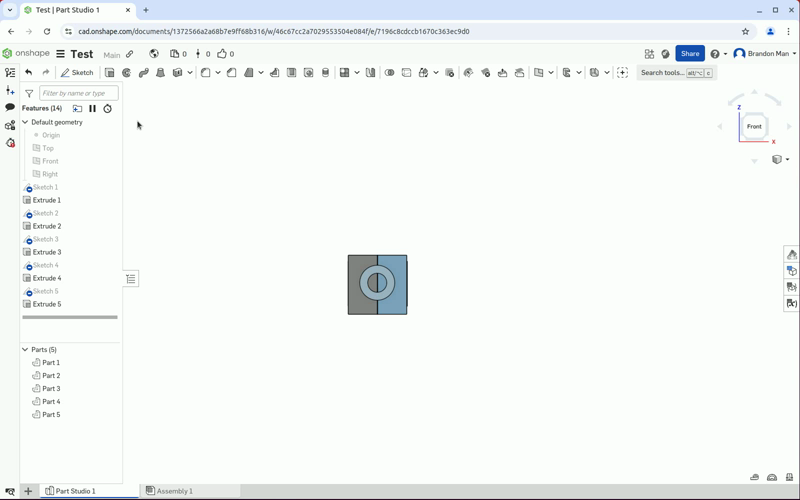
key(shift+h)
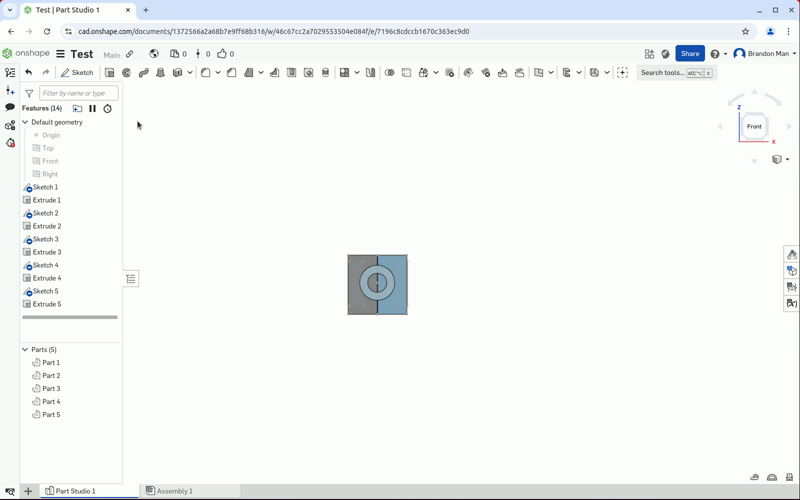
key(shift+7)
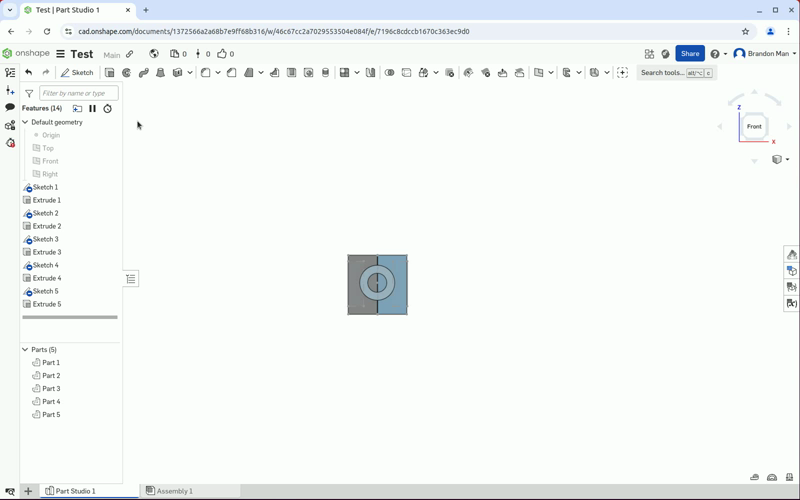
key(left, 2)
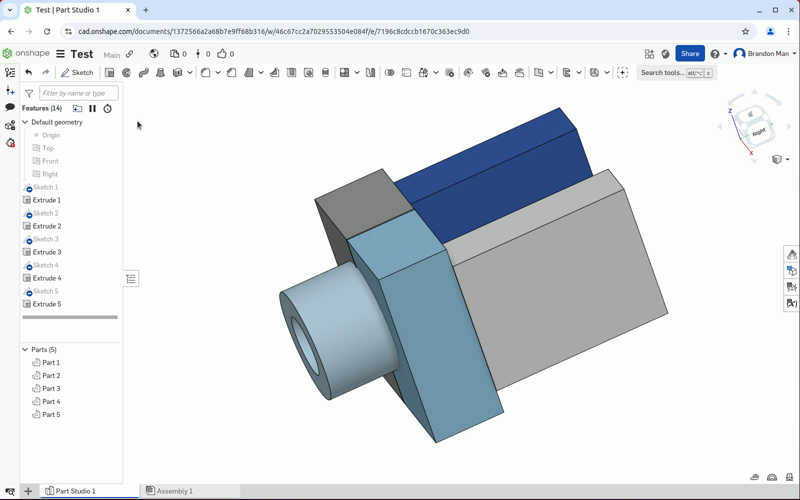
key(down, 2)
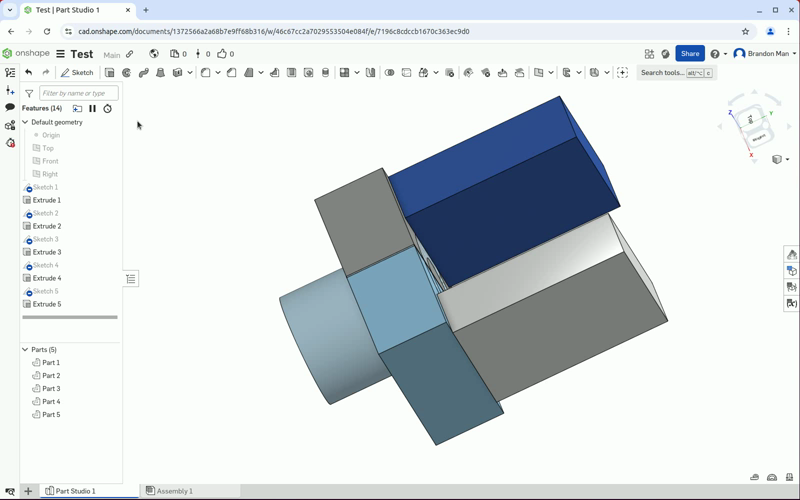
key(up, 2)
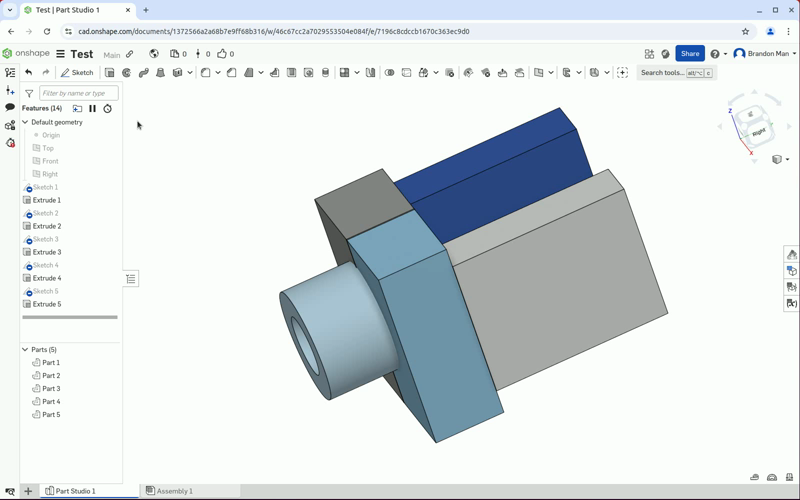
key(right, 2)
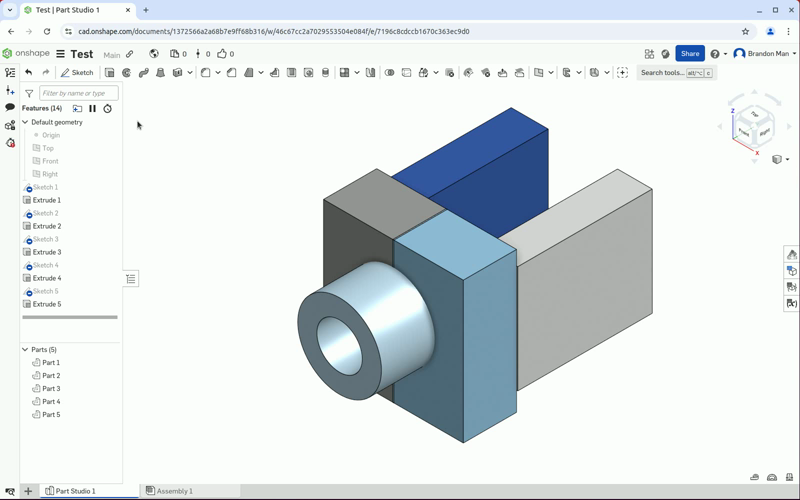
mouse_move(73, 189)
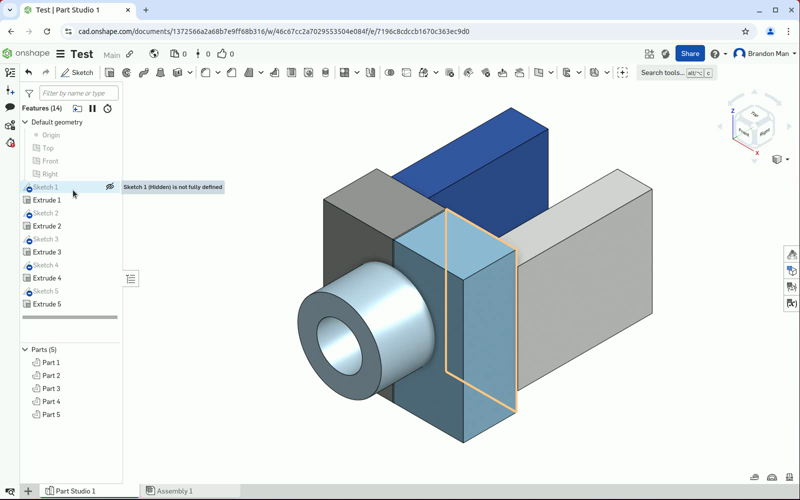
click(73, 189)